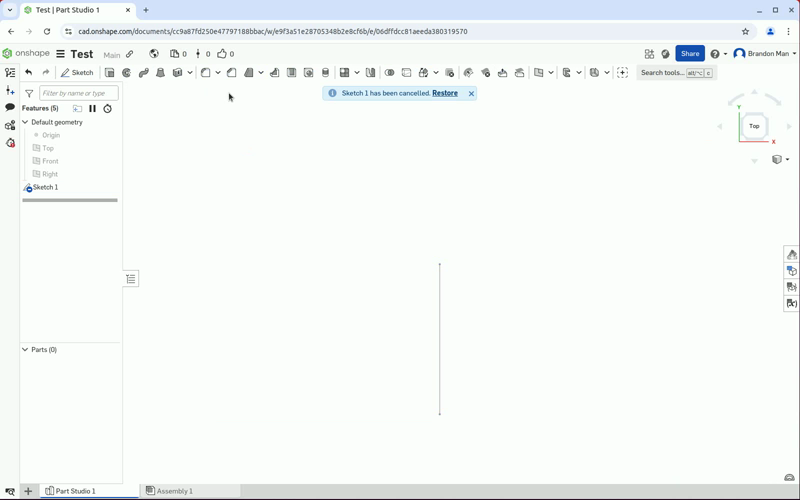
key(shift+h)
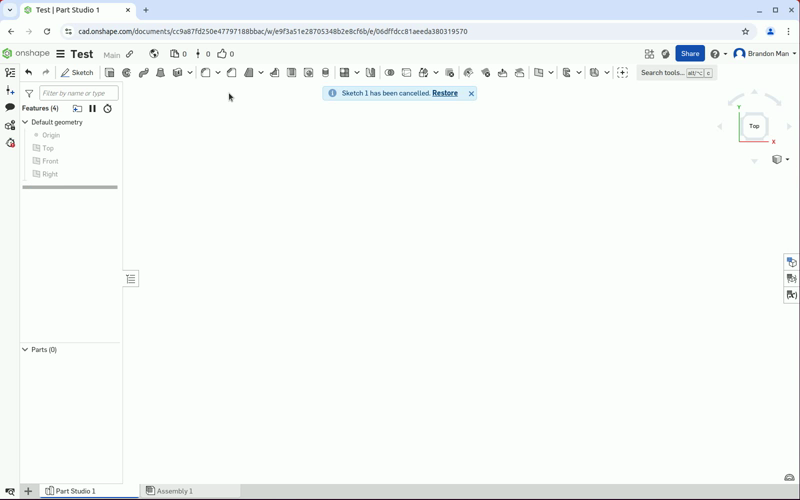
mouse_move(73, 352)
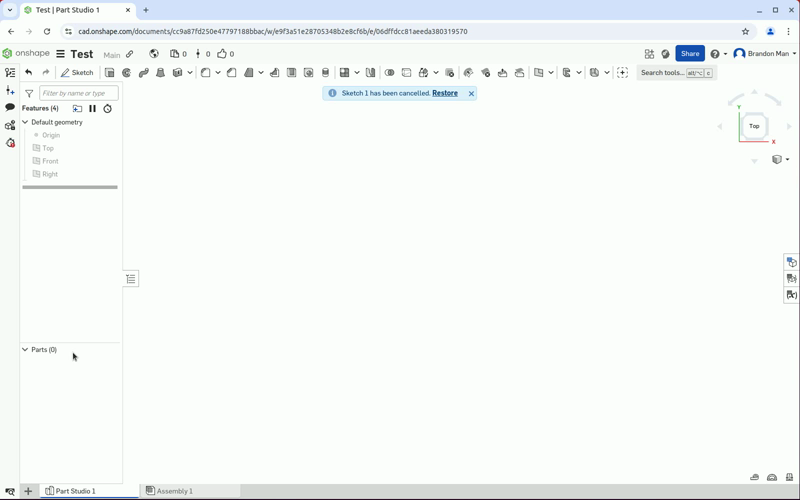
key(y)
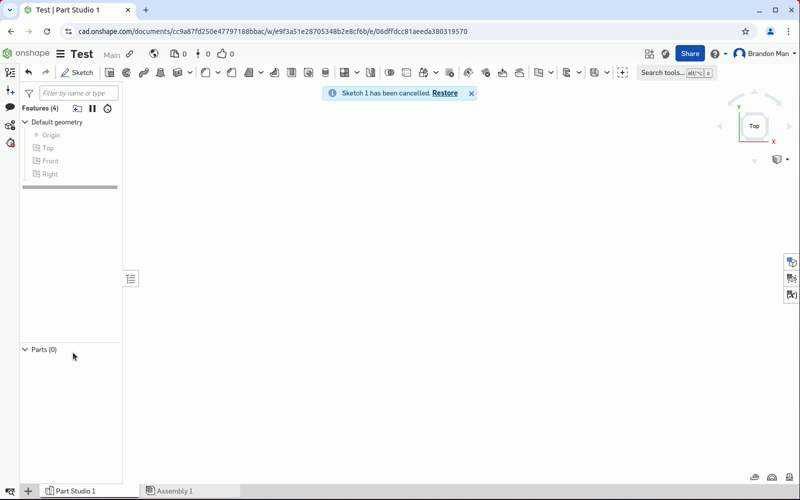
key(shift+p)
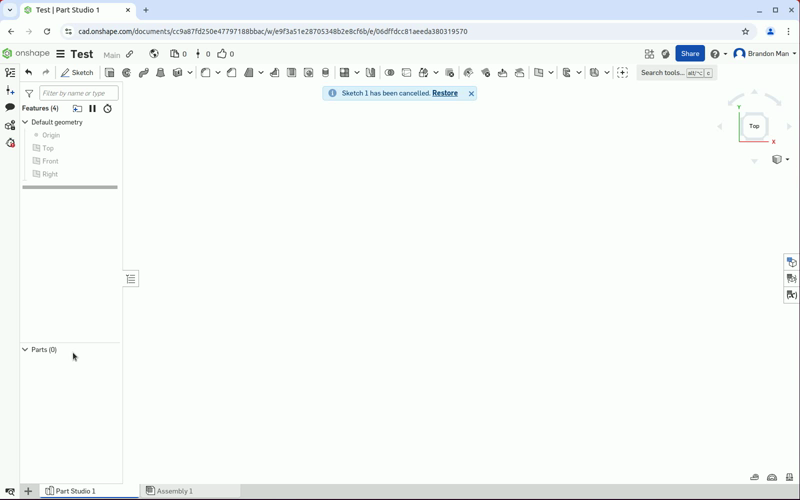
key(space)
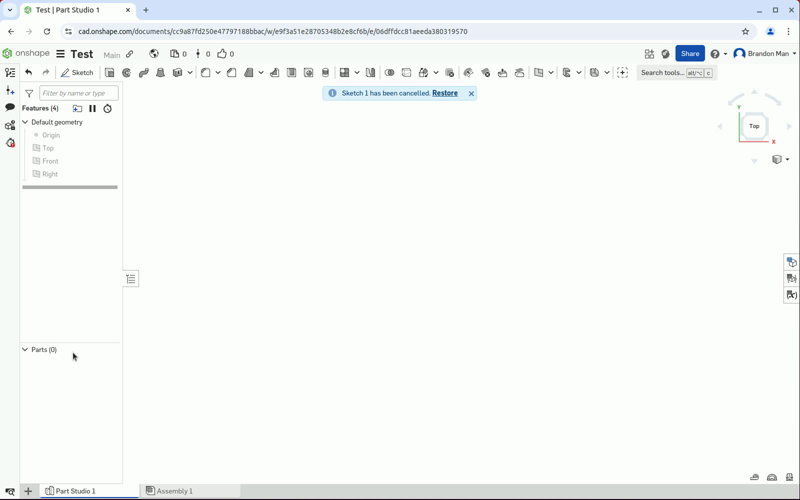
key_down(shift)
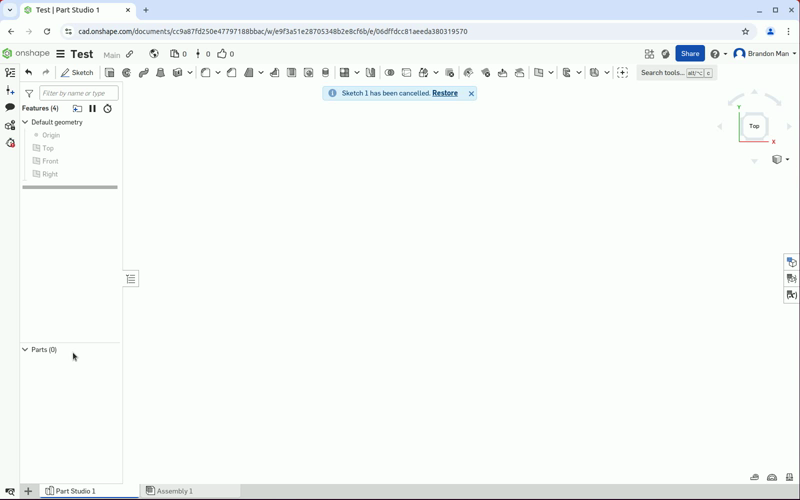
key(up)
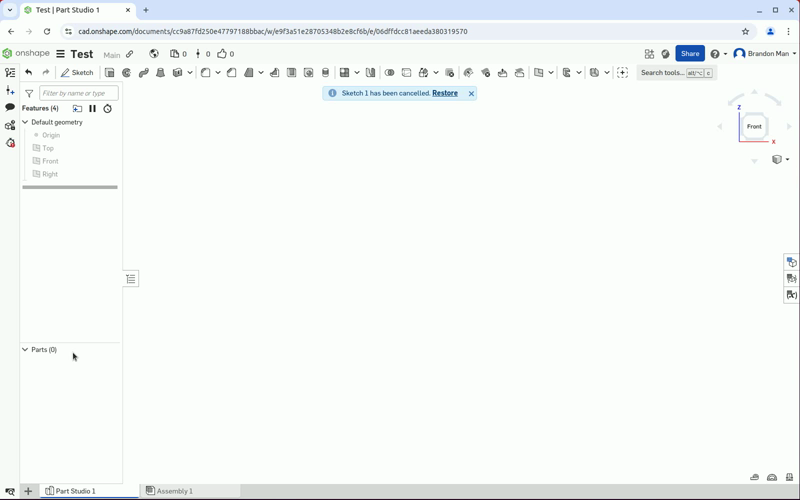
key_up(shift)
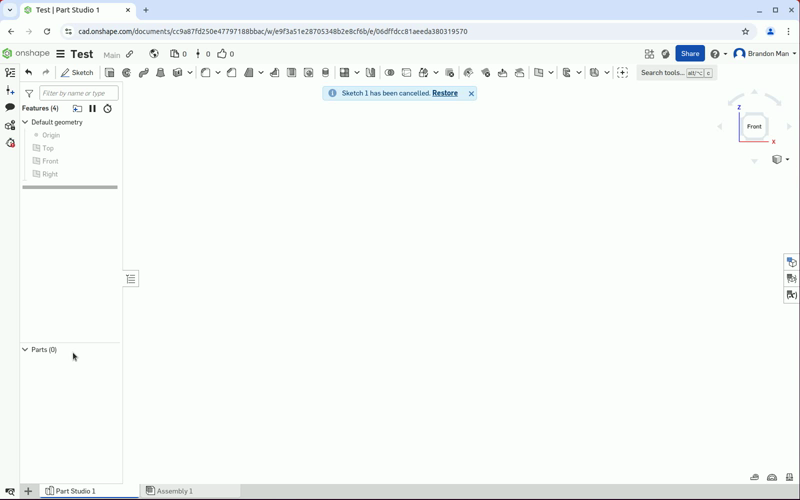
mouse_move(73, 352)
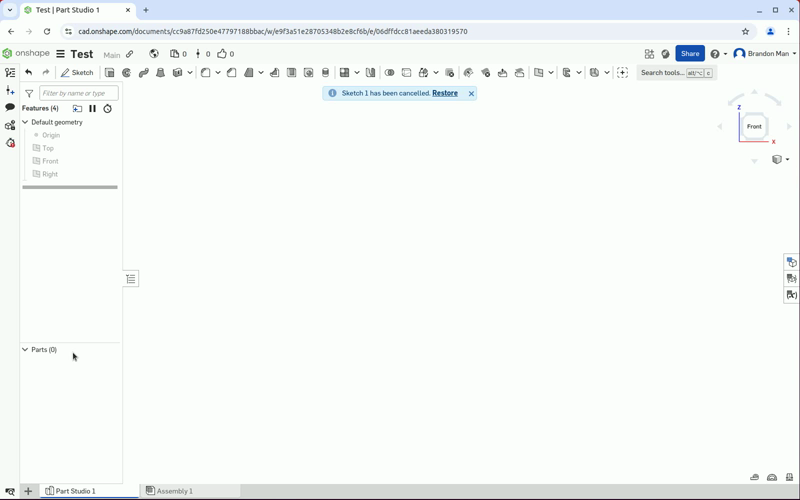
key(shift+y)
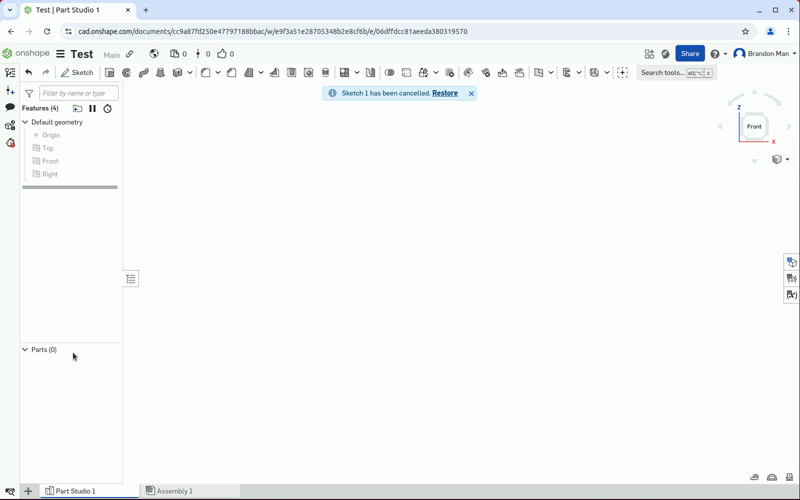
key(shift+s)
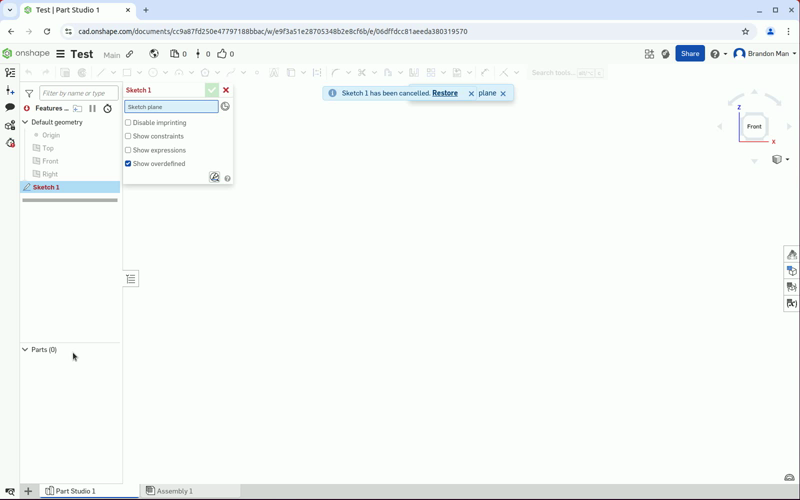
mouse_move(73, 163)
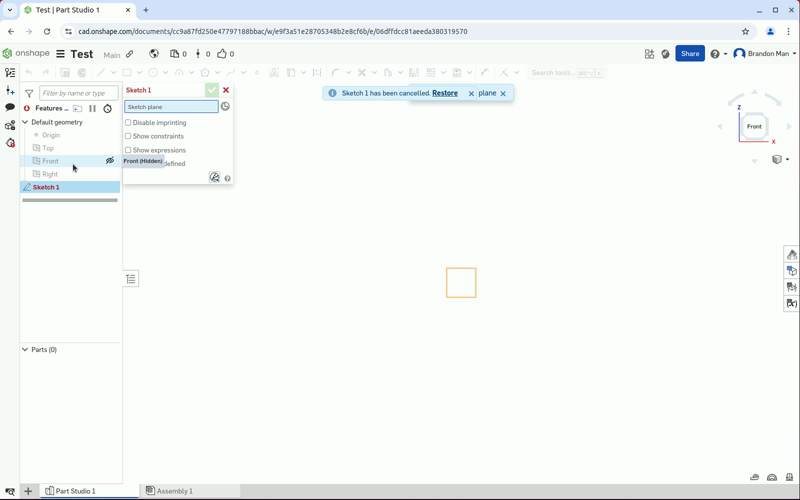
click(73, 163)
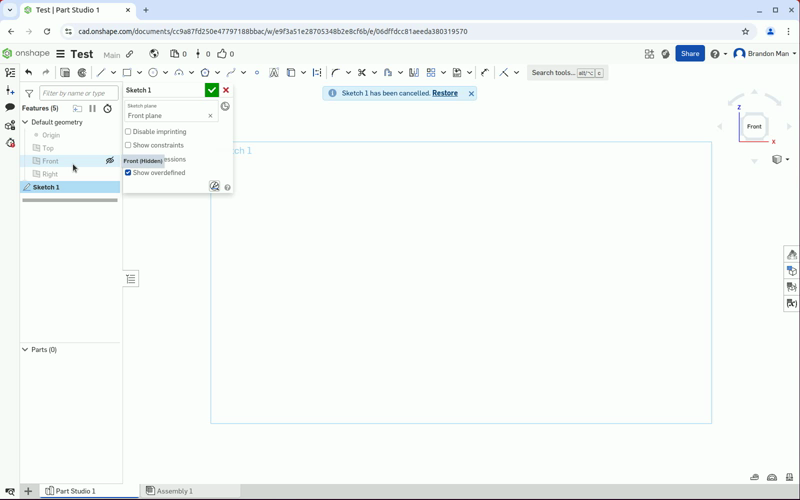
mouse_move(73, 352)
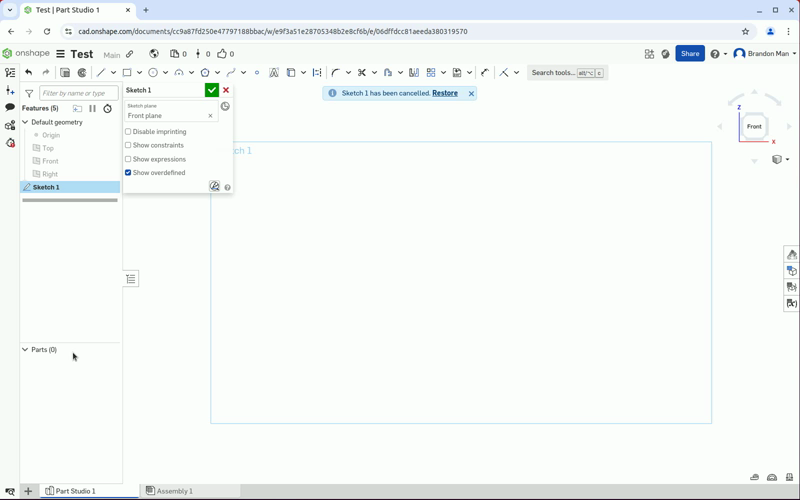
key(y)
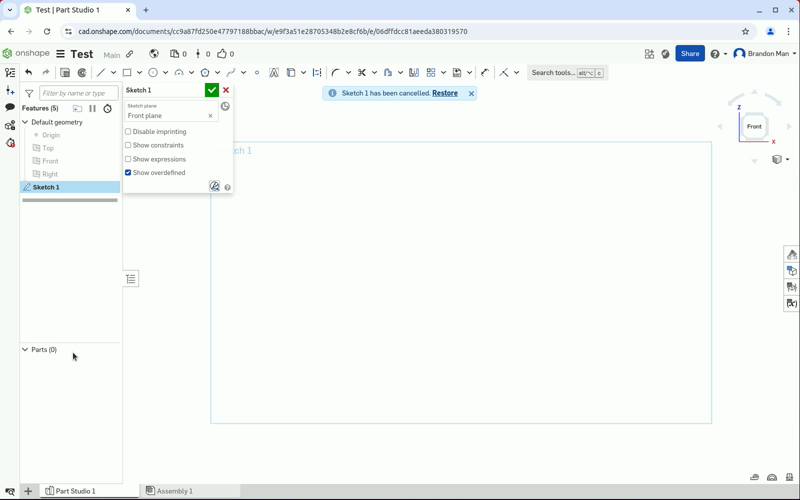
key(l)
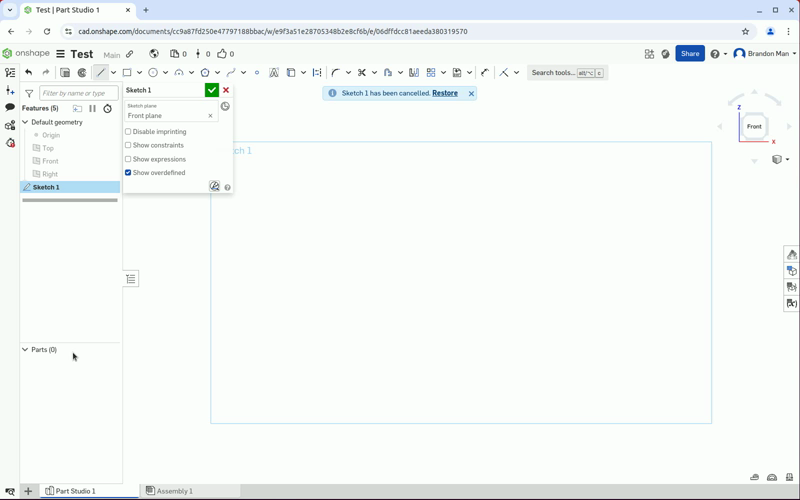
key_down(shift)
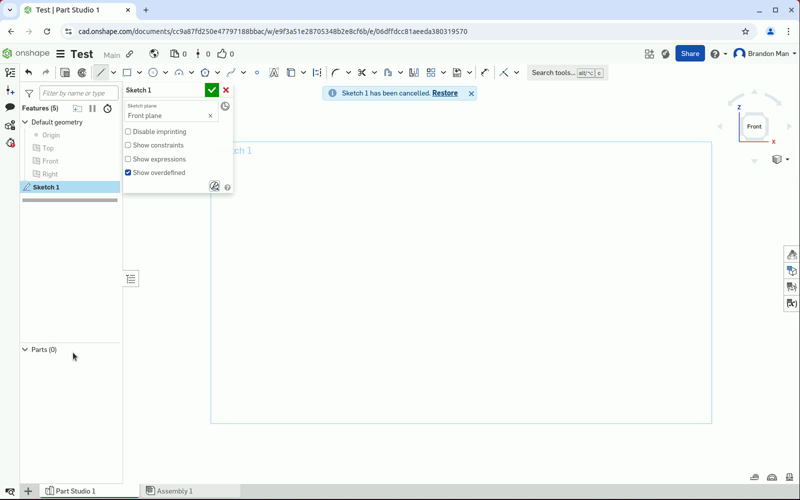
mouse_move(457, 294)
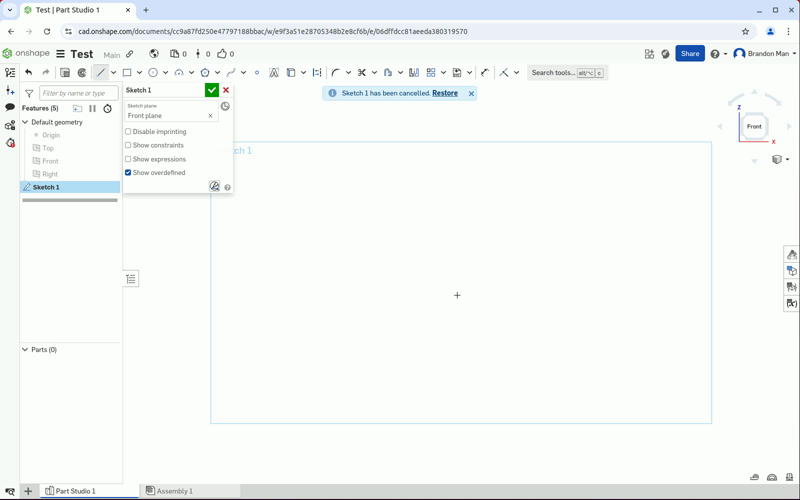
click(457, 294)
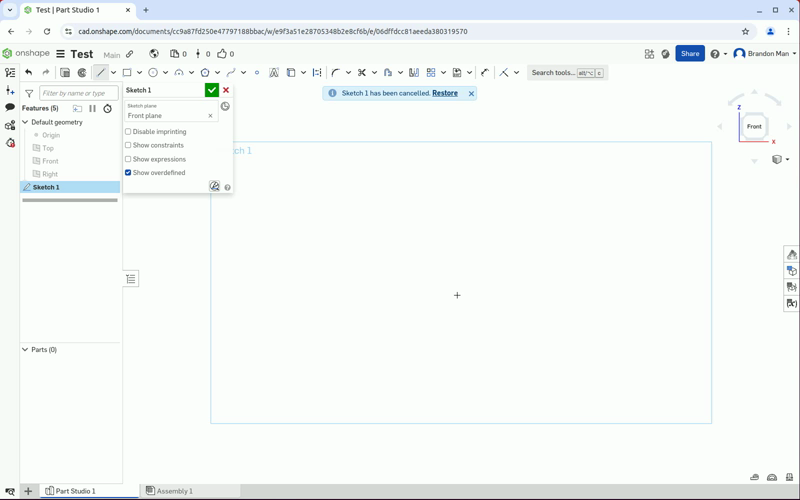
key_up(shift)
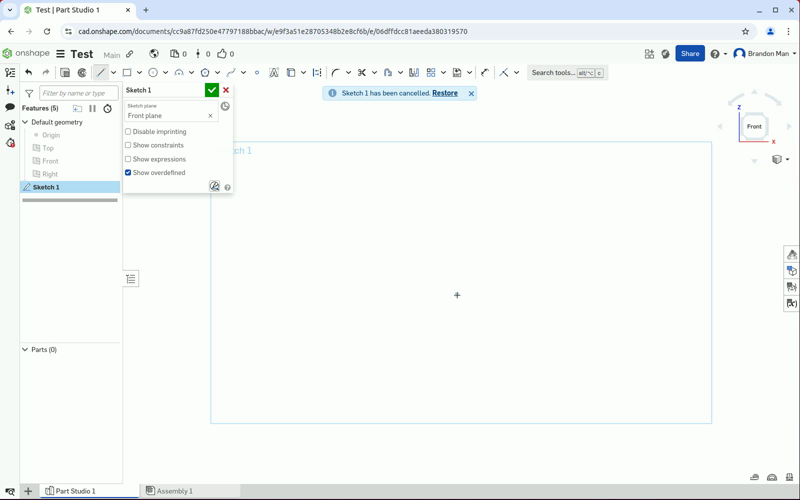
key_down(shift)
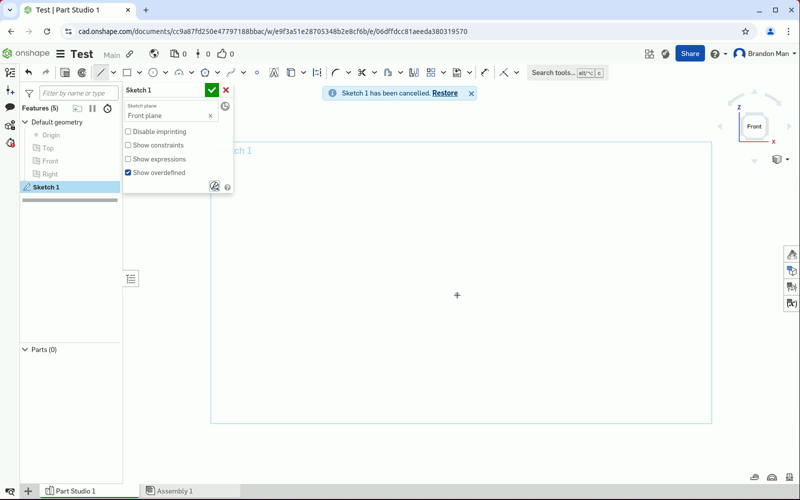
mouse_move(487, 294)
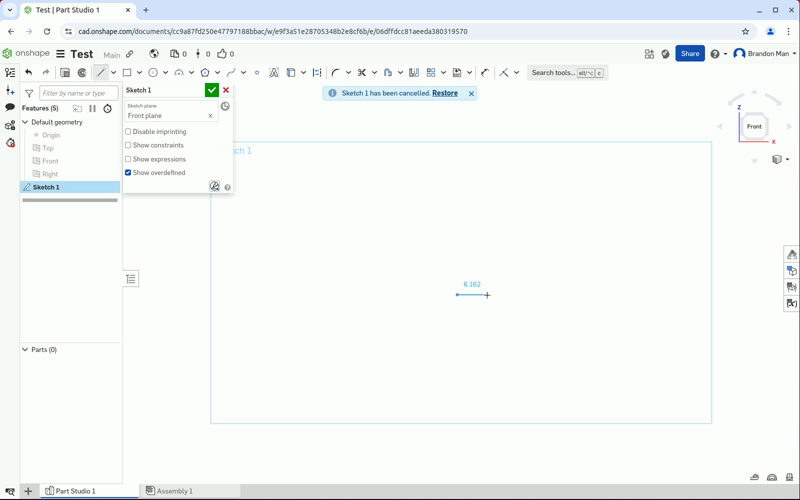
mouse_move(465, 294)
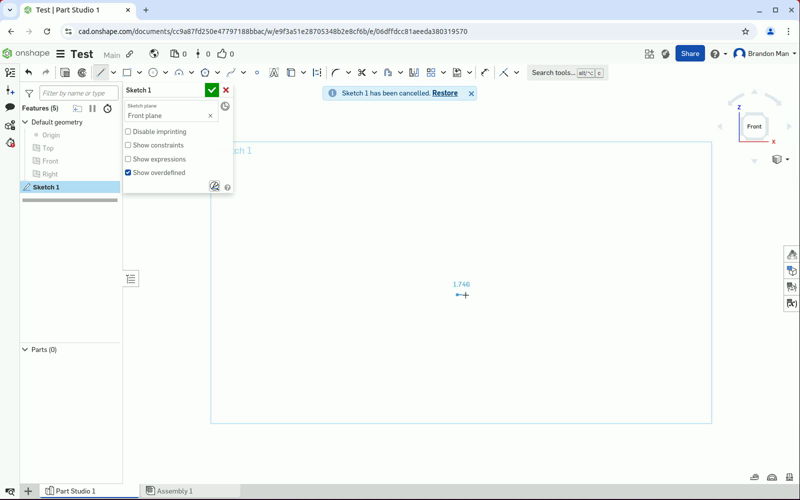
click(465, 294)
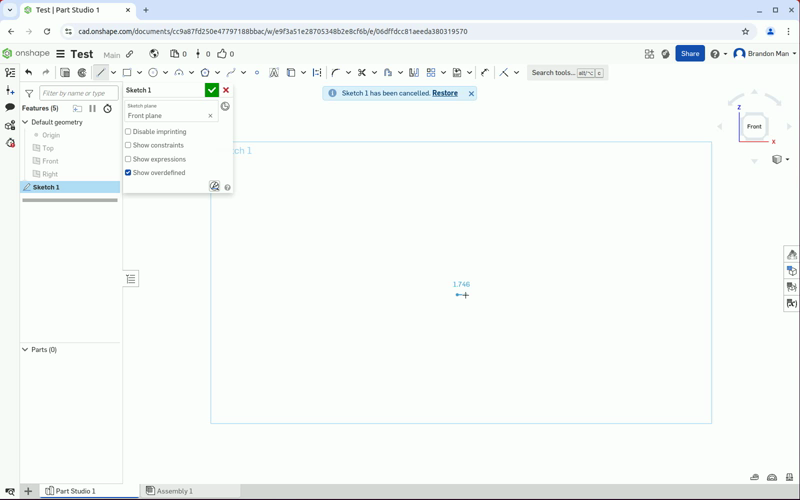
key_up(shift)
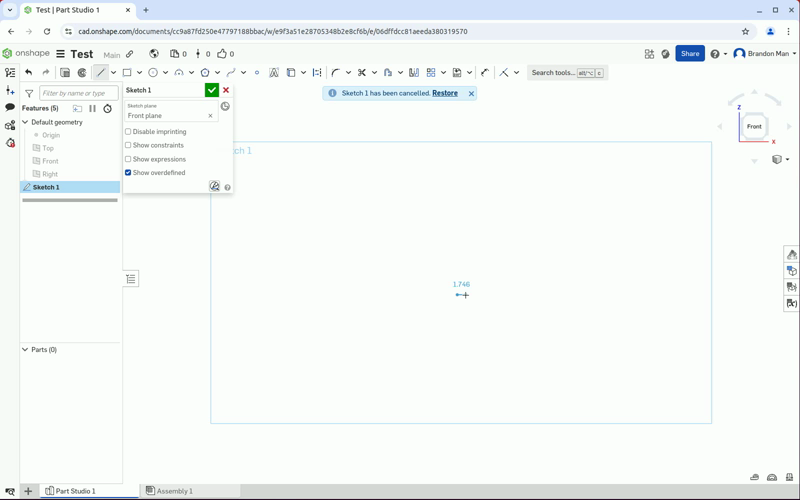
key_down(shift)
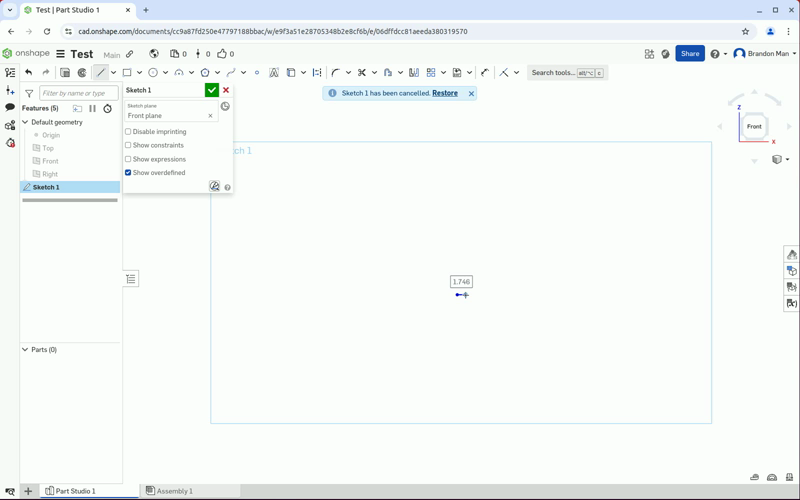
mouse_move(495, 294)
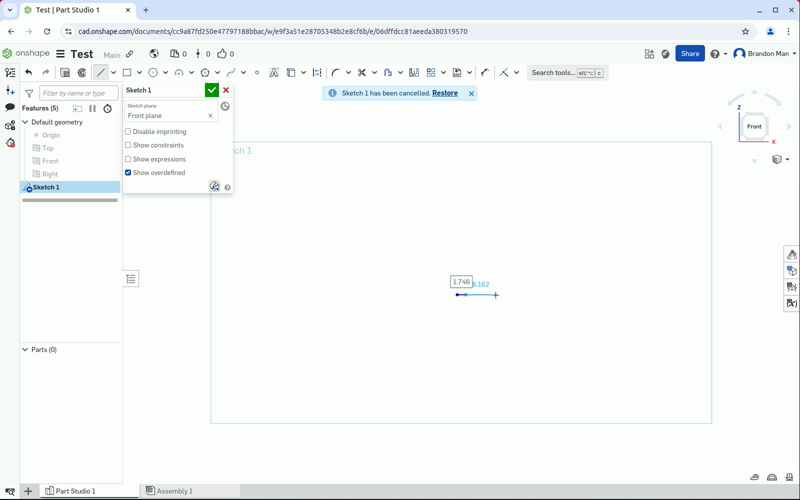
mouse_move(465, 270)
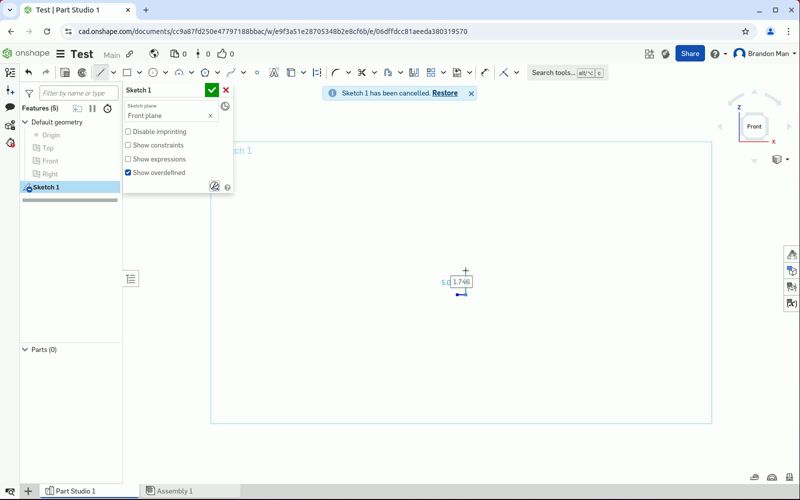
click(465, 270)
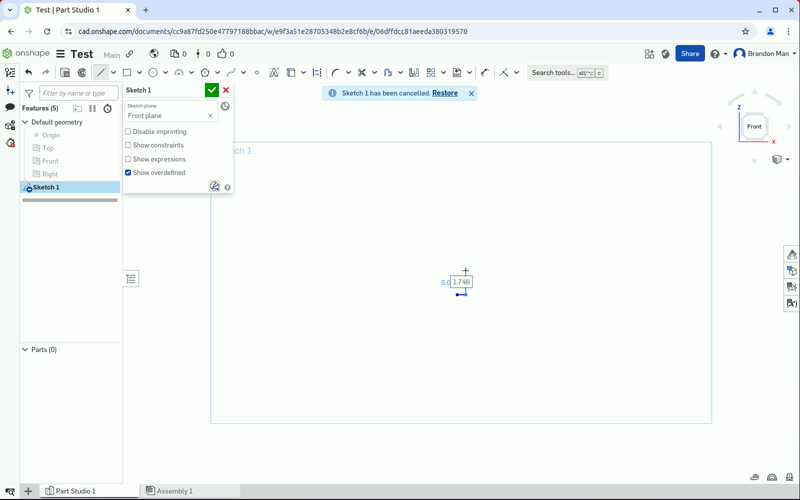
key_up(shift)
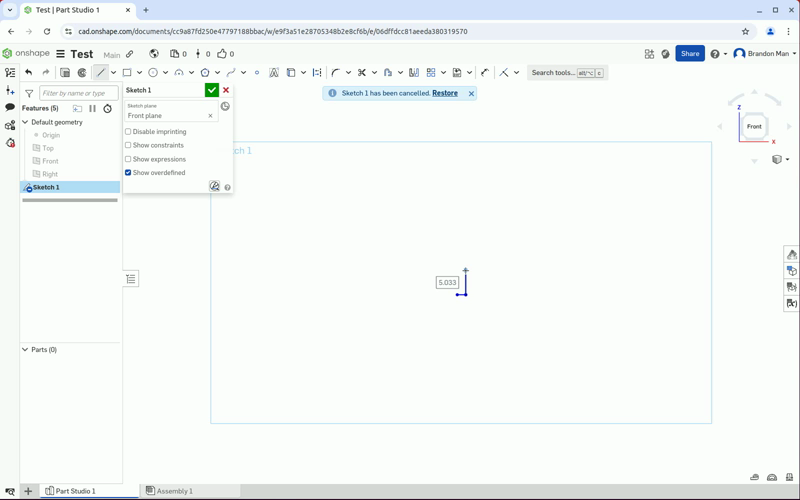
key_down(shift)
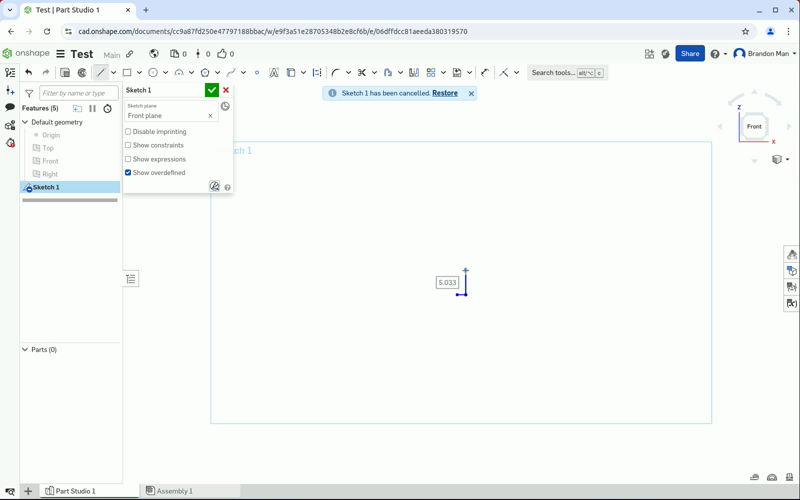
mouse_move(495, 270)
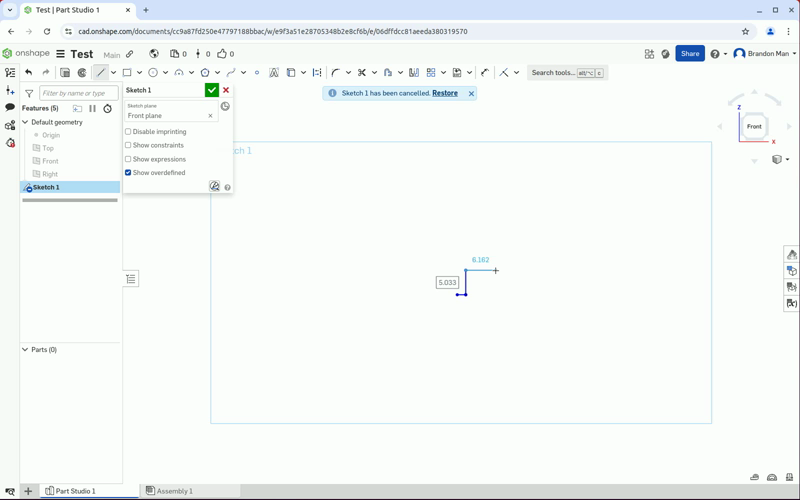
mouse_move(457, 270)
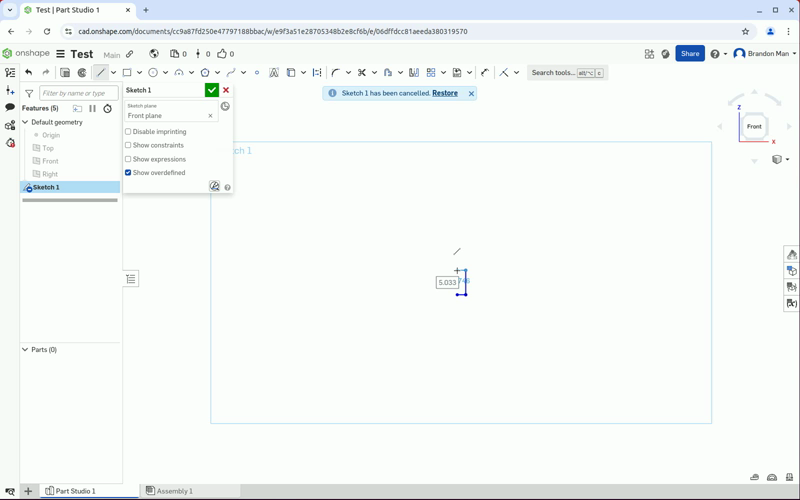
click(457, 270)
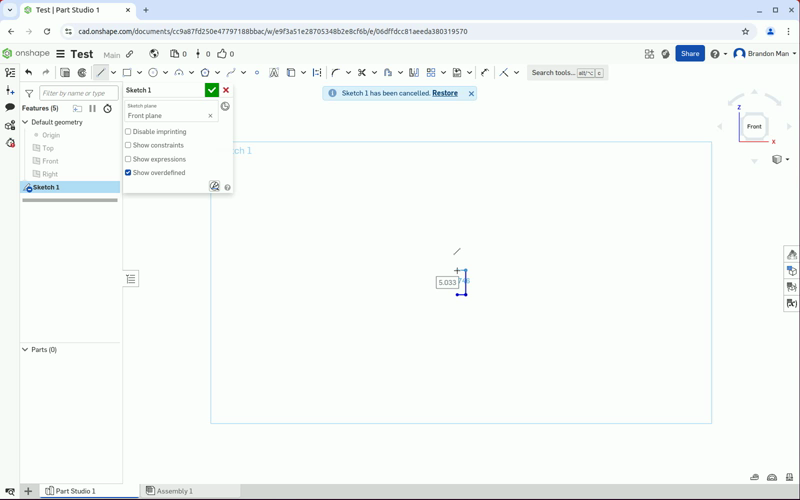
key_up(shift)
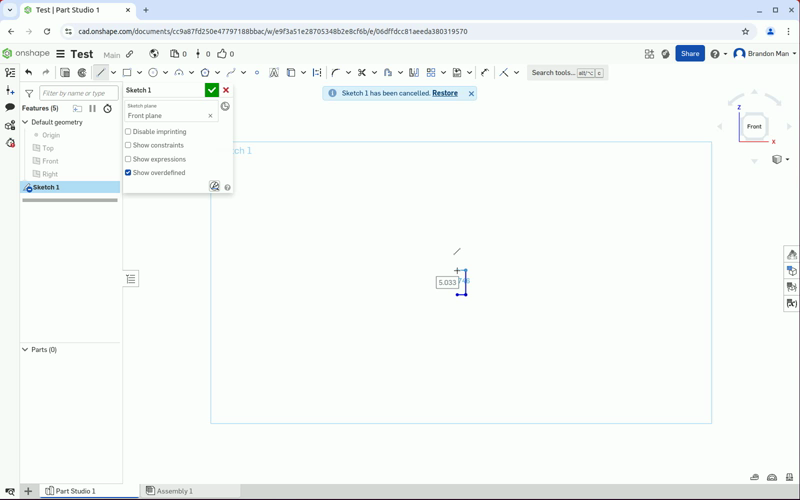
mouse_move(487, 270)
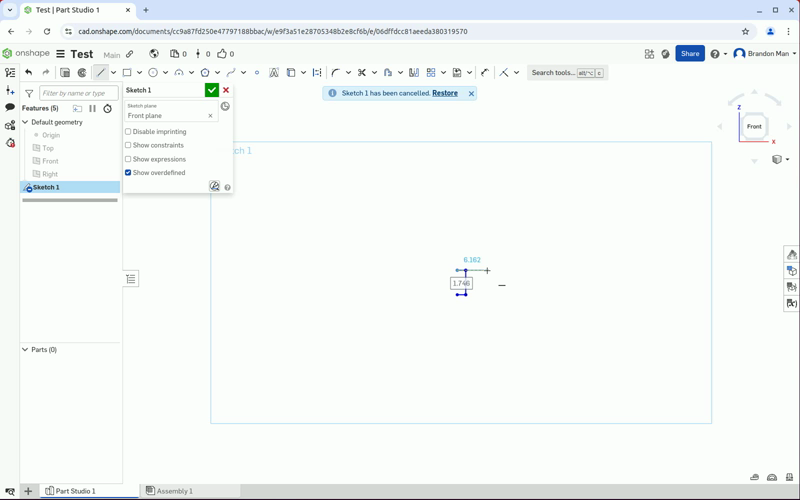
key_down(shift)
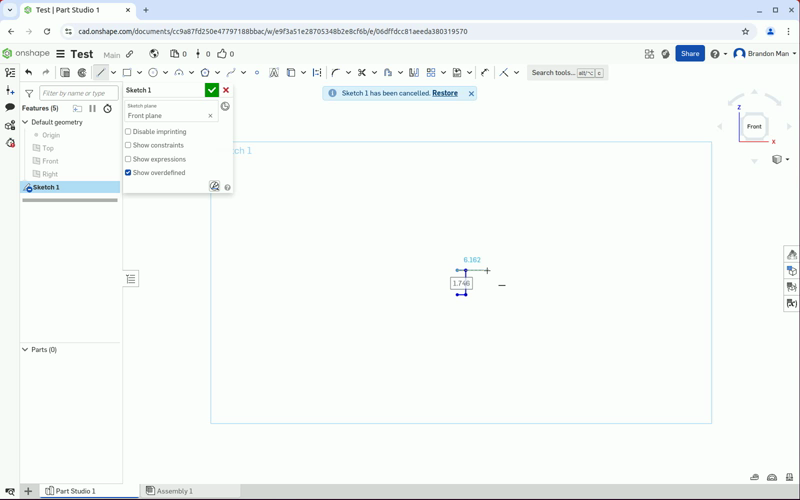
mouse_move(457, 294)
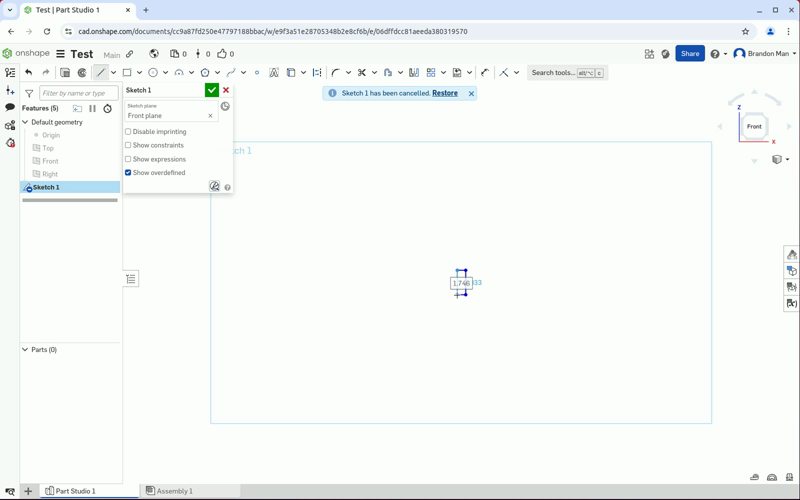
key_up(shift)
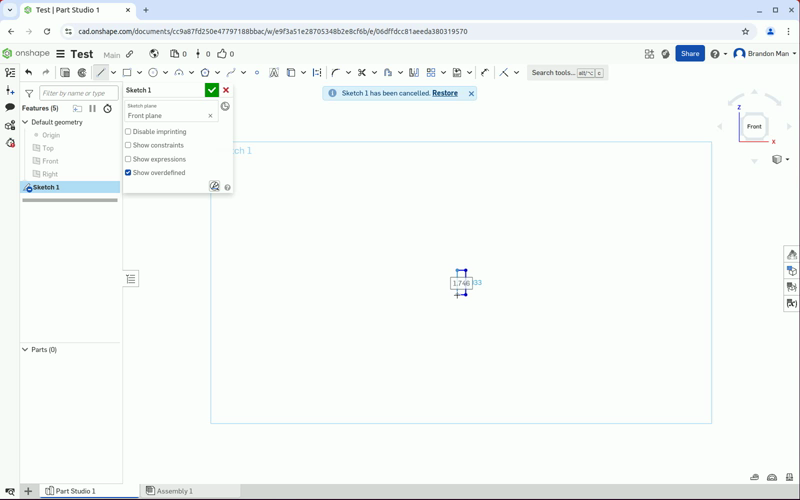
click(457, 294)
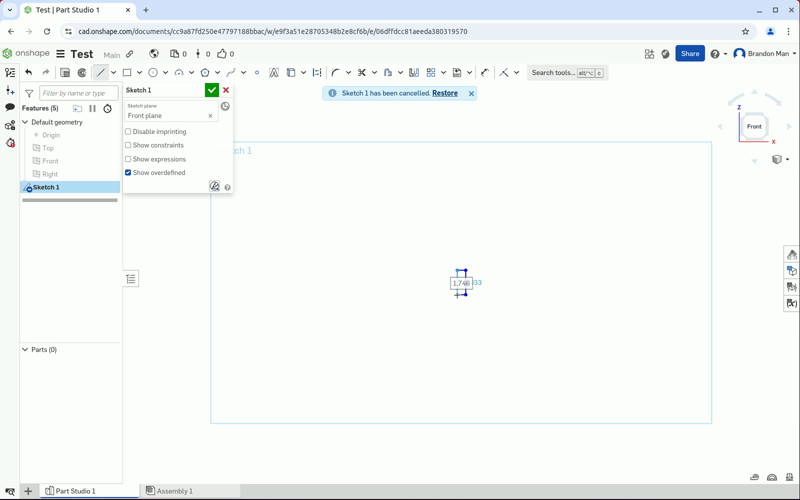
key(esc)
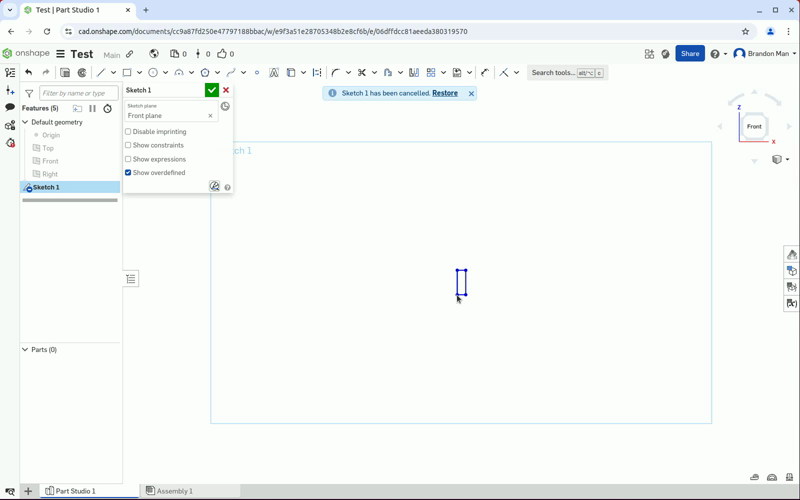
mouse_move(465, 272)
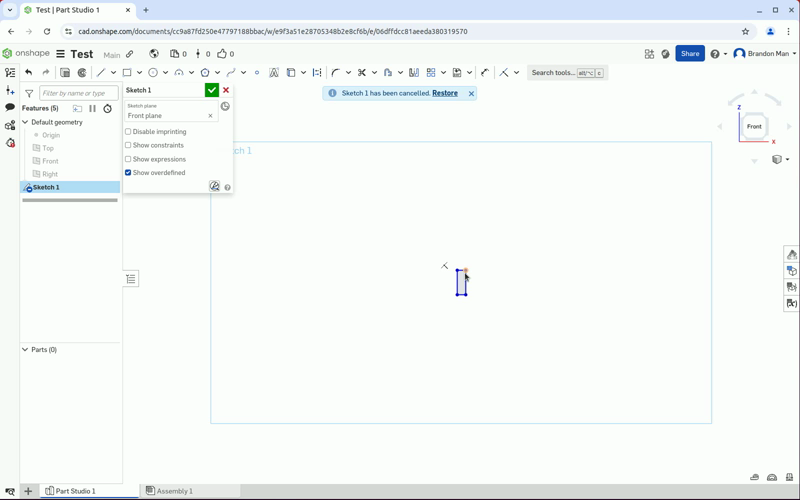
scroll(6)
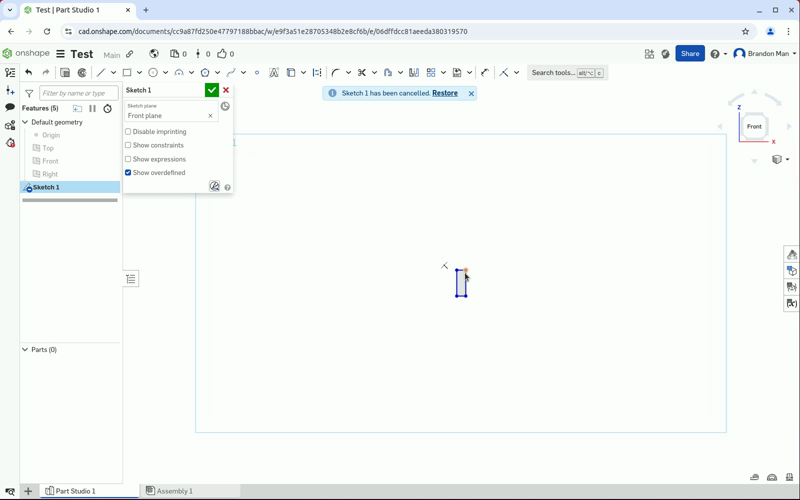
scroll(6)
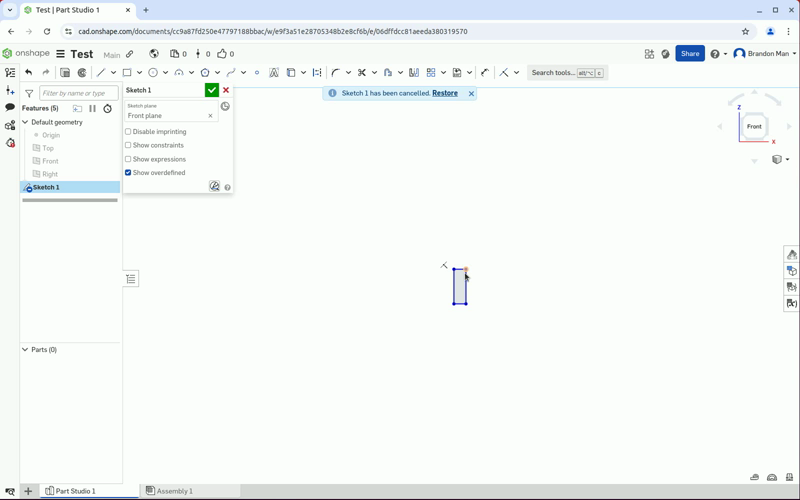
scroll(6)
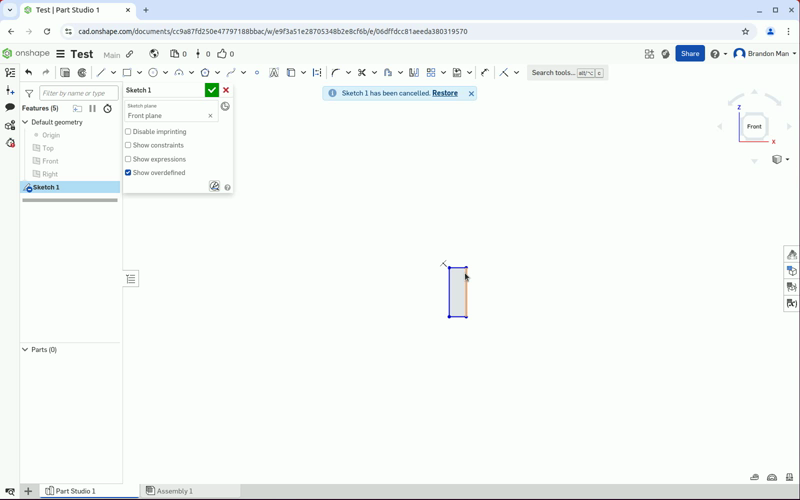
scroll(6)
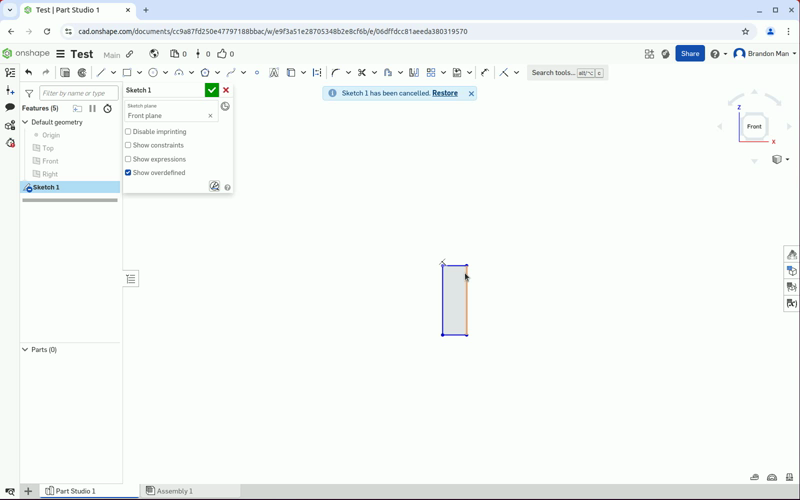
scroll(6)
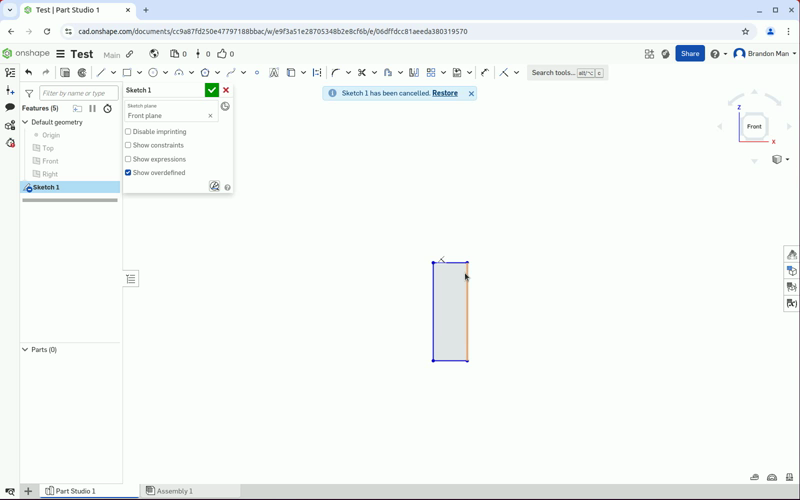
scroll(6)
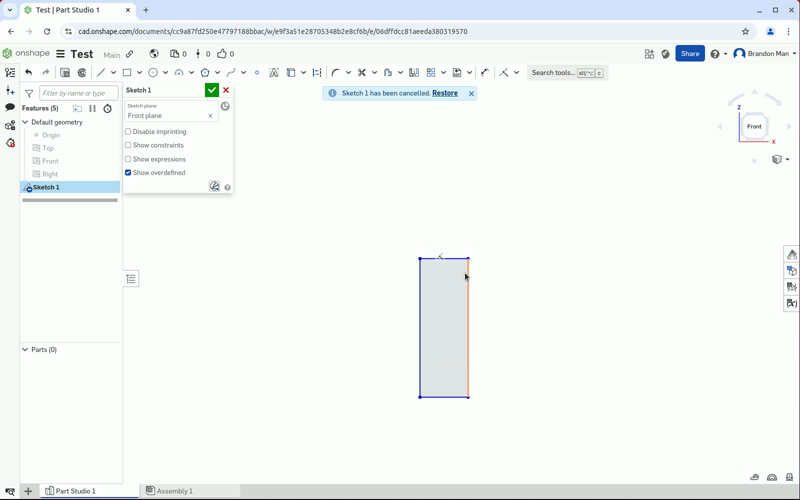
scroll(6)
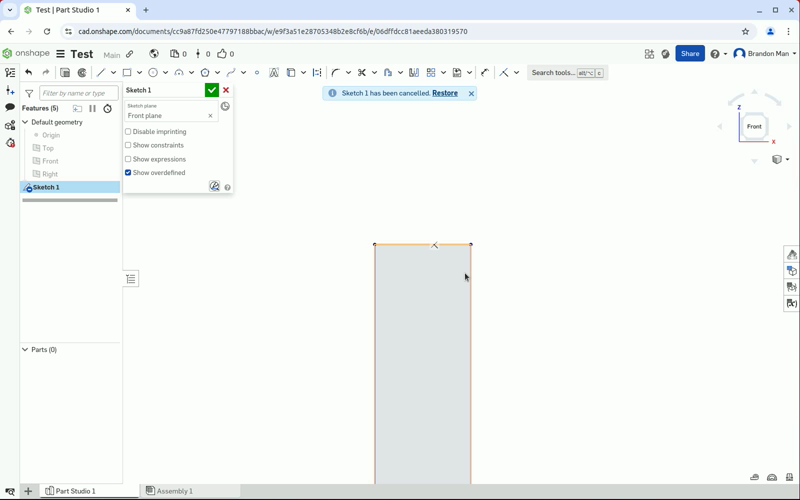
click(465, 272)
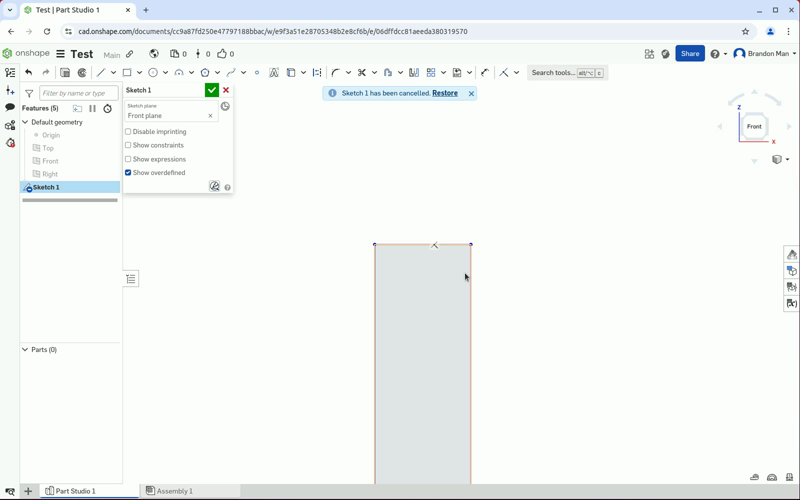
scroll(-6)
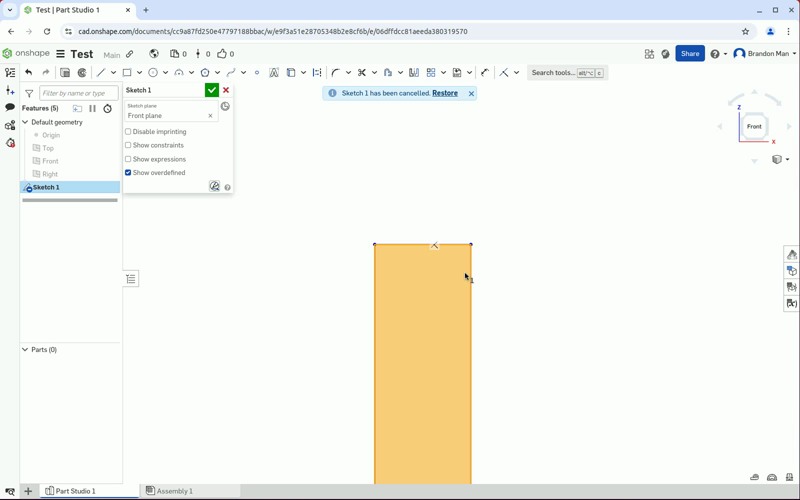
scroll(-6)
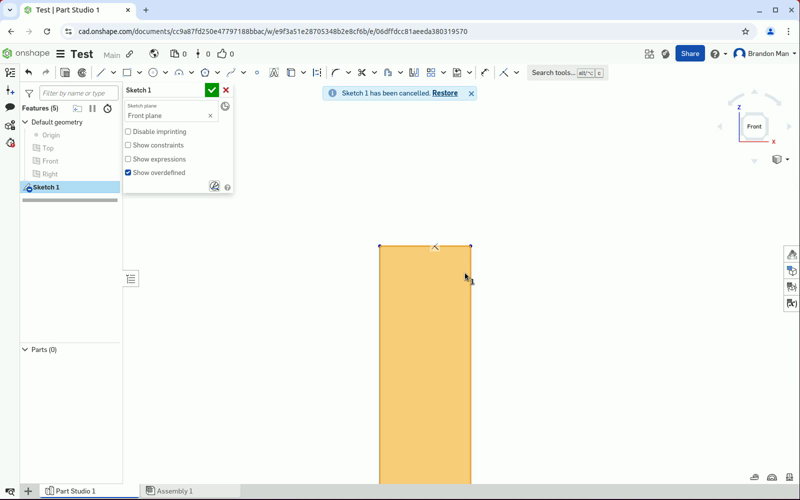
scroll(-6)
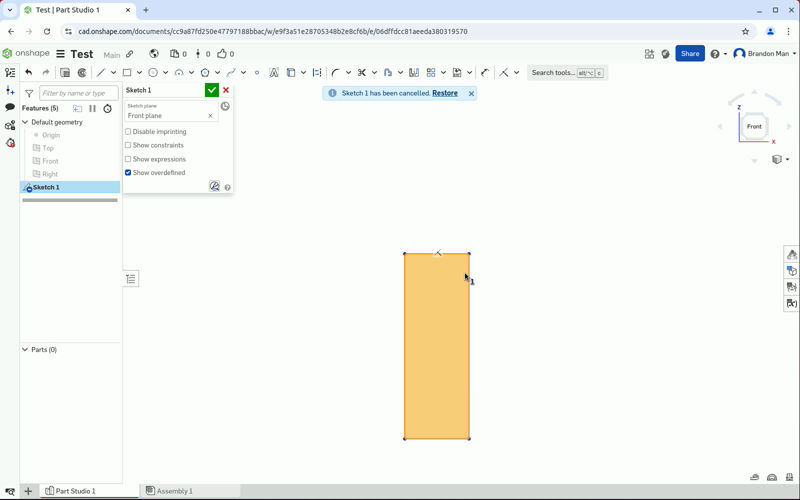
scroll(-6)
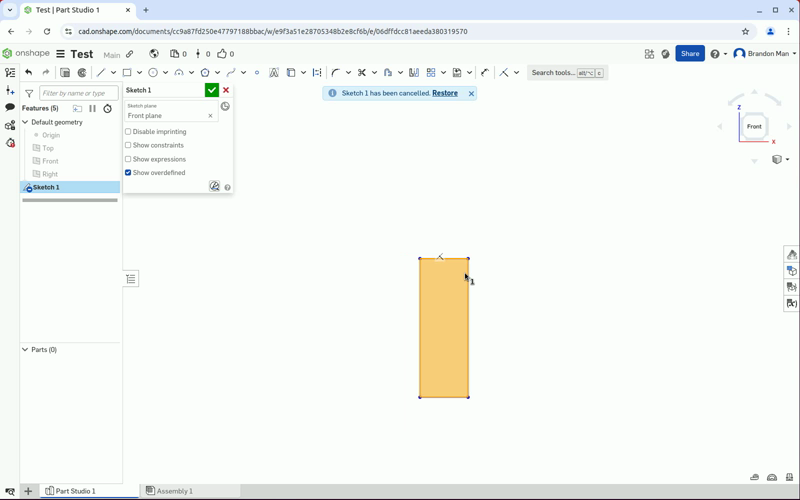
scroll(-6)
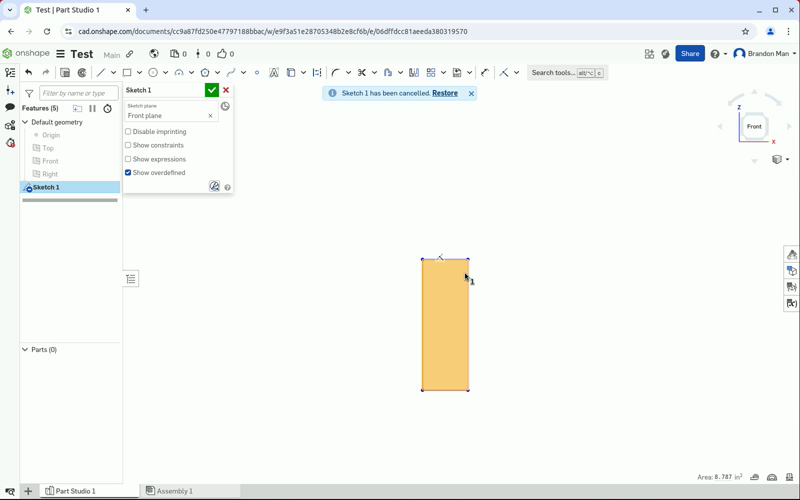
scroll(-6)
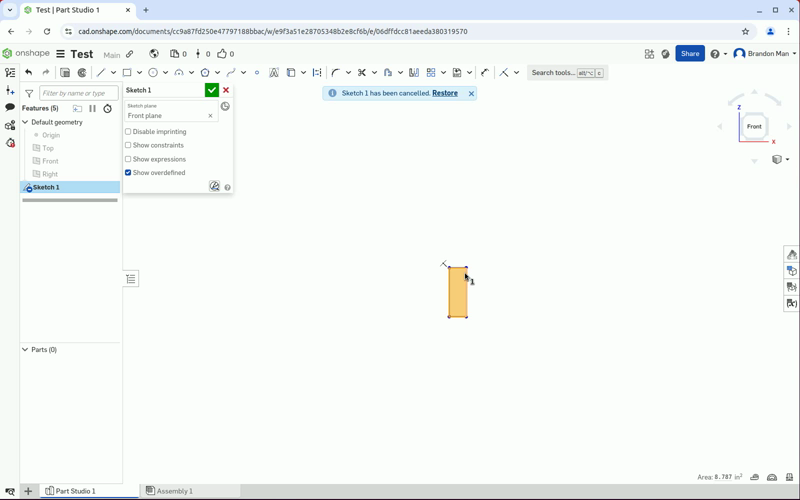
scroll(-6)
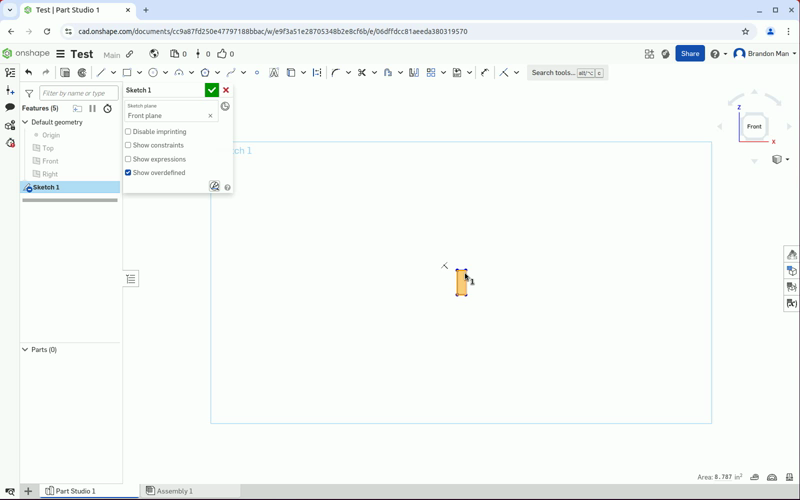
mouse_move(73, 352)
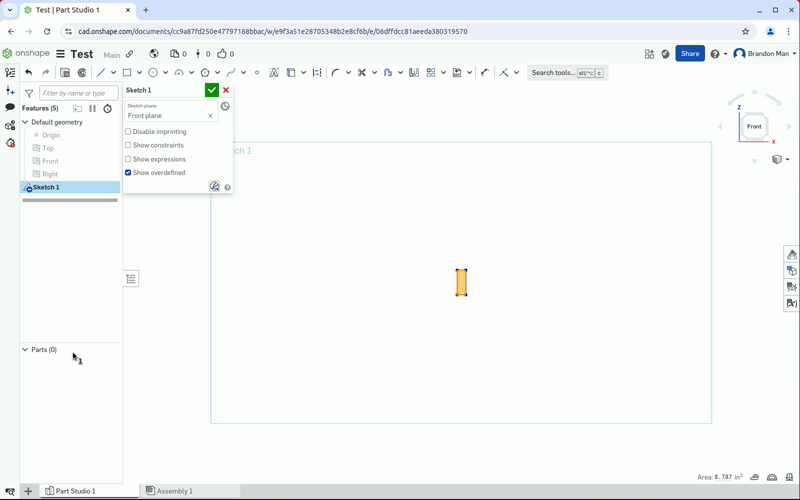
key(shift+y)
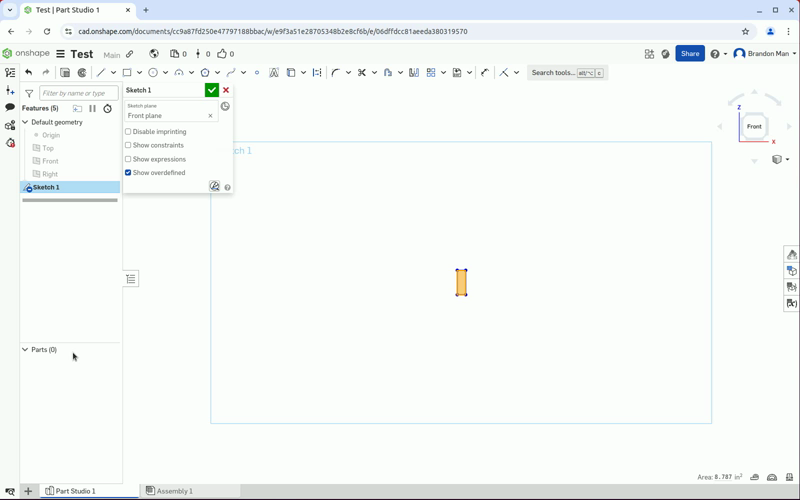
key(shift+e)
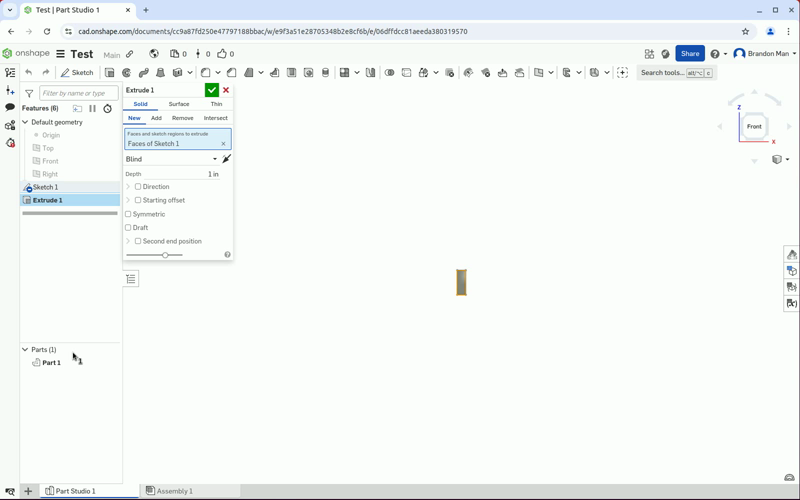
mouse_move(143, 106)
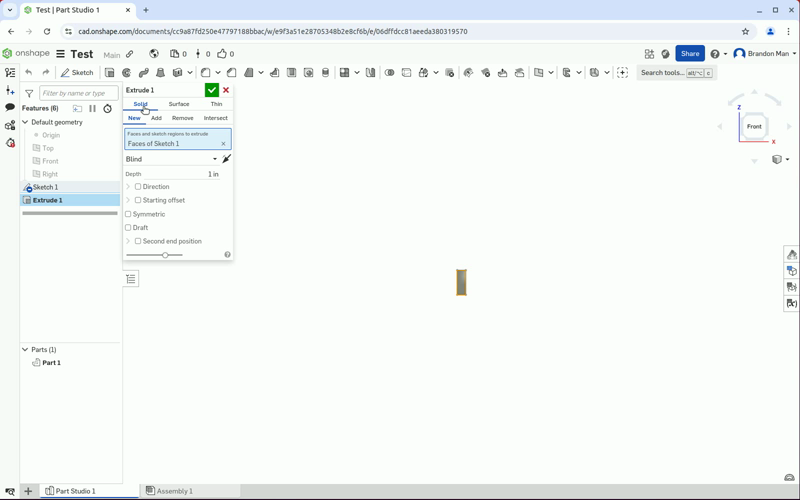
click(143, 106)
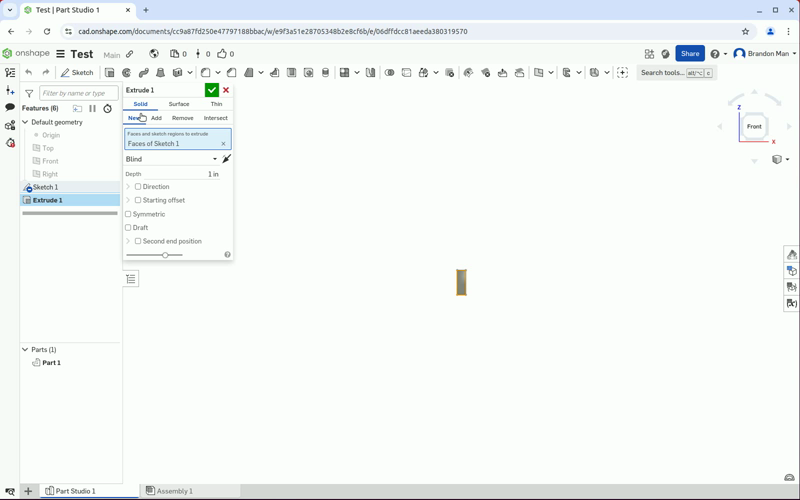
mouse_move(137, 120)
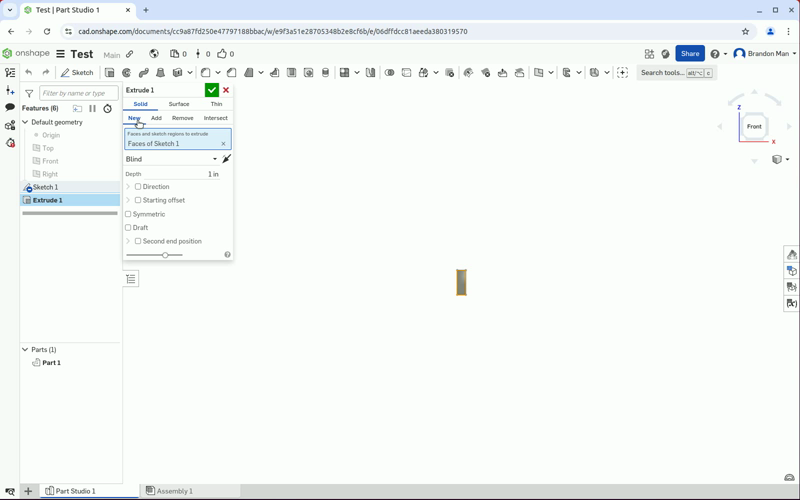
click(137, 120)
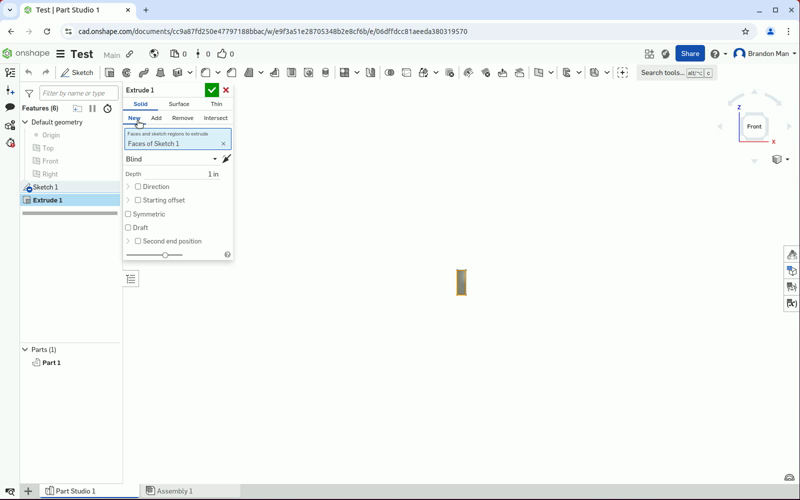
key(tab, 4)
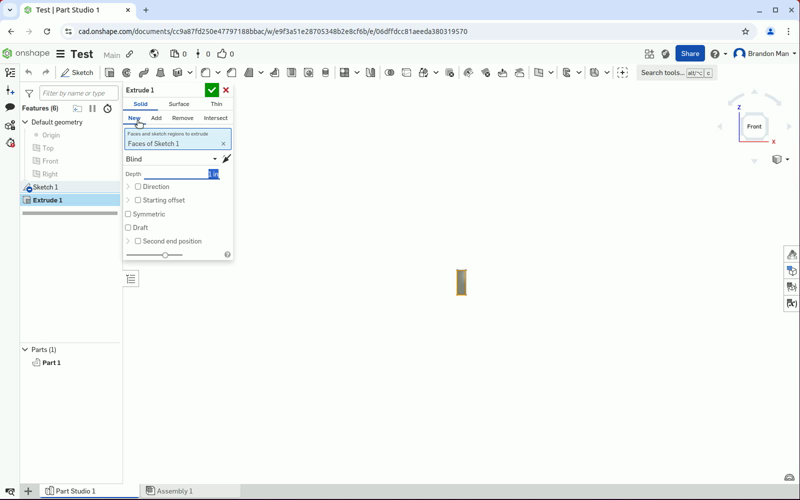
text(23.108)
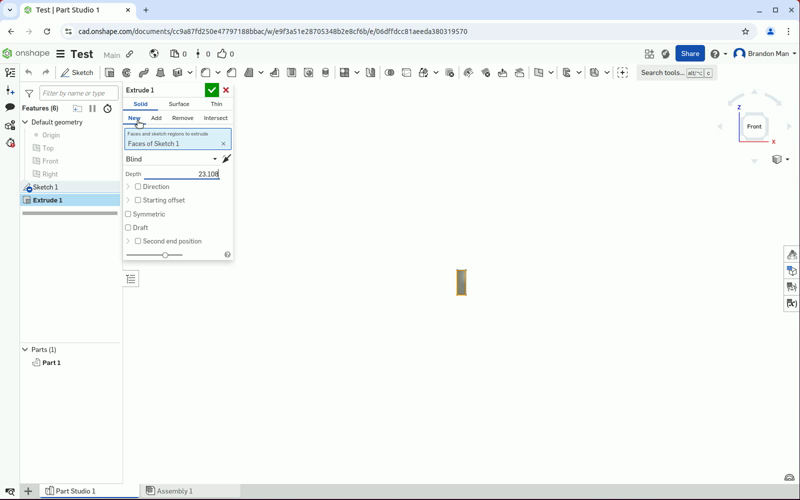
key(enter)
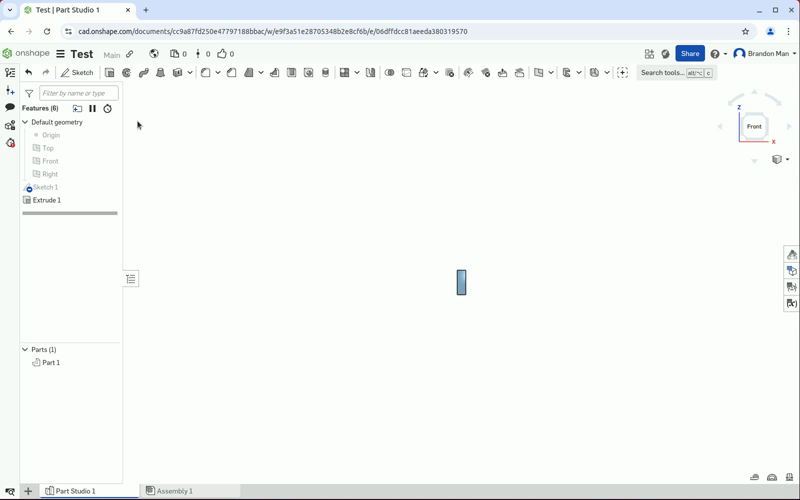
key(shift+h)
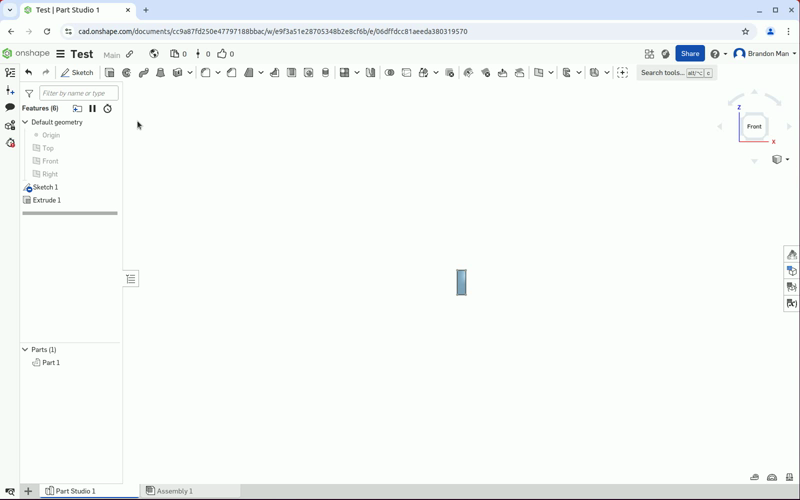
key(shift+h)
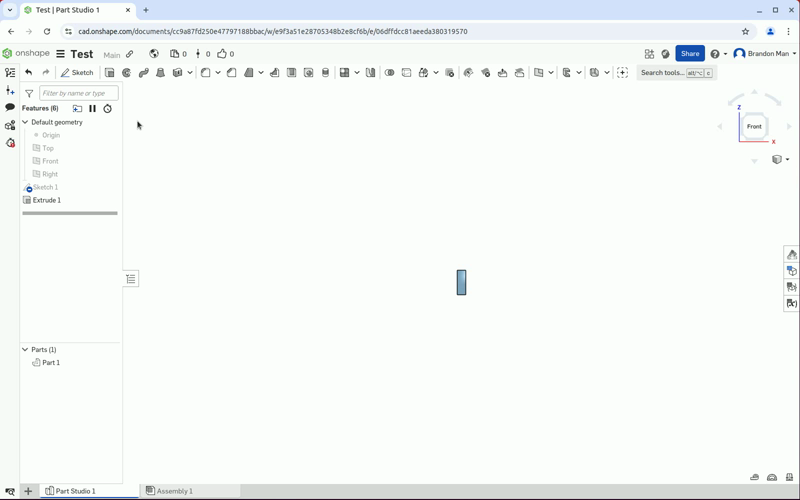
mouse_move(73, 189)
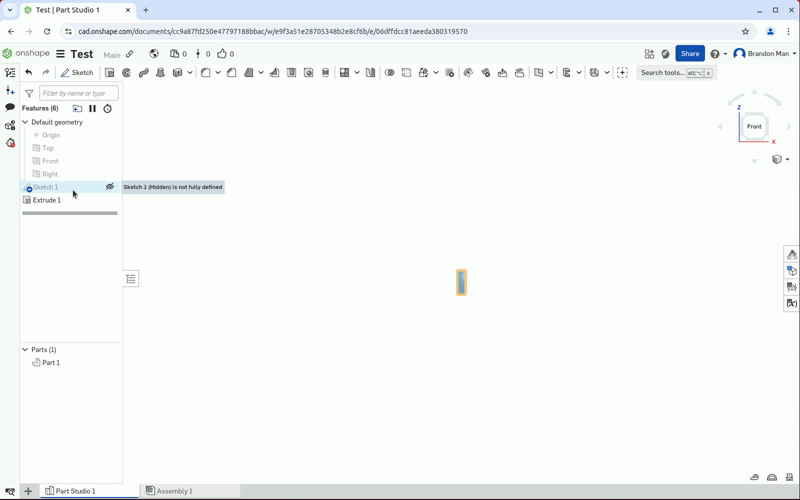
click(73, 189)
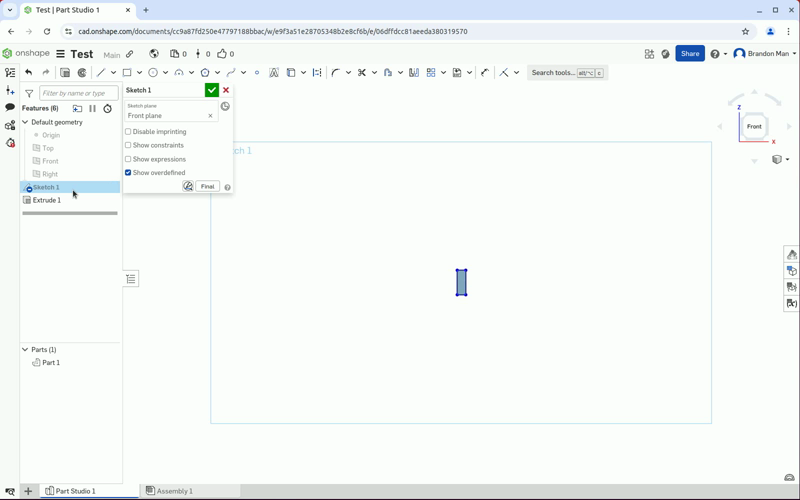
mouse_move(229, 92)
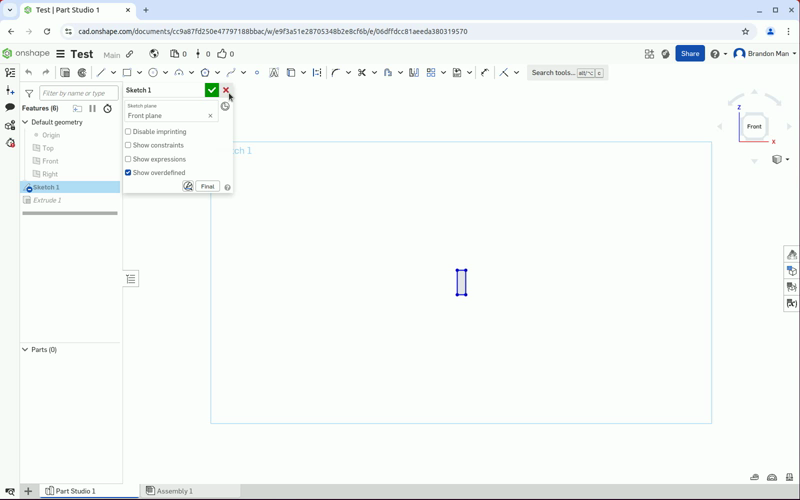
click(229, 92)
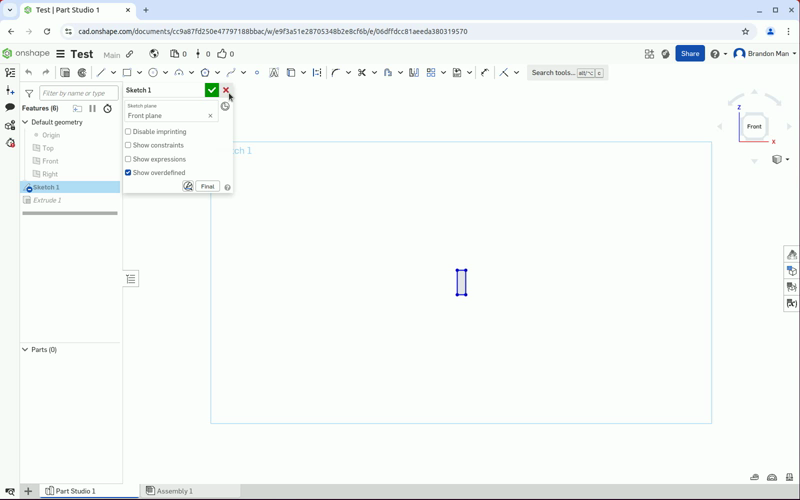
key(shift+s)
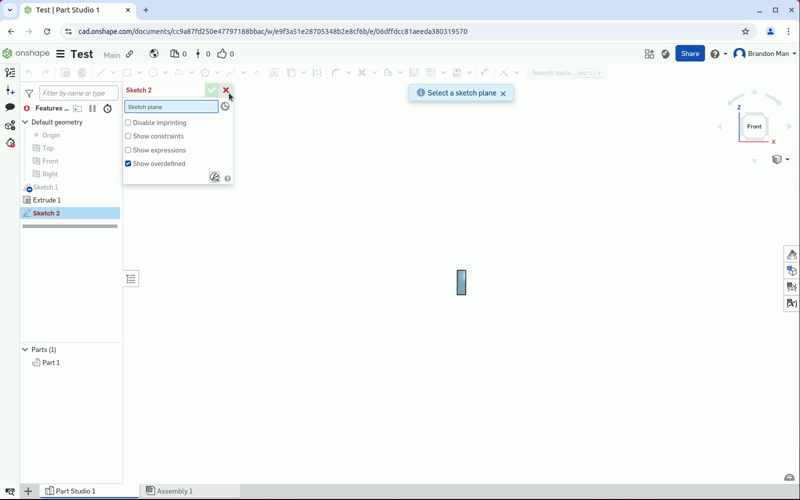
mouse_move(73, 163)
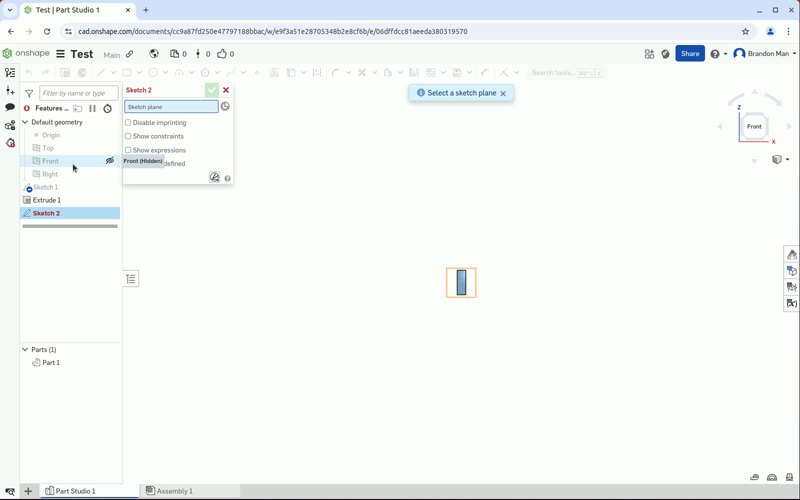
click(73, 163)
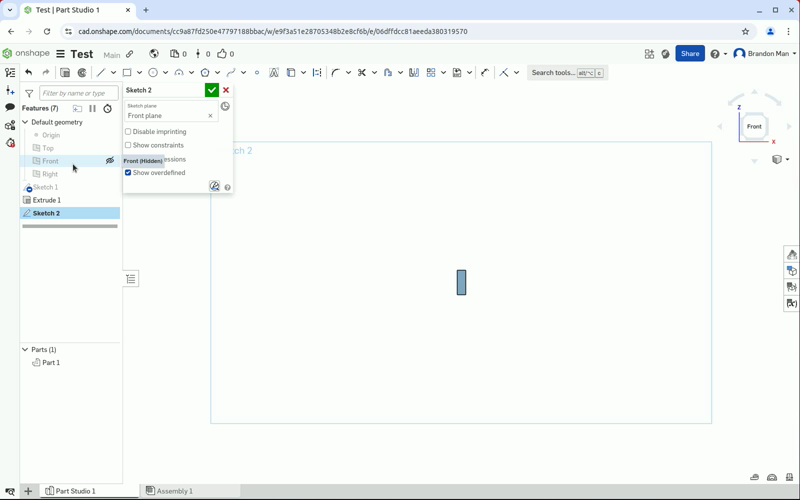
mouse_move(73, 352)
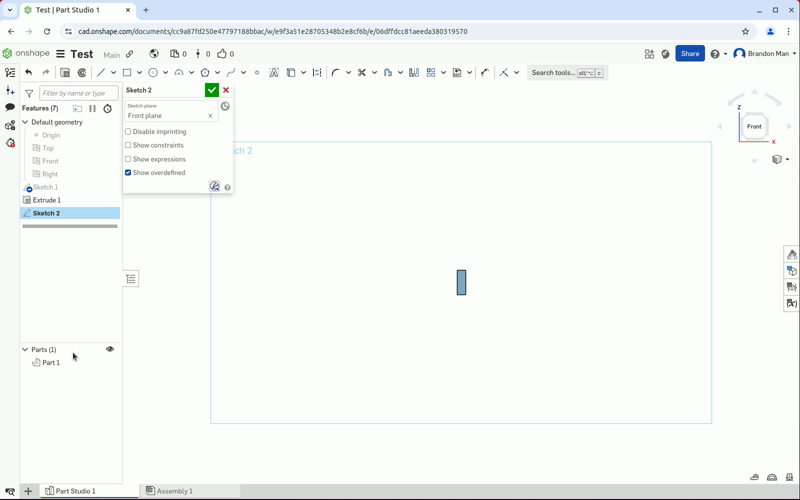
key(y)
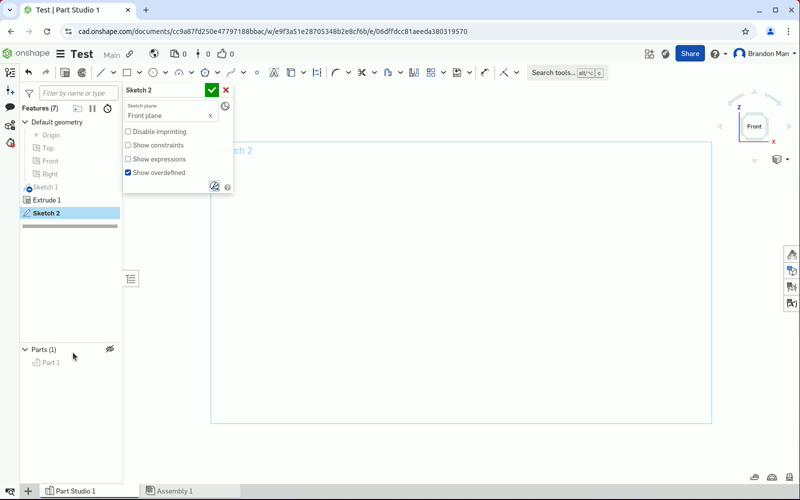
key(l)
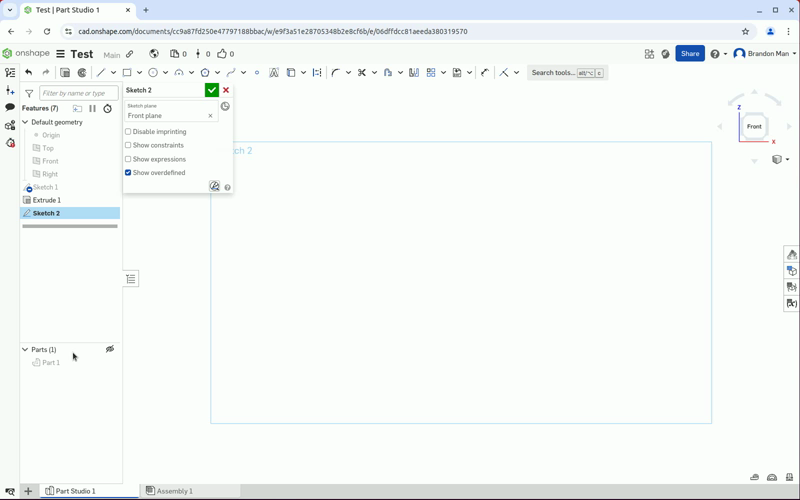
key_down(shift)
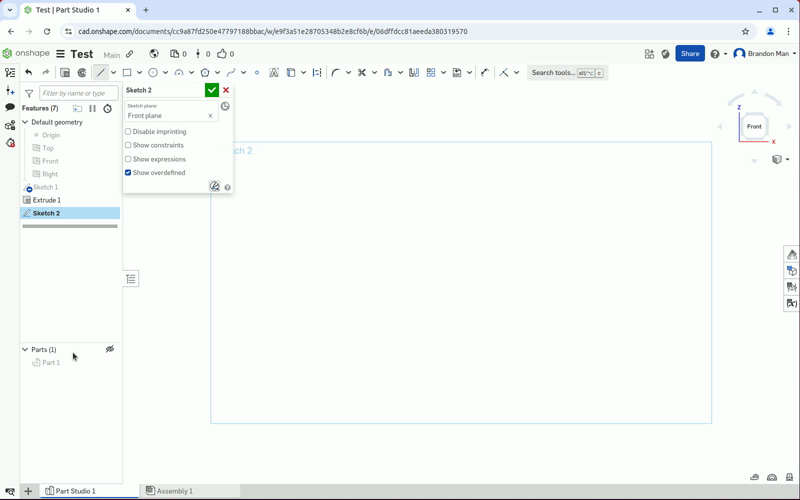
mouse_move(457, 294)
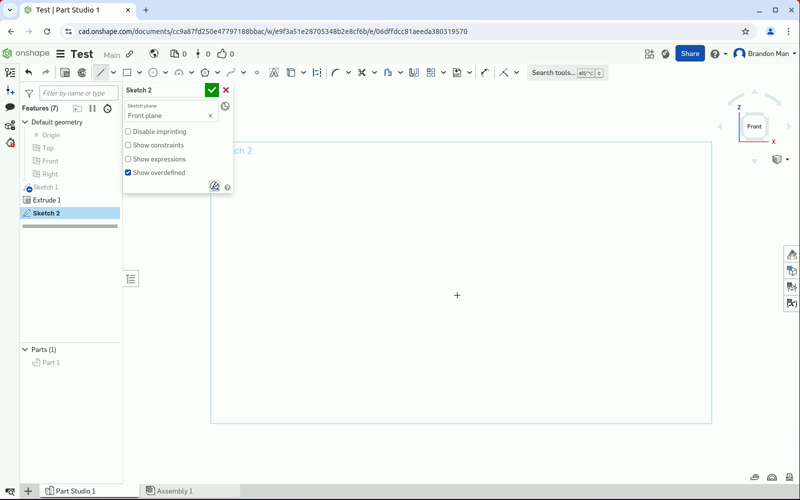
click(457, 294)
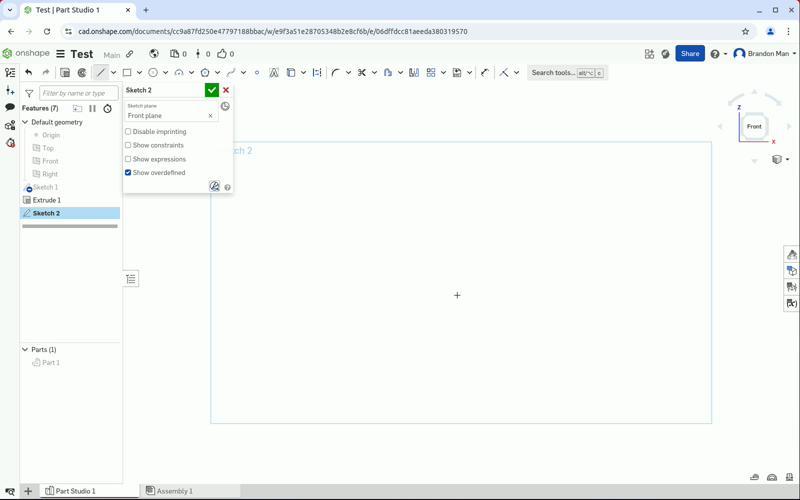
key_up(shift)
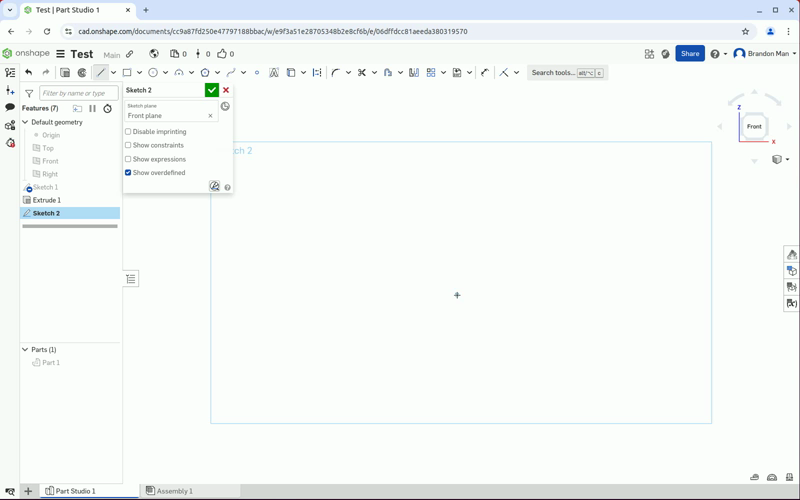
key_down(shift)
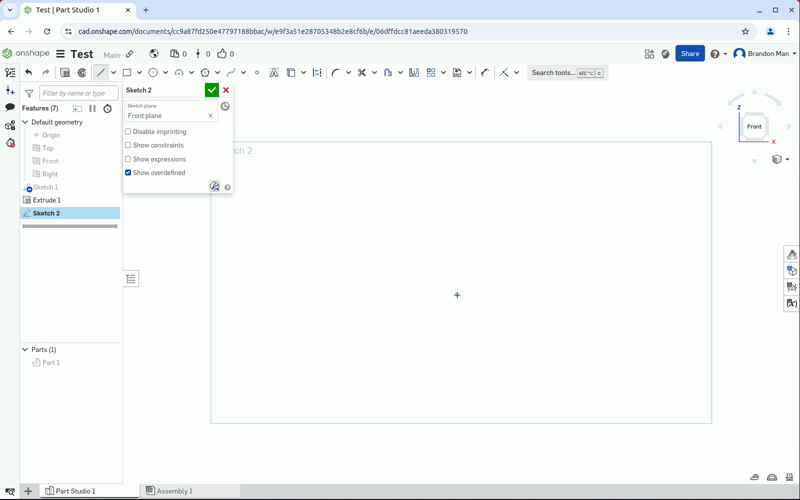
mouse_move(487, 294)
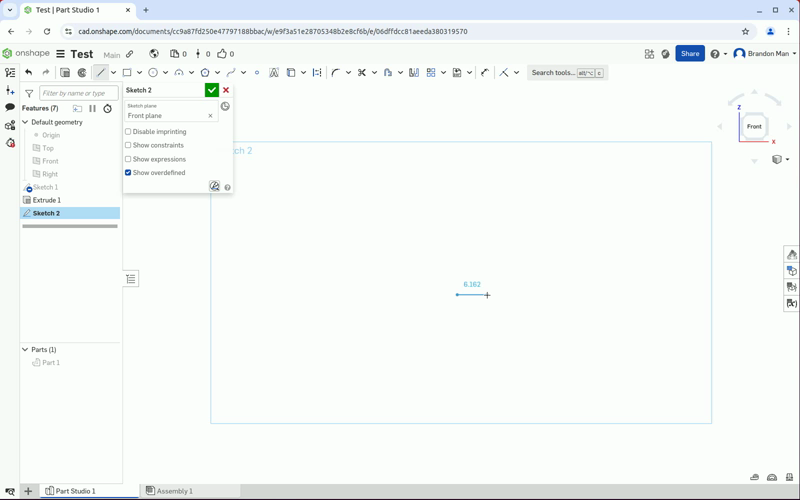
mouse_move(465, 294)
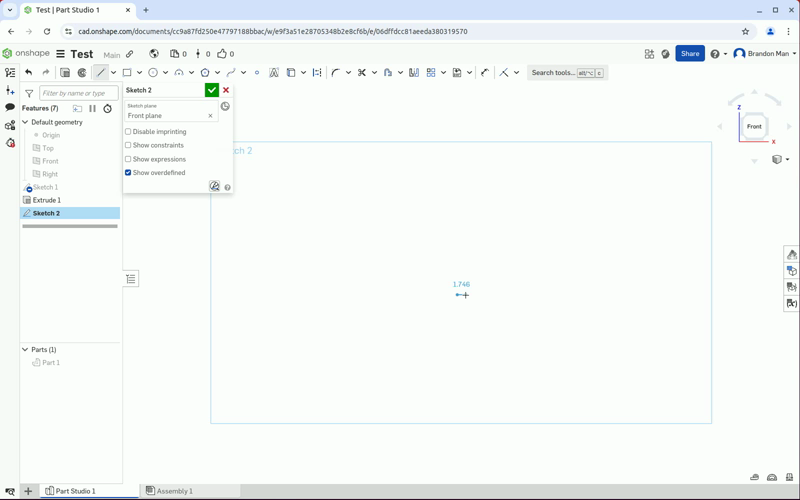
click(465, 294)
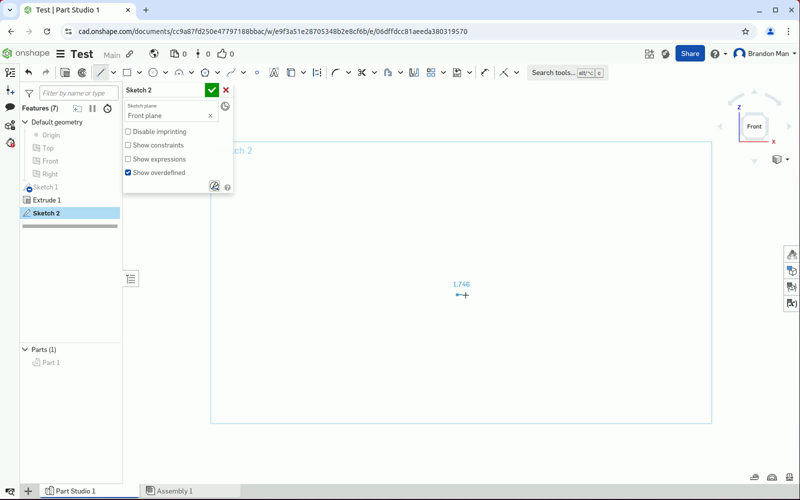
key_up(shift)
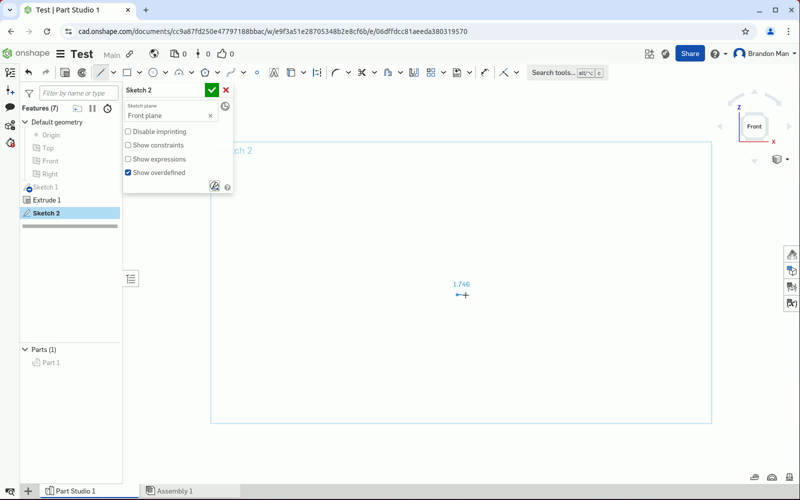
key_down(shift)
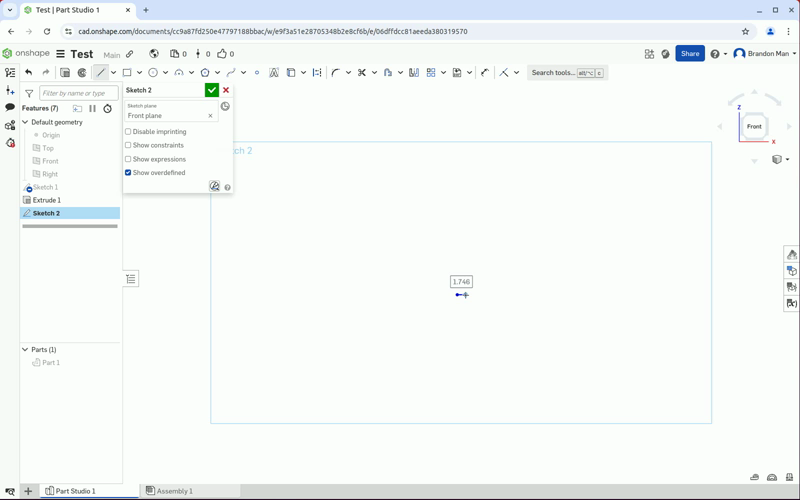
mouse_move(495, 294)
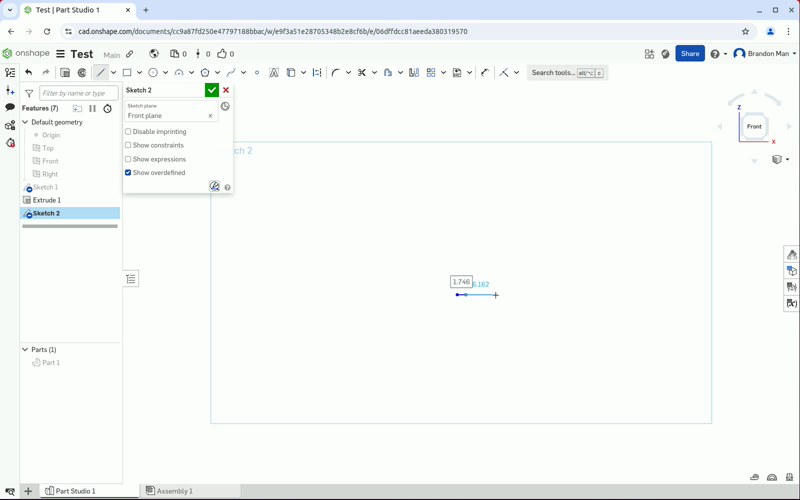
mouse_move(465, 270)
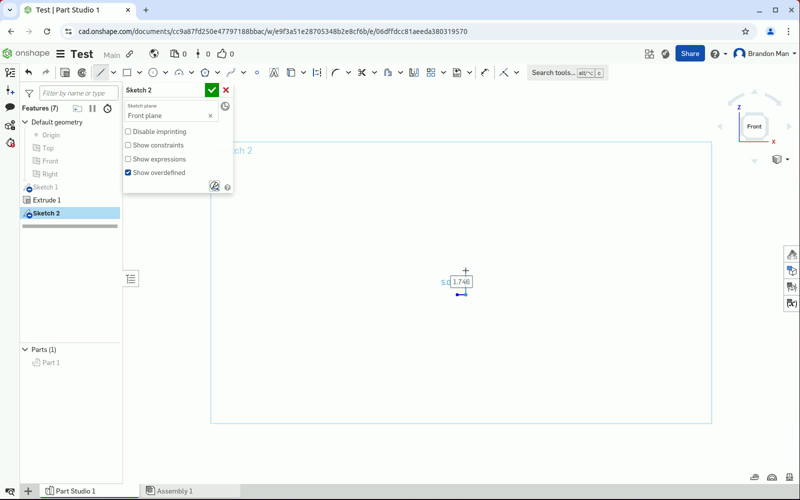
click(465, 270)
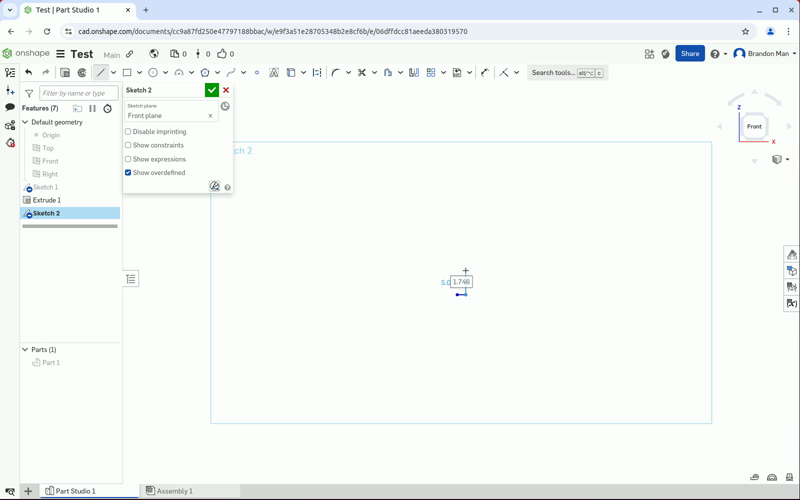
key_up(shift)
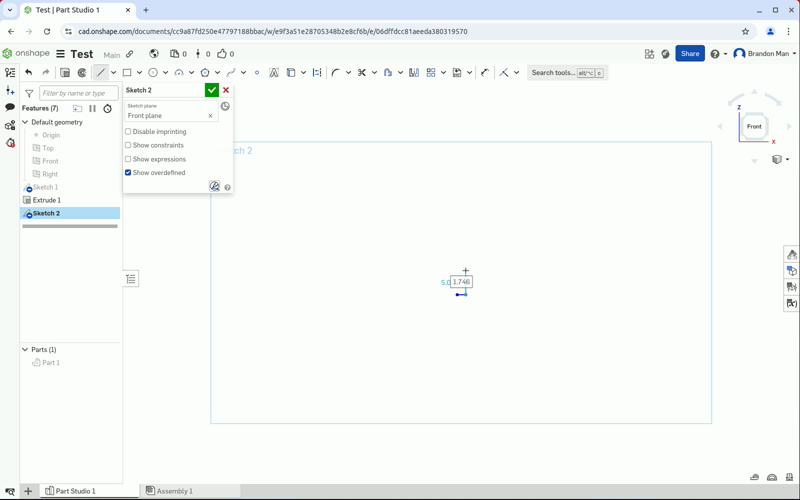
key_down(shift)
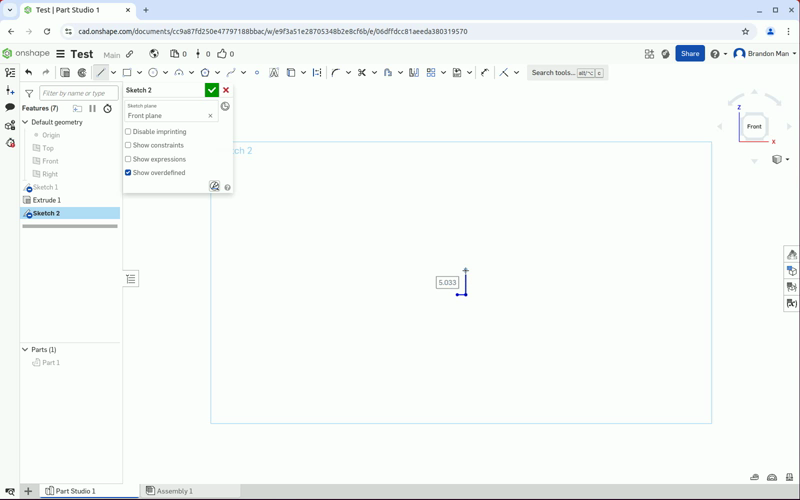
mouse_move(495, 270)
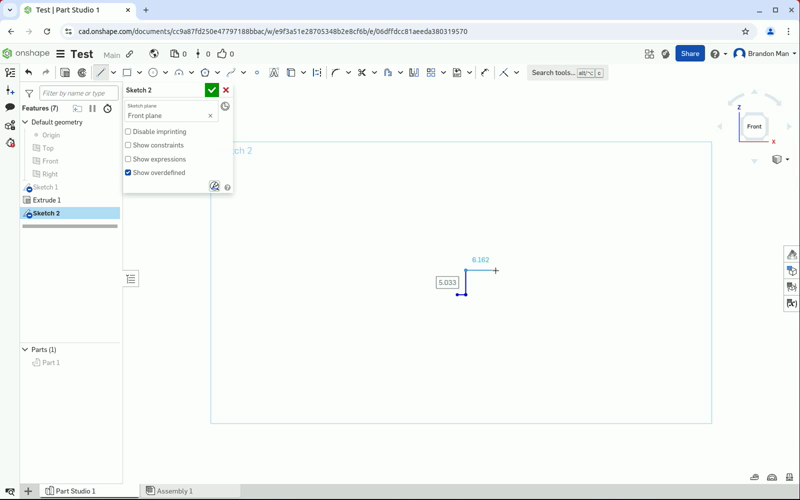
mouse_move(457, 270)
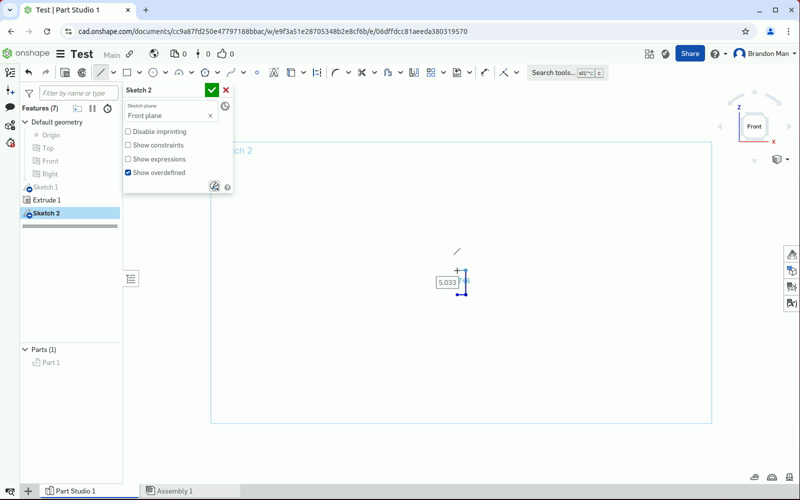
click(457, 270)
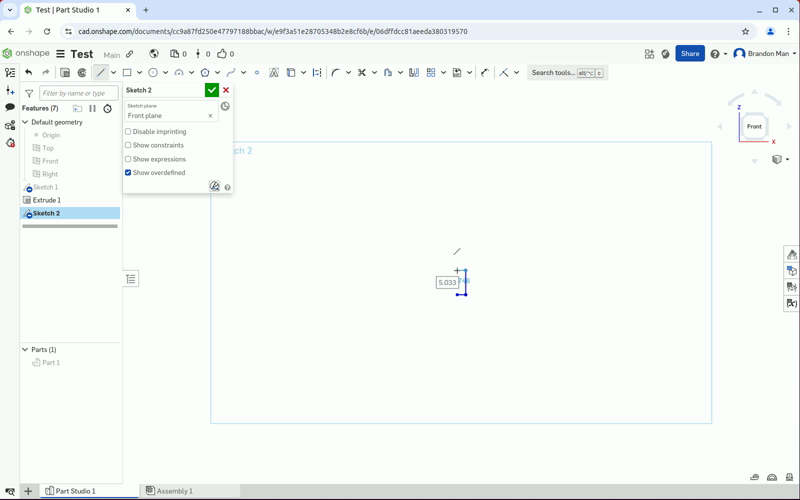
key_up(shift)
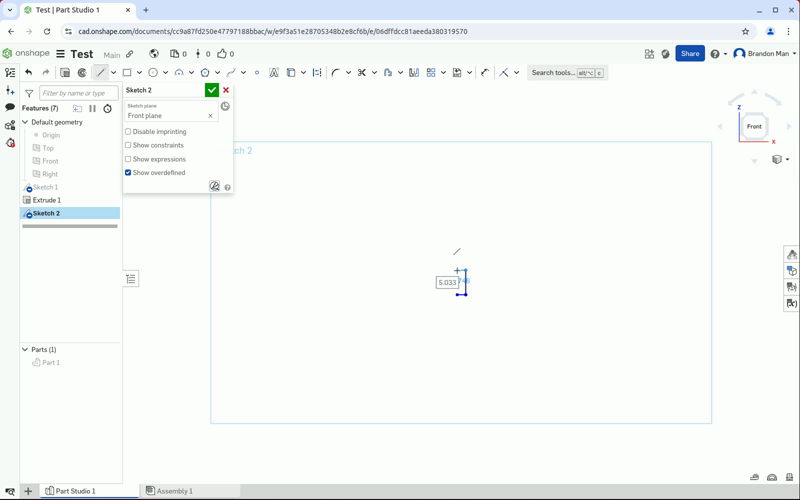
mouse_move(487, 270)
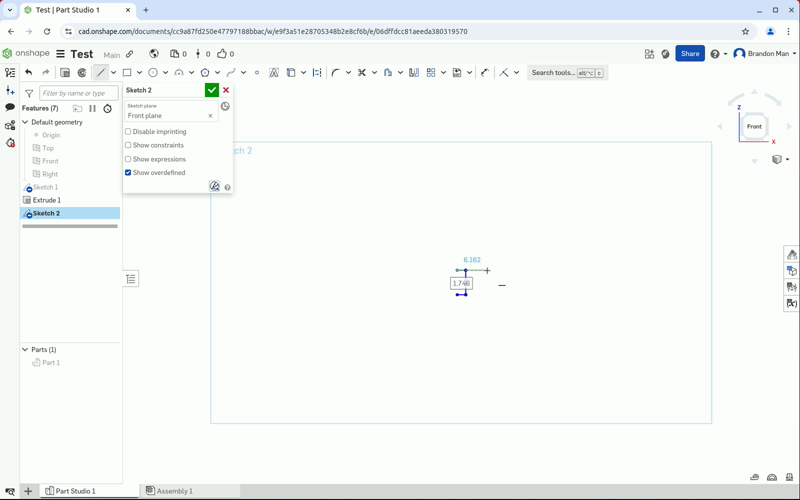
key_down(shift)
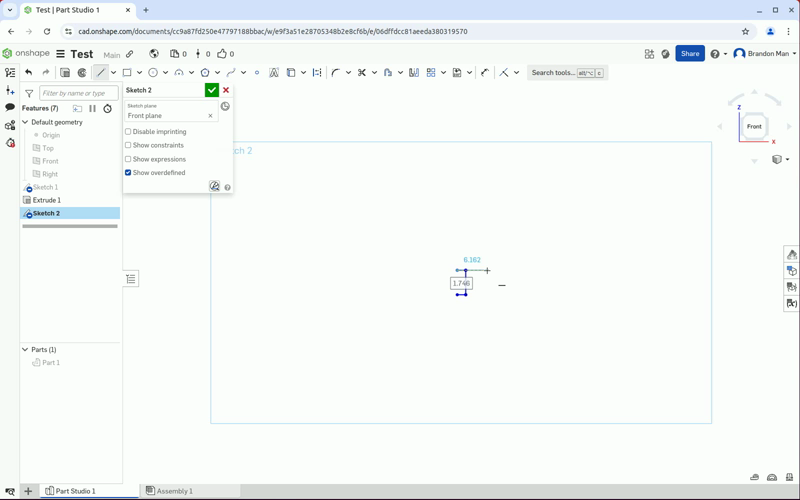
mouse_move(457, 294)
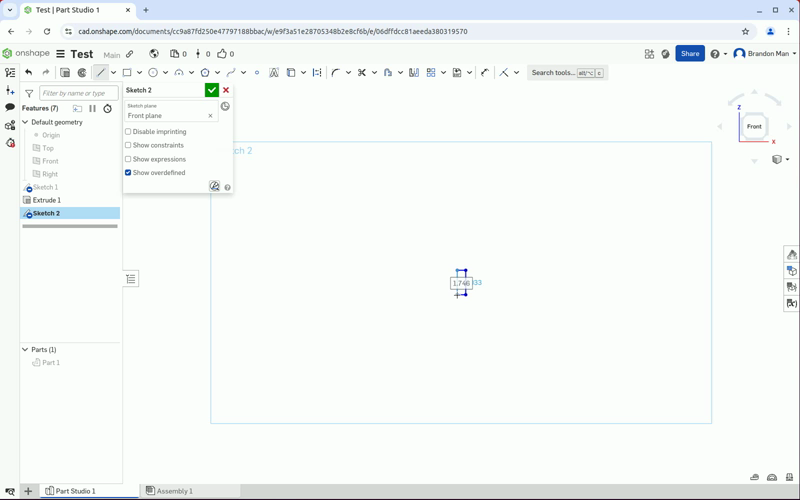
key_up(shift)
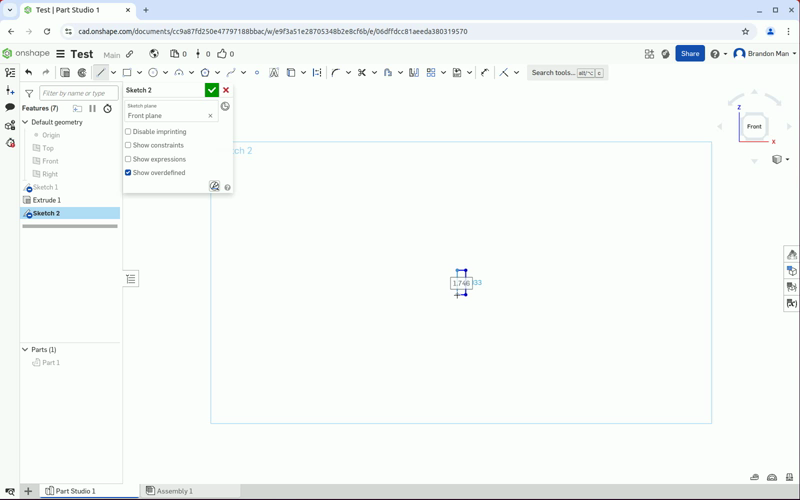
click(457, 294)
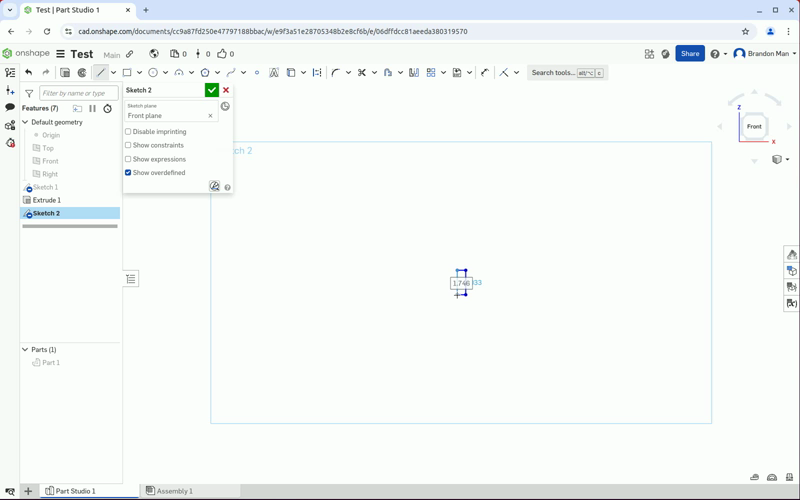
key(esc)
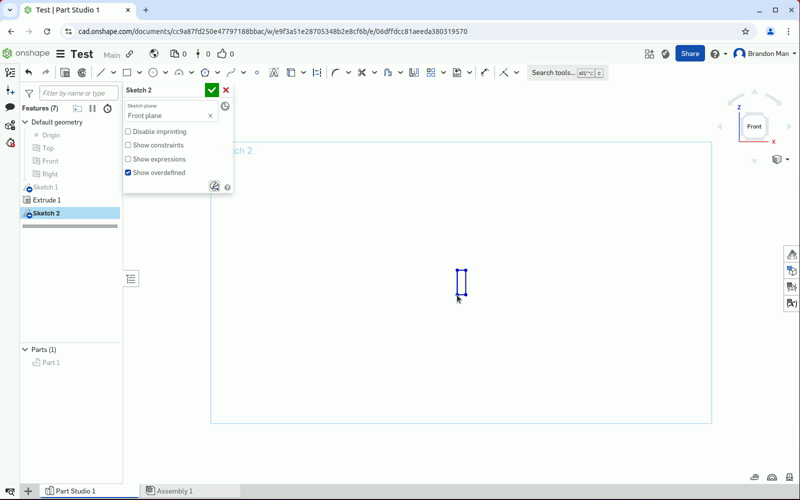
mouse_move(464, 276)
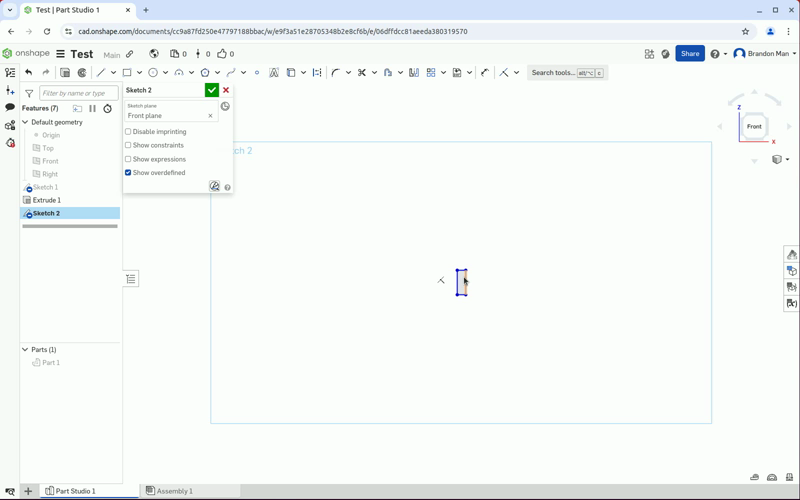
scroll(6)
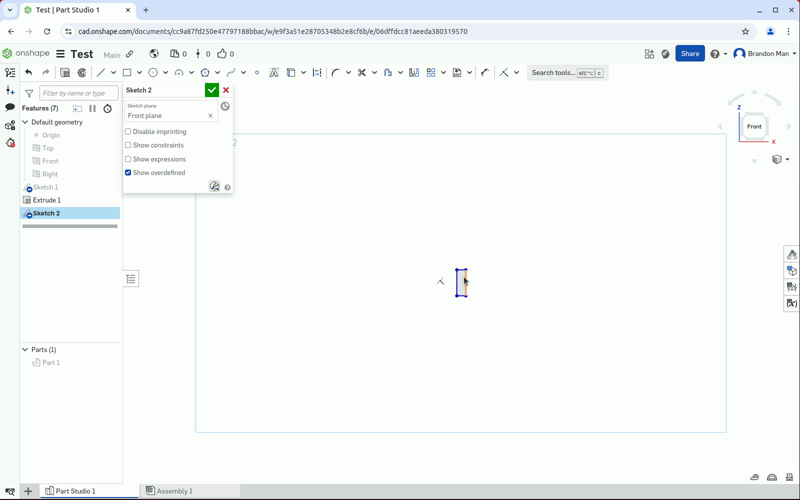
scroll(6)
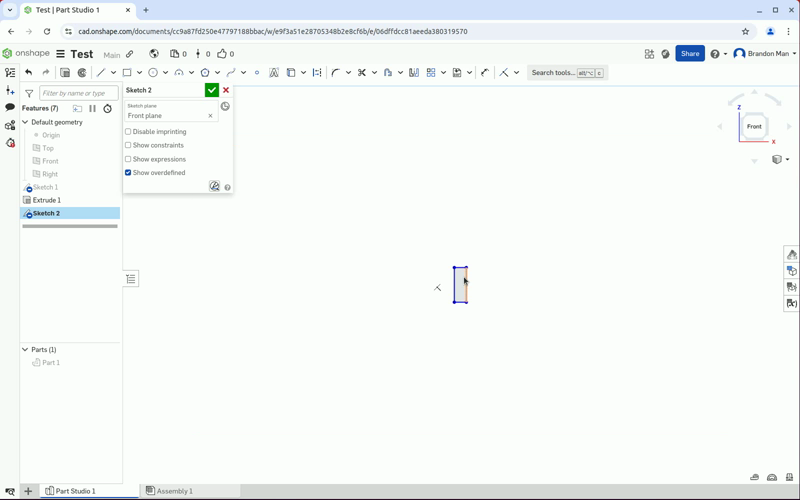
scroll(6)
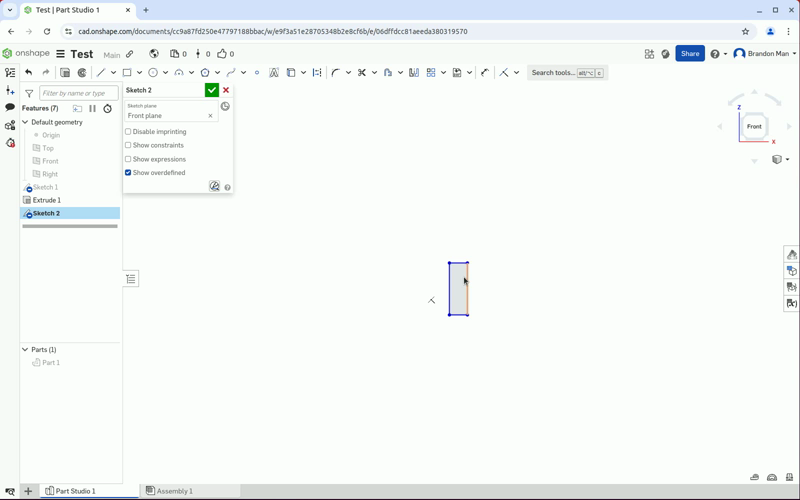
scroll(6)
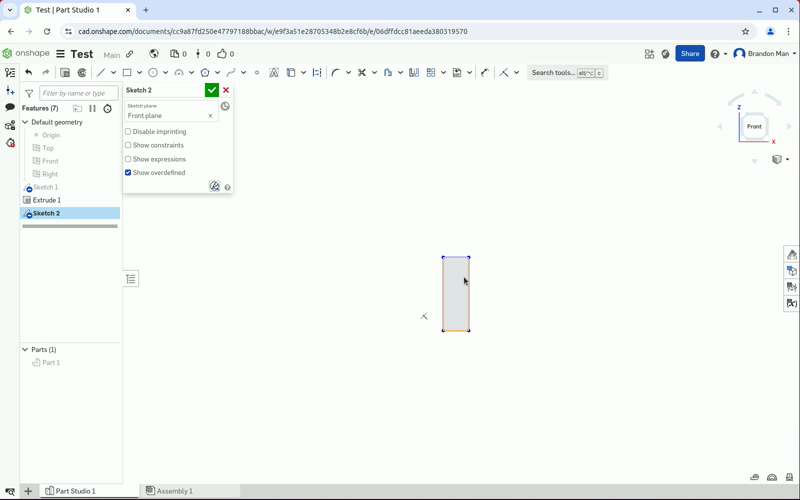
scroll(6)
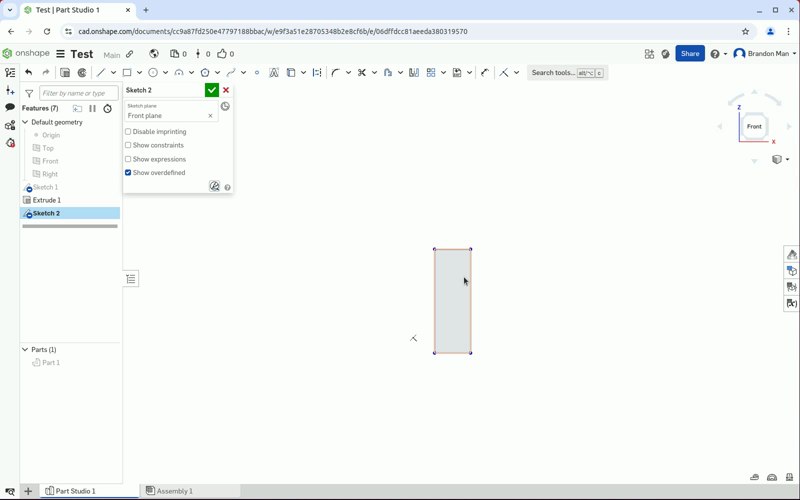
scroll(6)
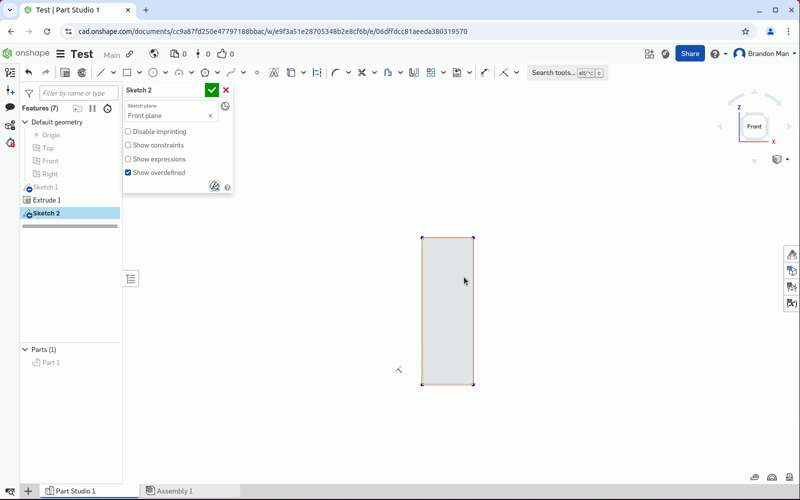
scroll(6)
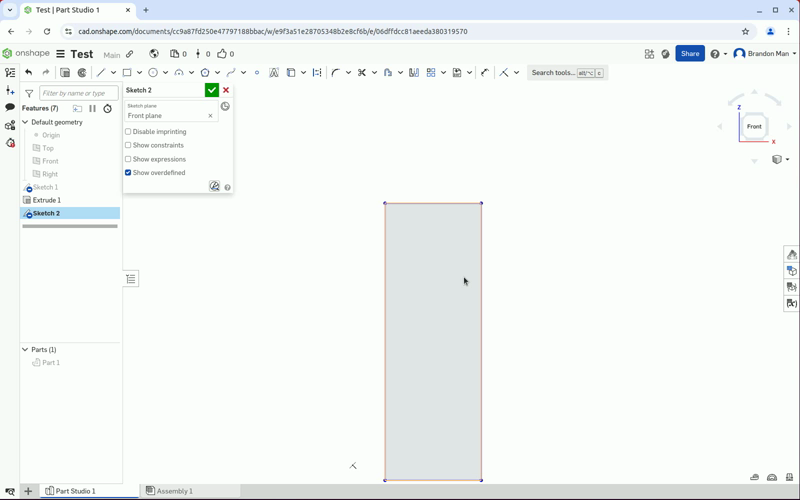
click(464, 276)
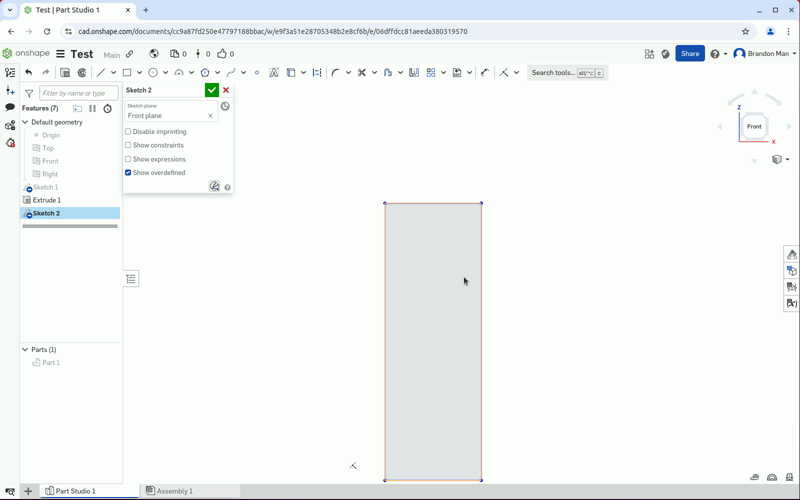
scroll(-6)
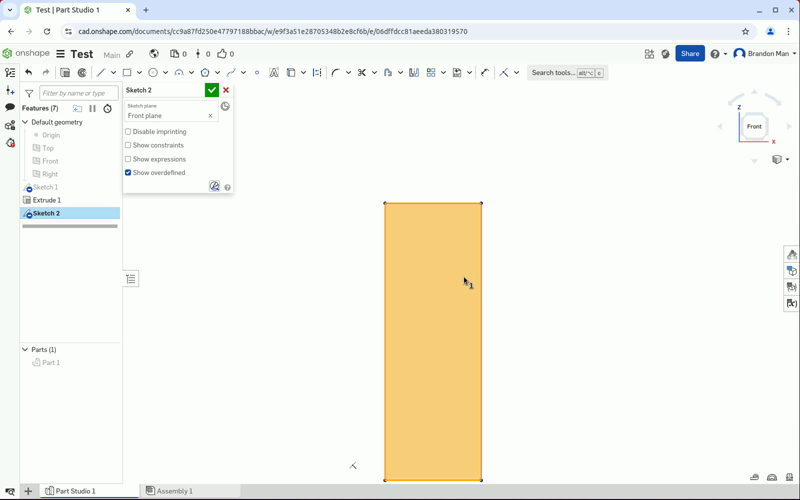
scroll(-6)
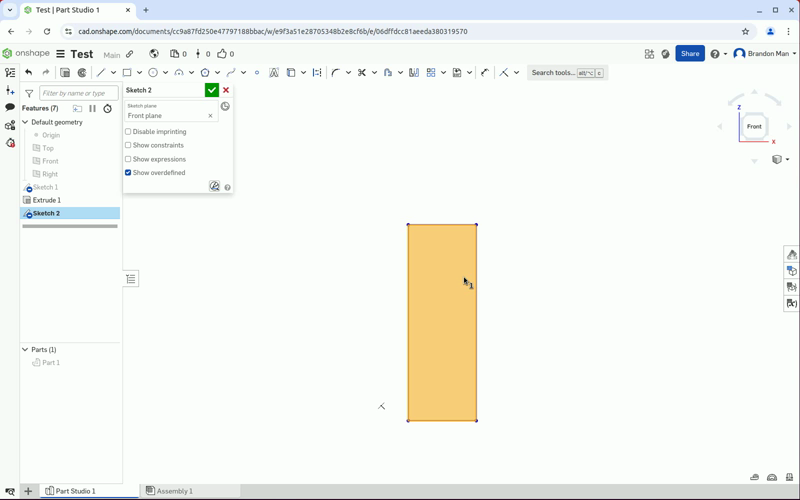
scroll(-6)
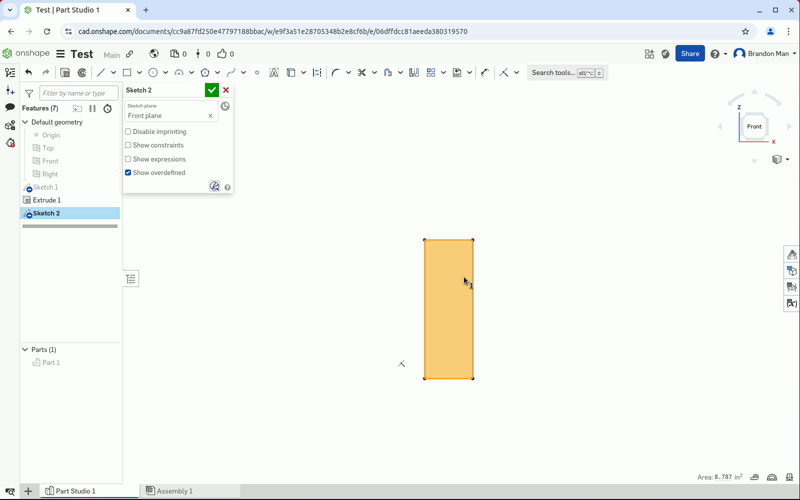
scroll(-6)
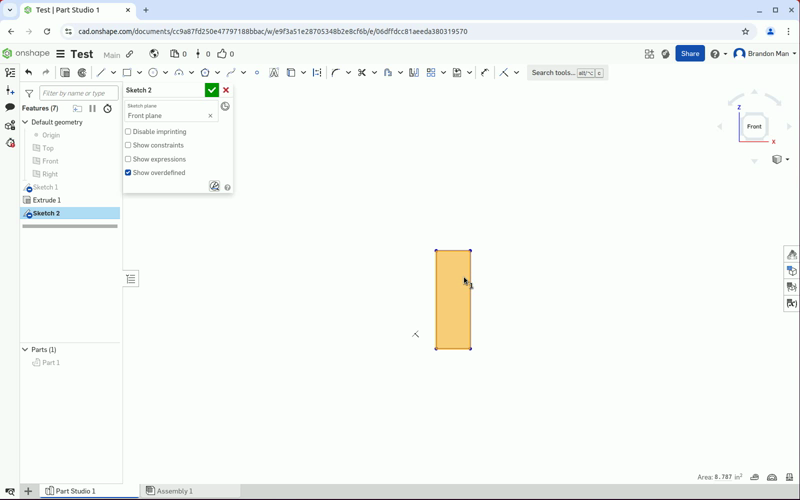
scroll(-6)
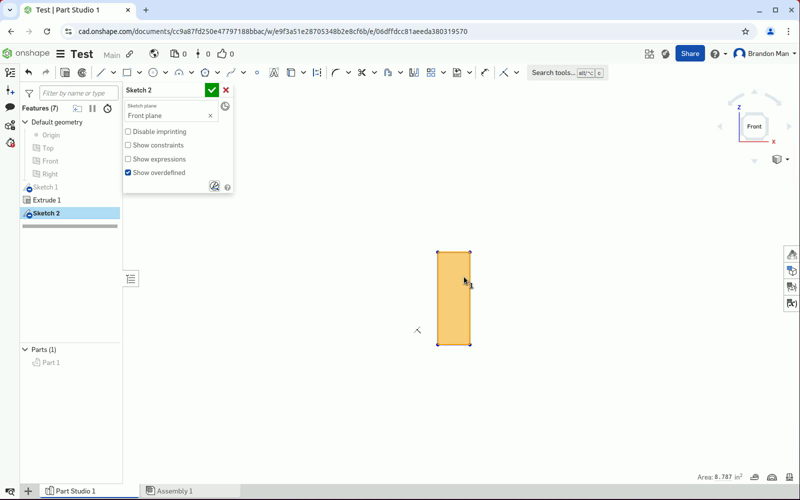
scroll(-6)
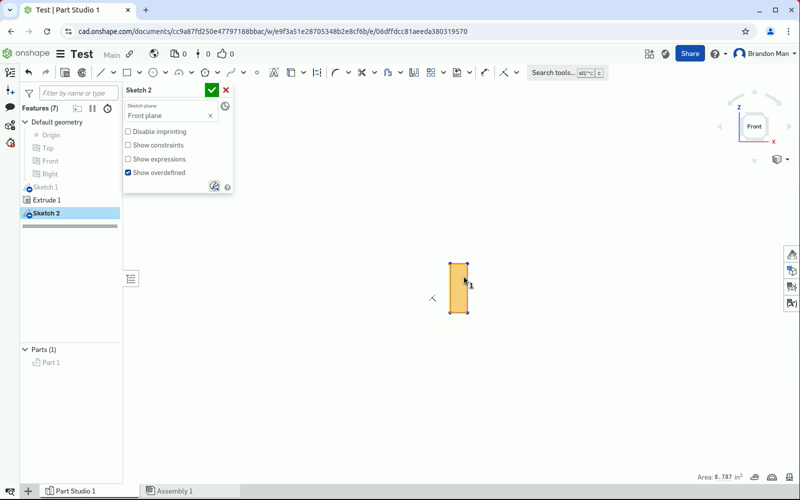
scroll(-6)
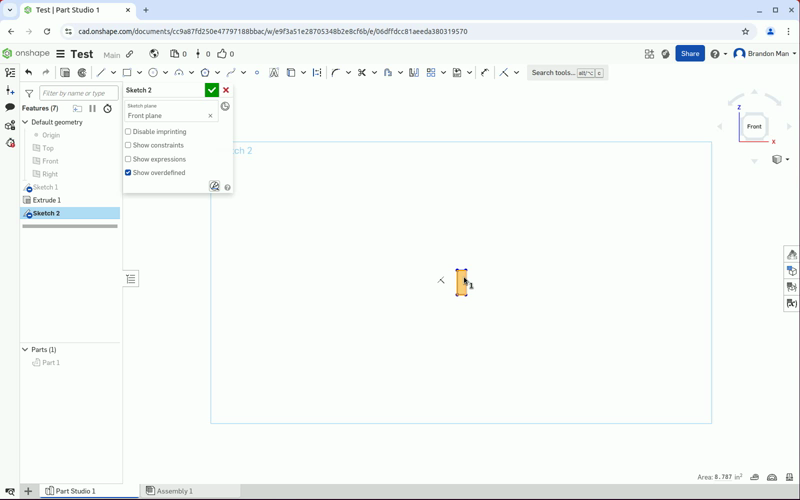
mouse_move(73, 352)
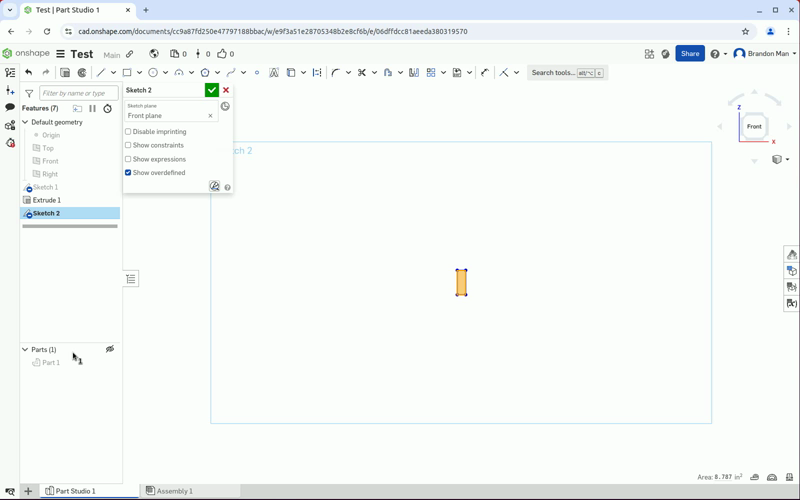
key(shift+y)
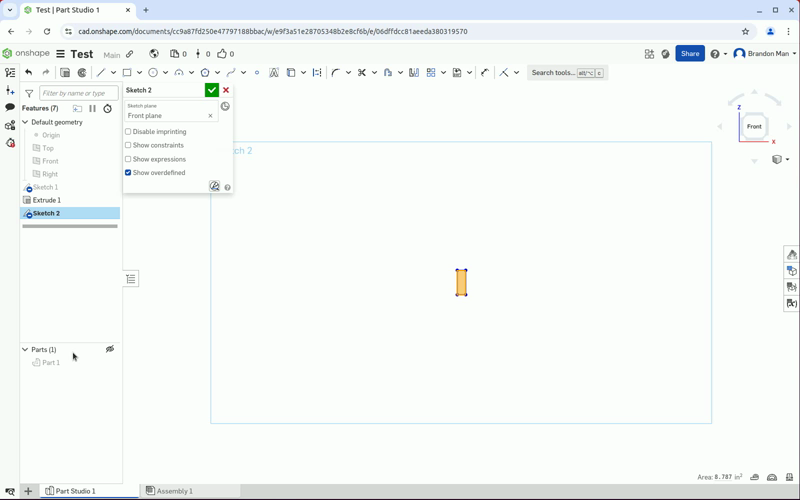
key(shift+e)
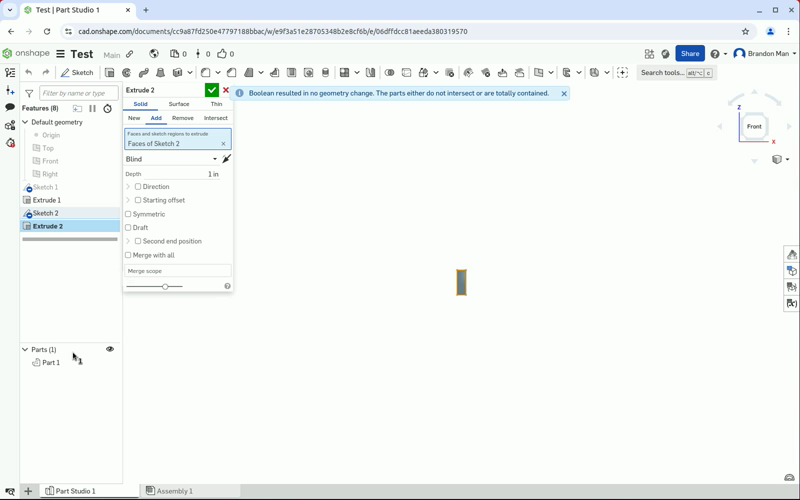
mouse_move(143, 106)
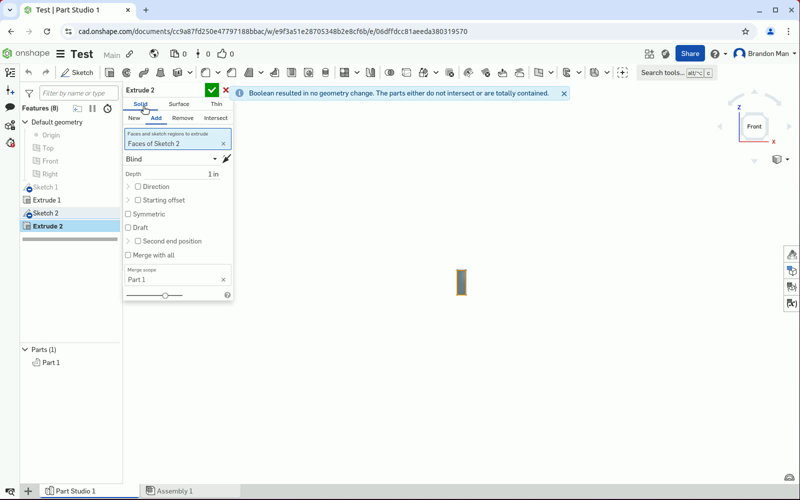
click(143, 106)
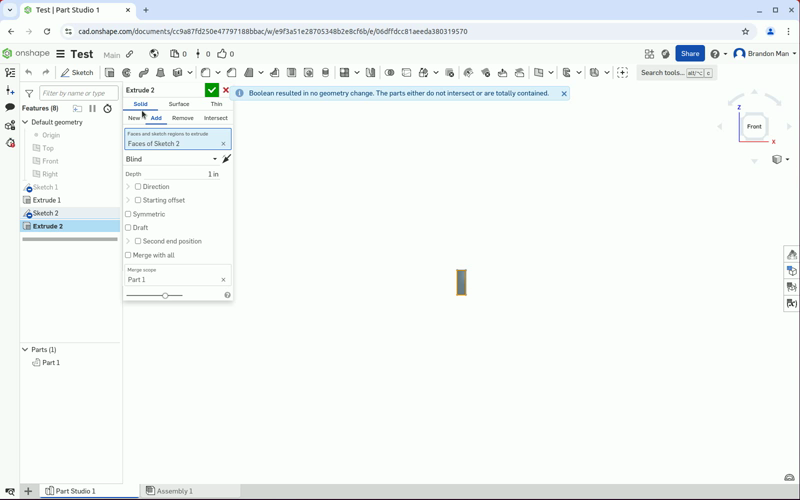
mouse_move(137, 120)
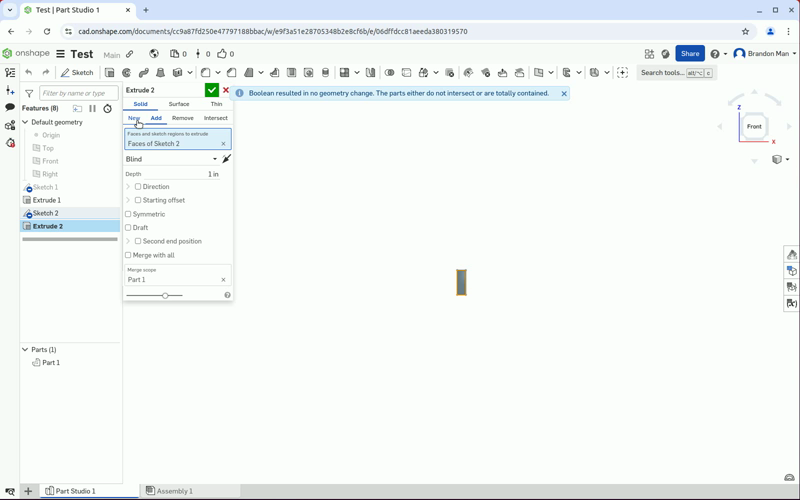
click(137, 120)
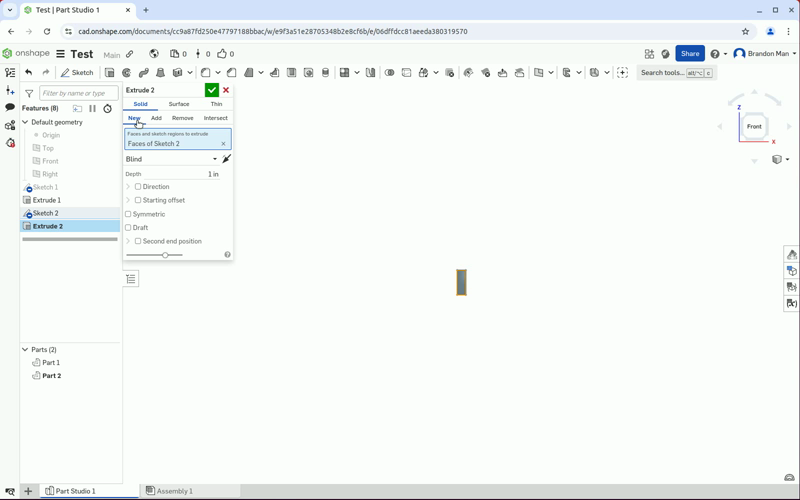
key(tab, 4)
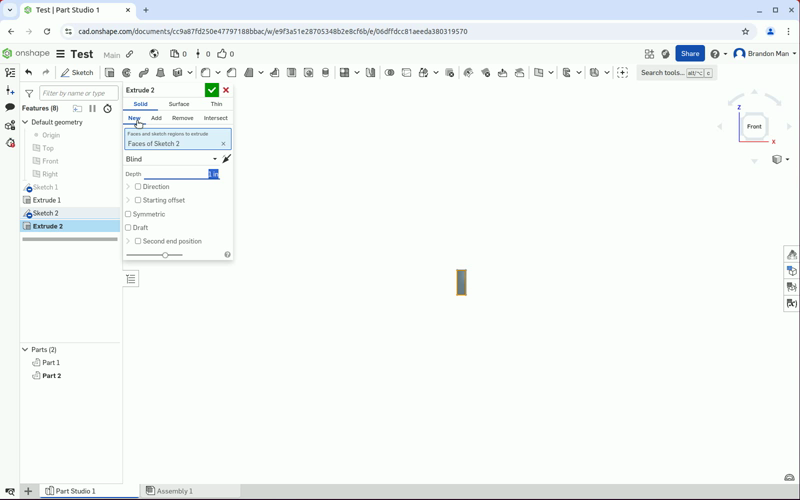
text(23.108)
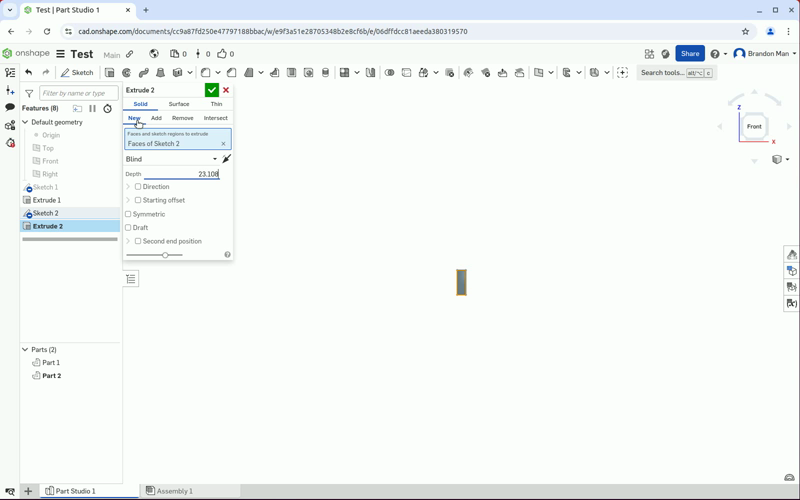
key(enter)
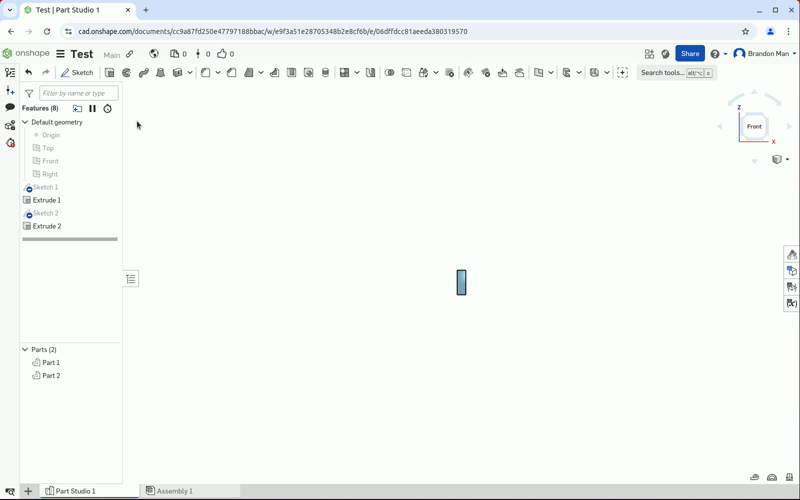
key(shift+h)
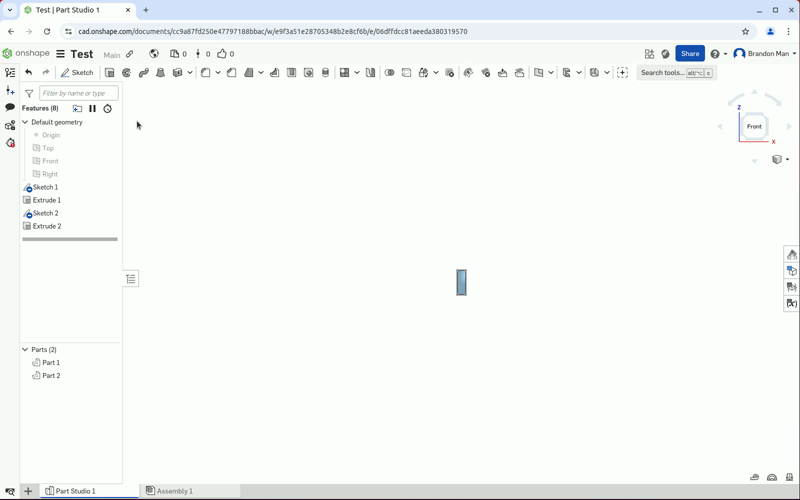
key(shift+h)
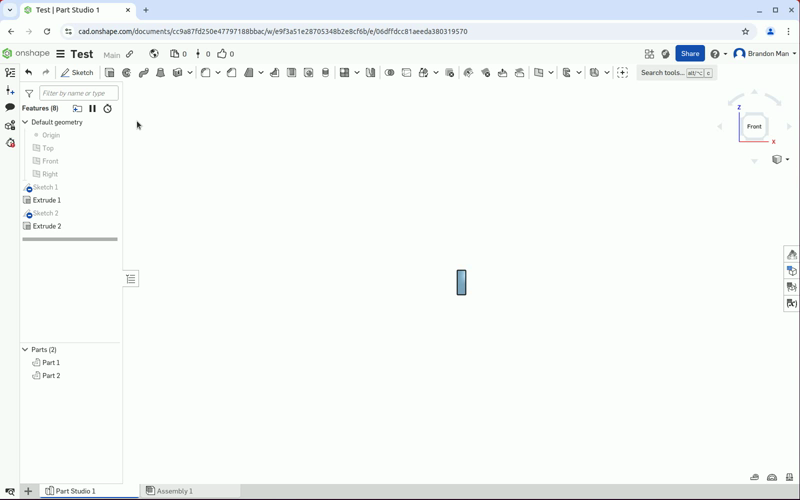
mouse_move(73, 189)
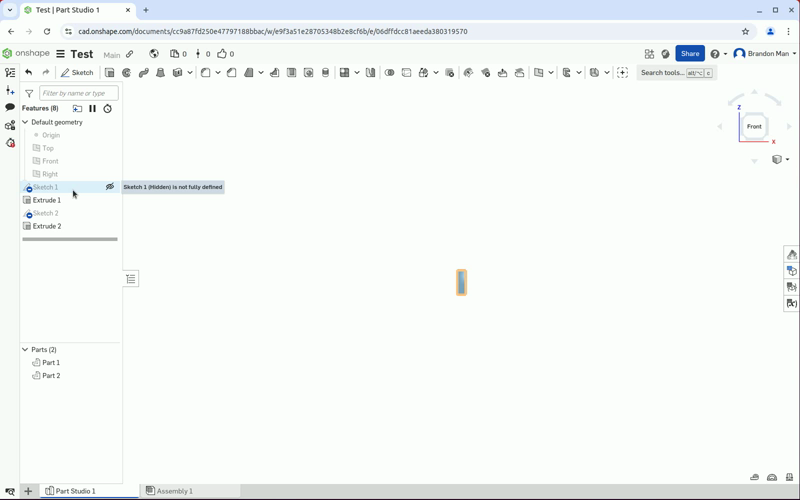
click(73, 189)
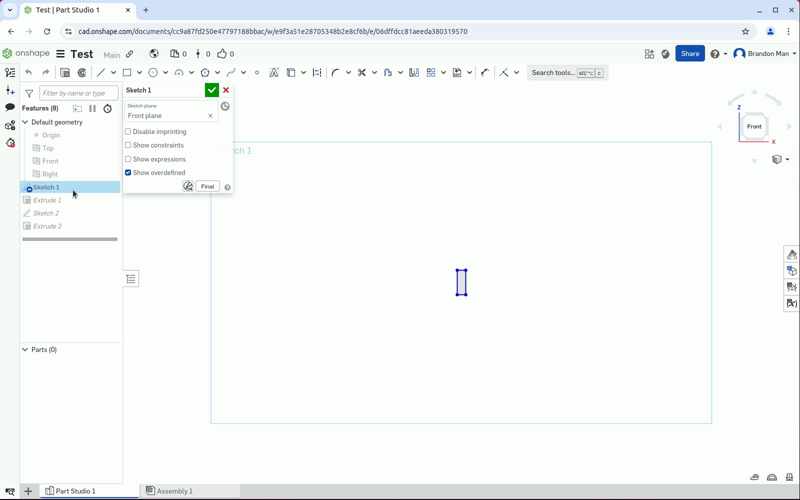
mouse_move(229, 92)
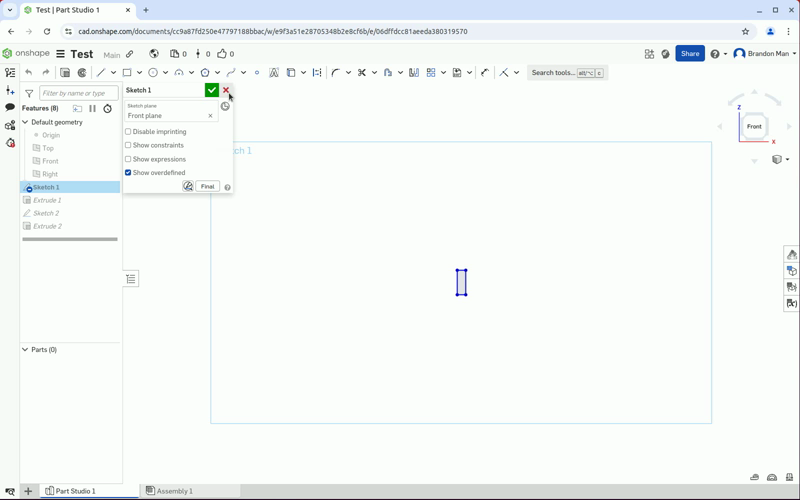
click(229, 92)
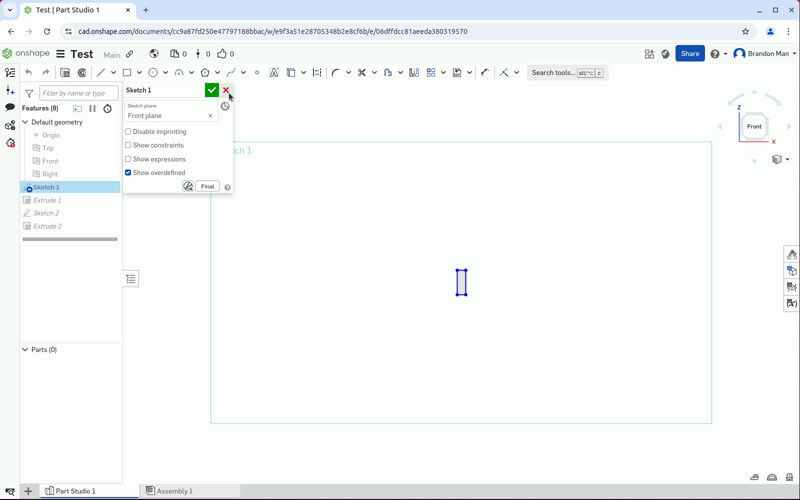
key(shift+s)
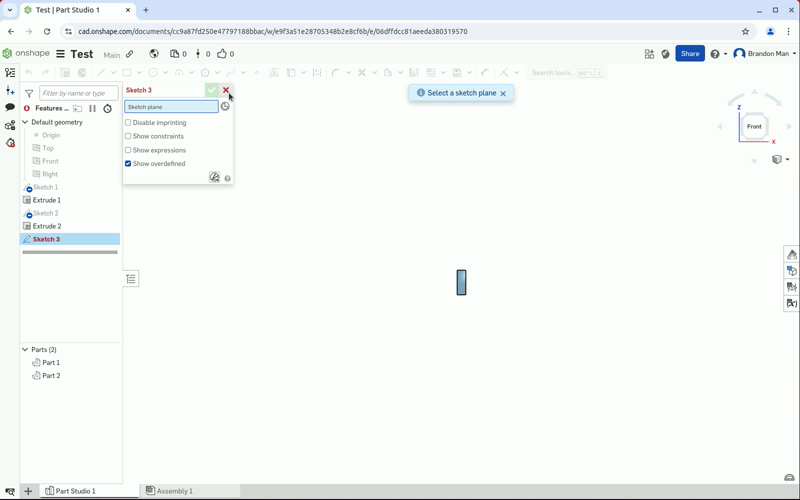
mouse_move(73, 163)
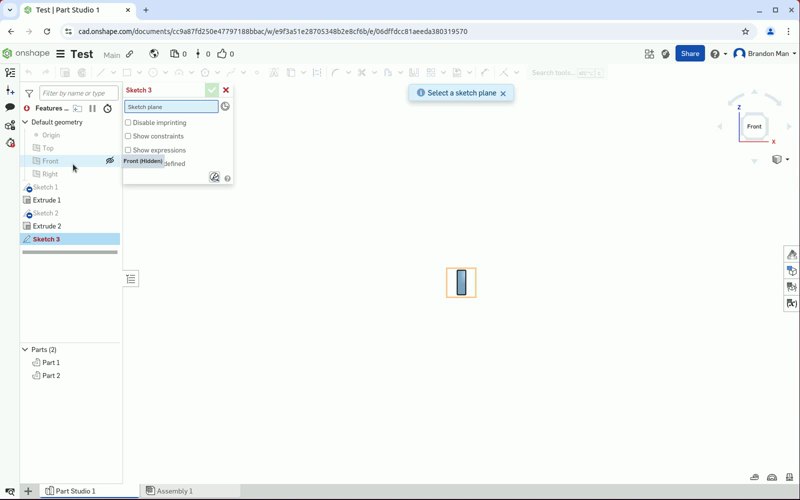
click(73, 163)
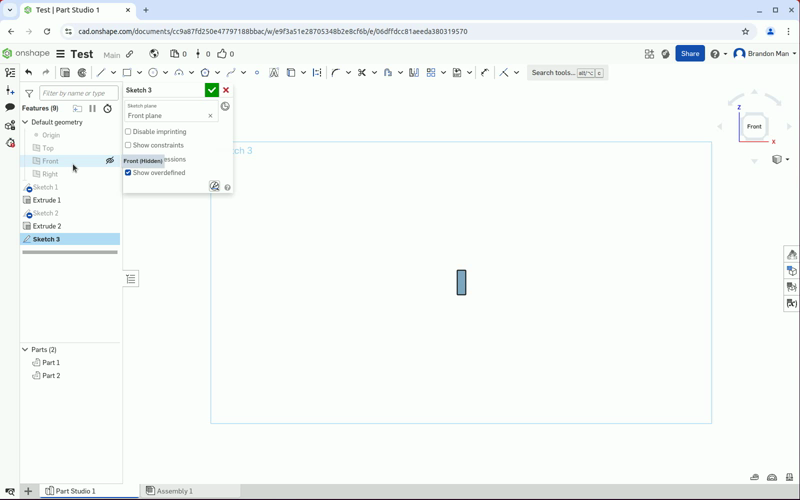
mouse_move(73, 352)
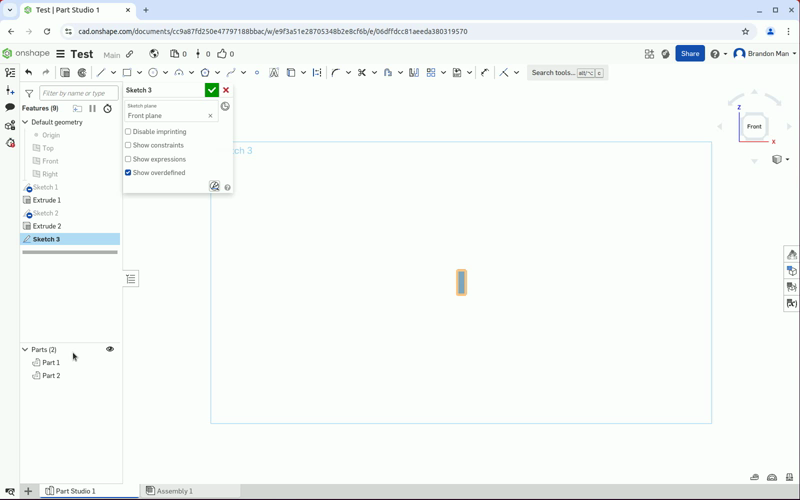
key(y)
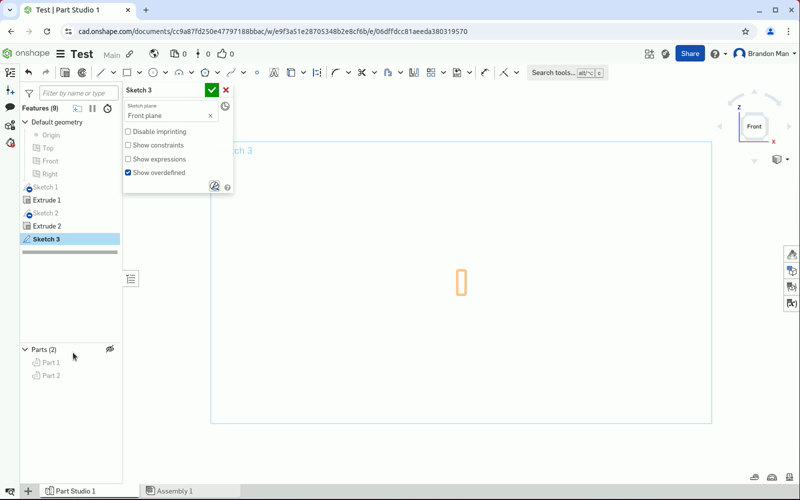
key(l)
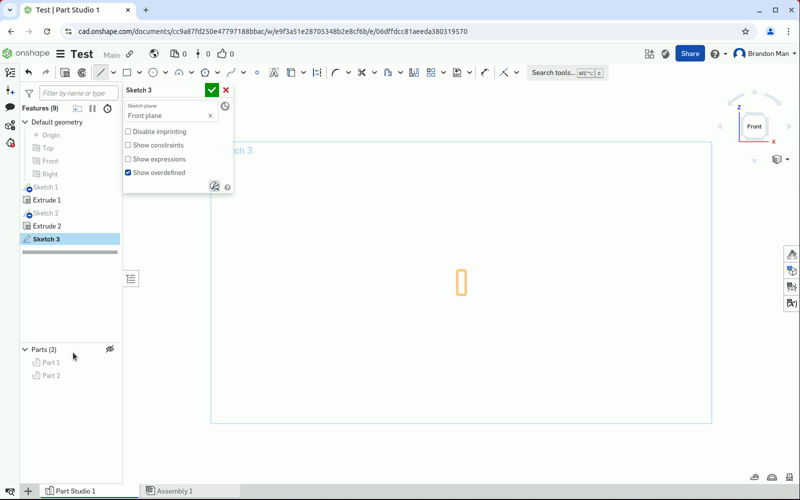
key_down(shift)
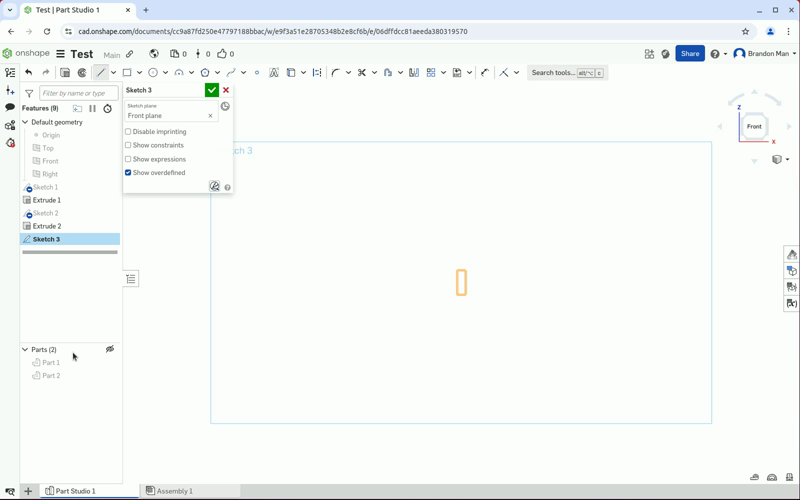
mouse_move(457, 294)
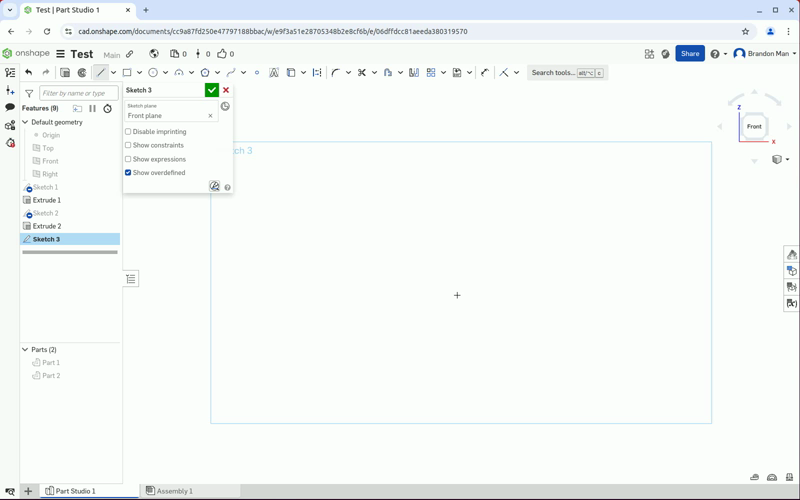
click(457, 294)
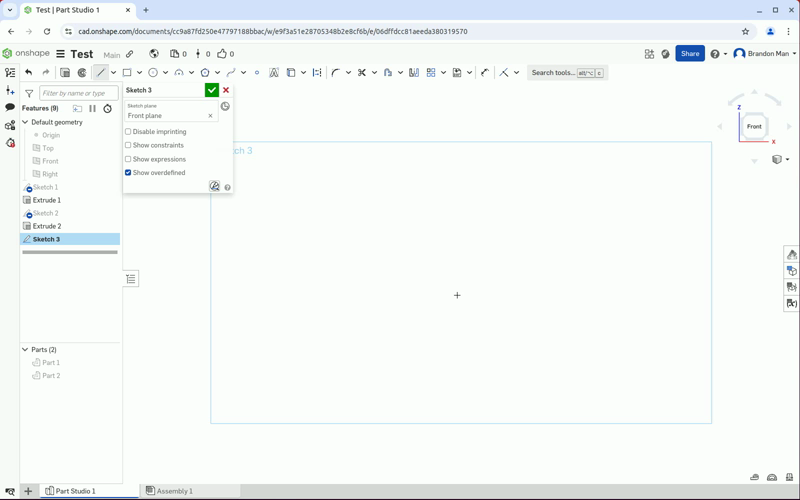
key_up(shift)
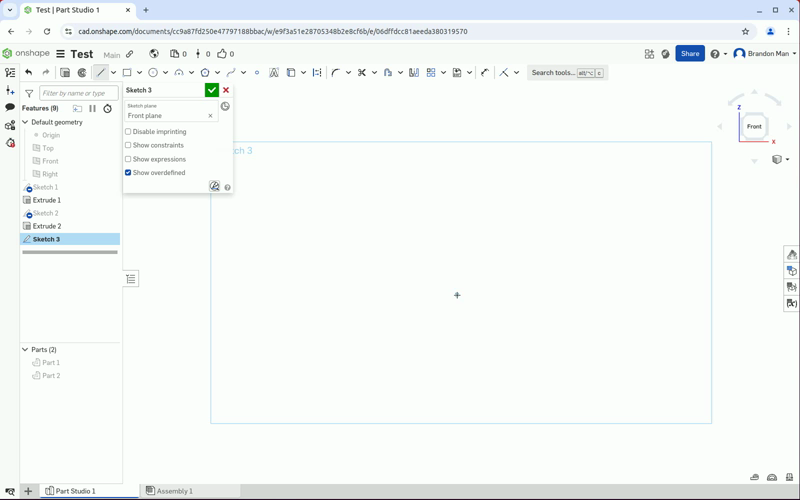
key_down(shift)
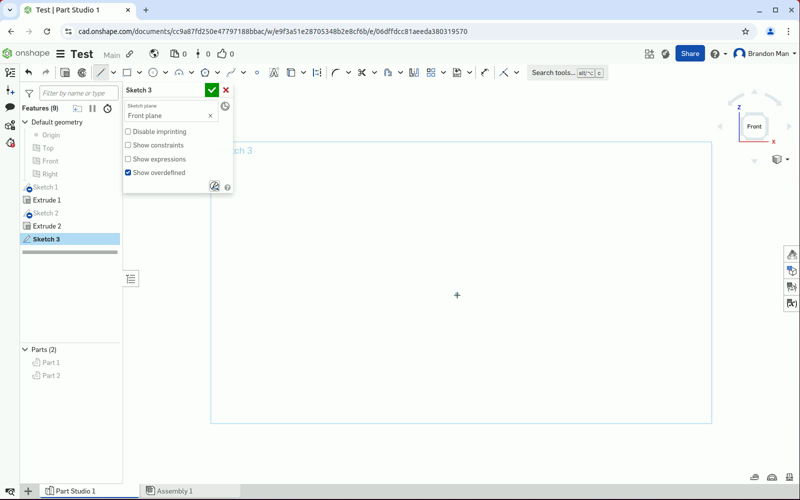
mouse_move(487, 294)
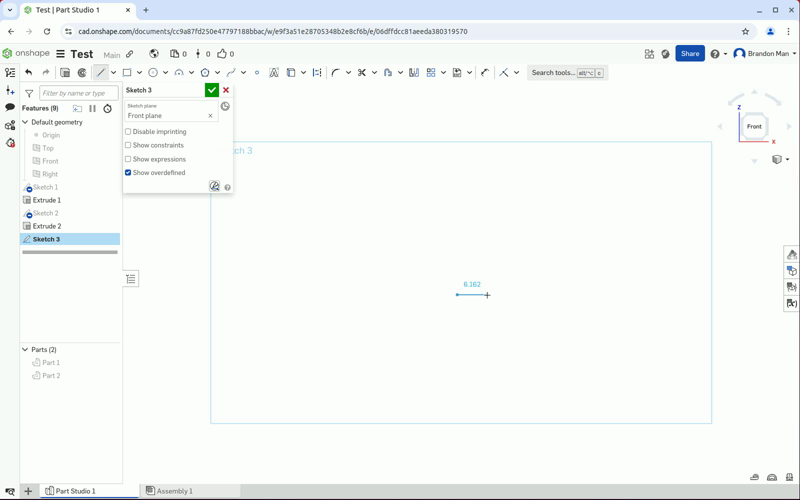
mouse_move(465, 294)
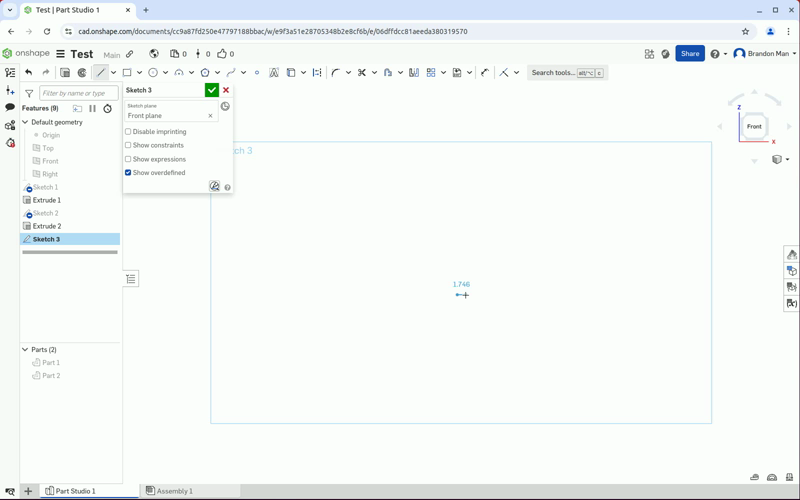
click(465, 294)
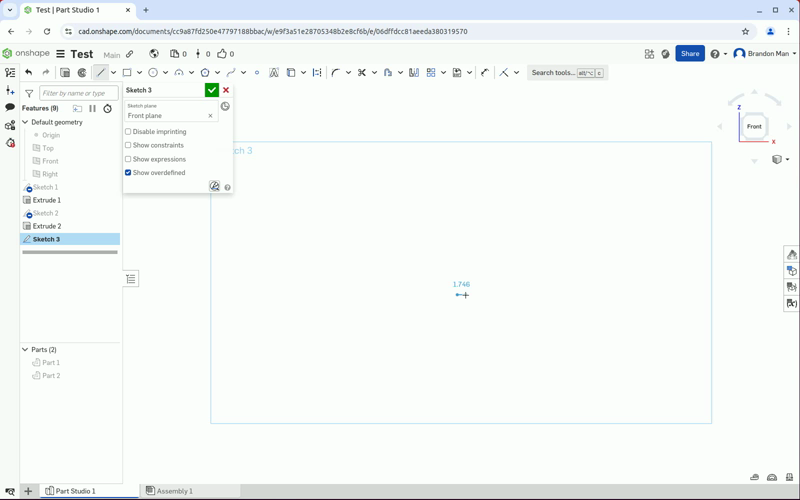
key_up(shift)
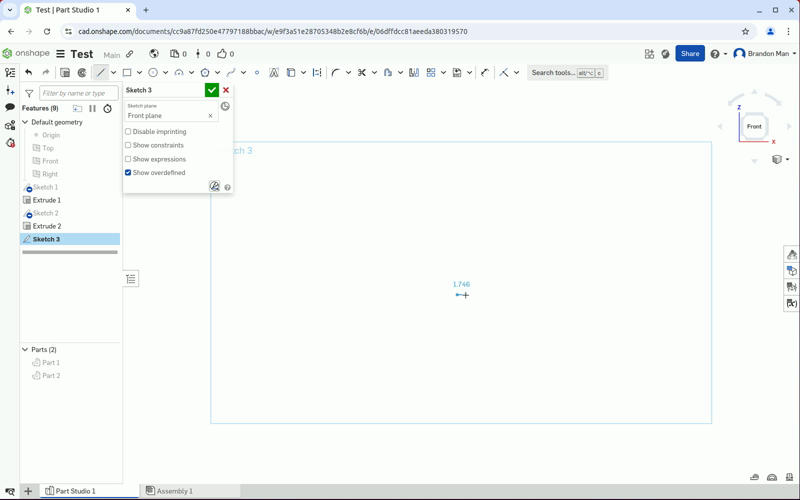
key_down(shift)
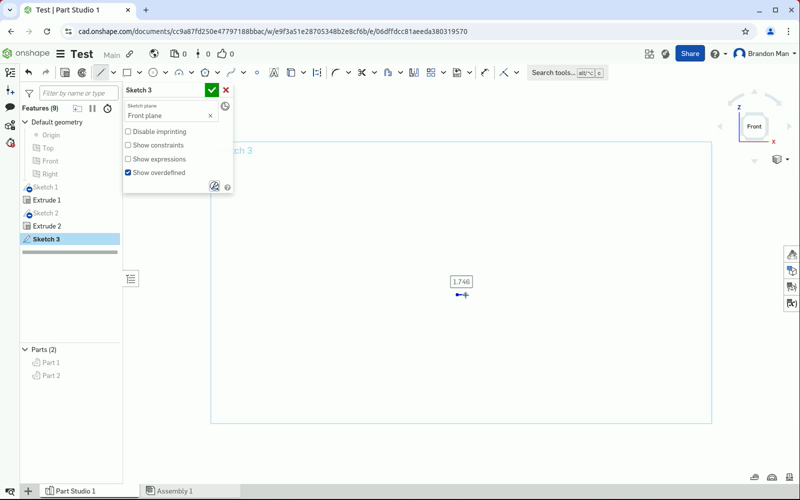
mouse_move(495, 294)
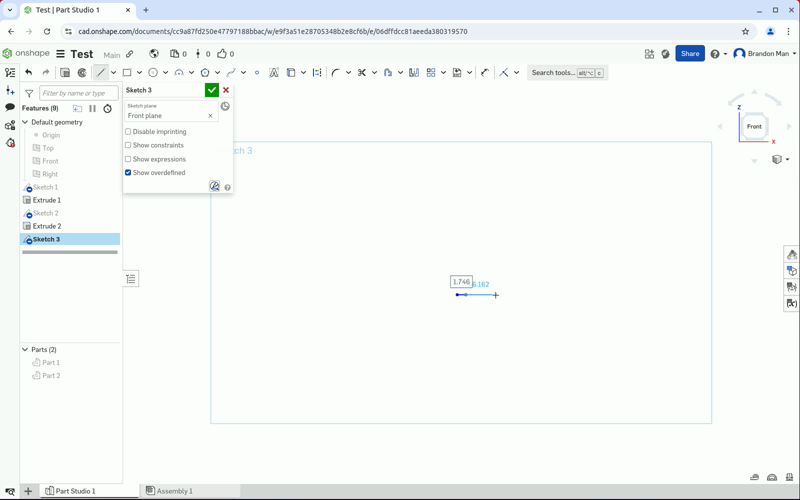
mouse_move(465, 270)
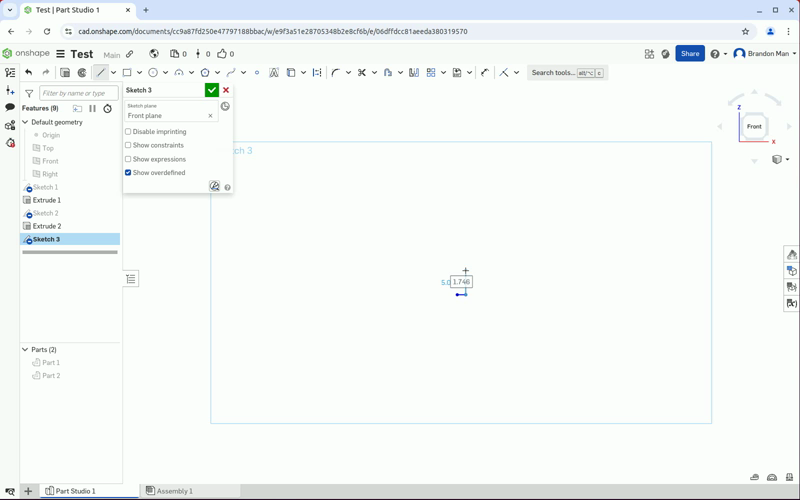
click(465, 270)
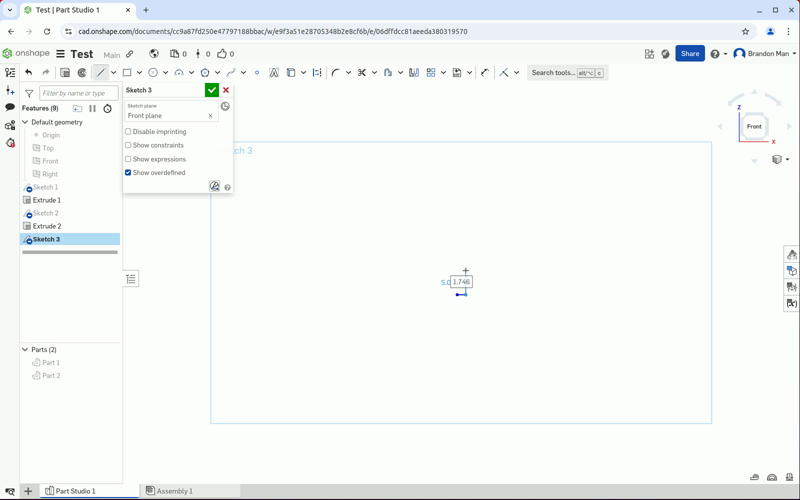
key_up(shift)
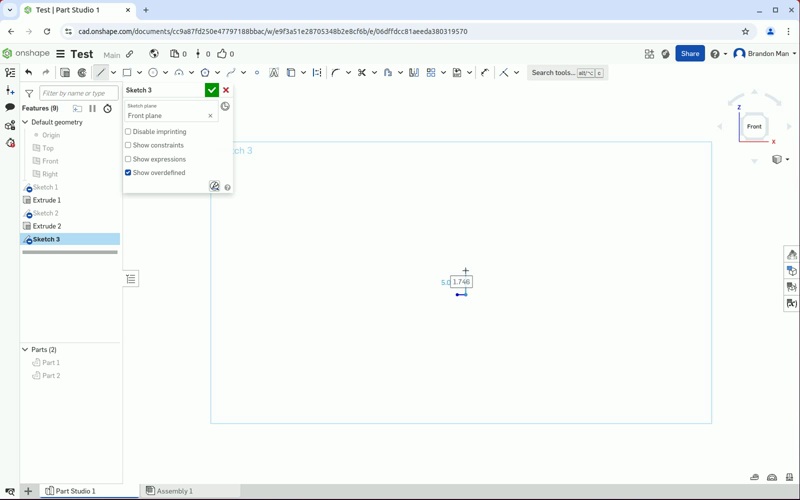
key_down(shift)
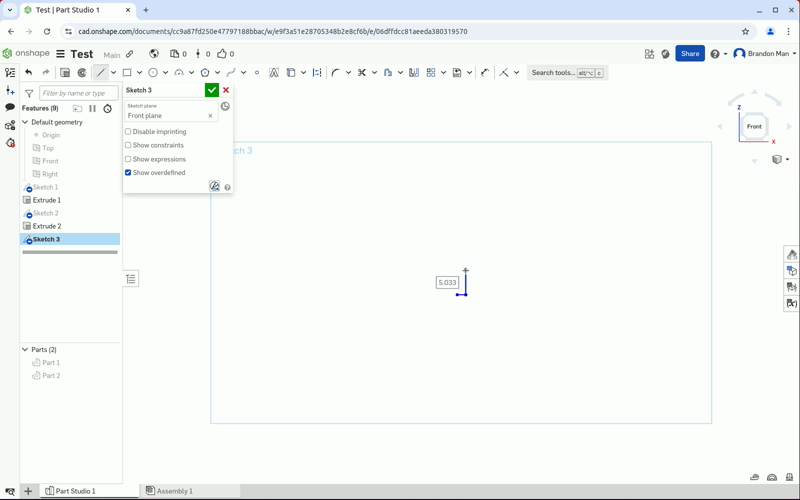
mouse_move(495, 270)
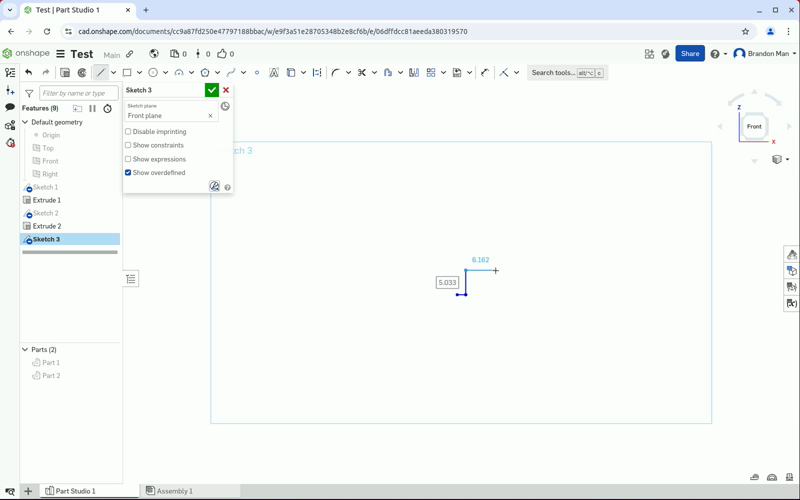
mouse_move(457, 270)
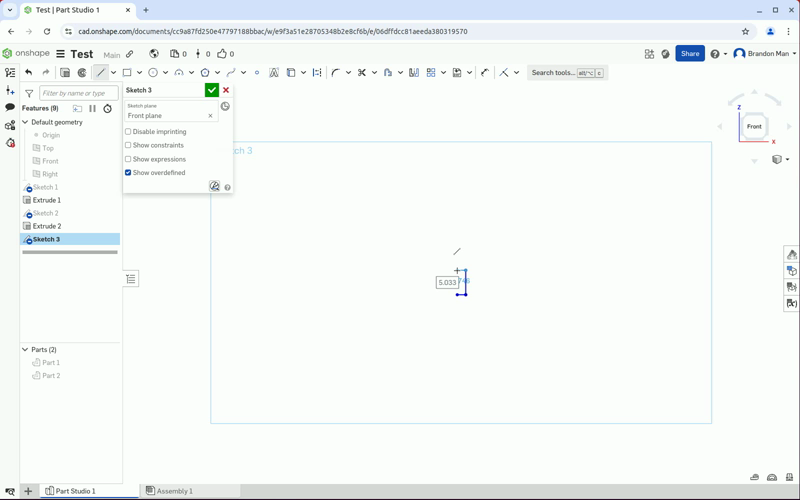
click(457, 270)
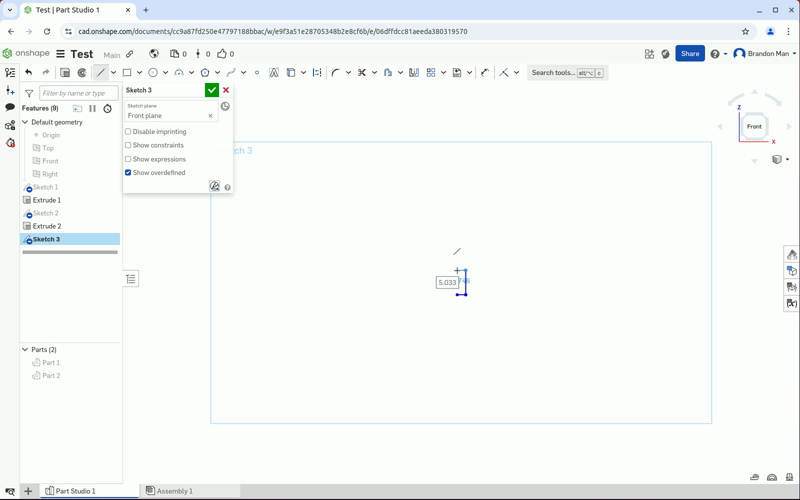
key_up(shift)
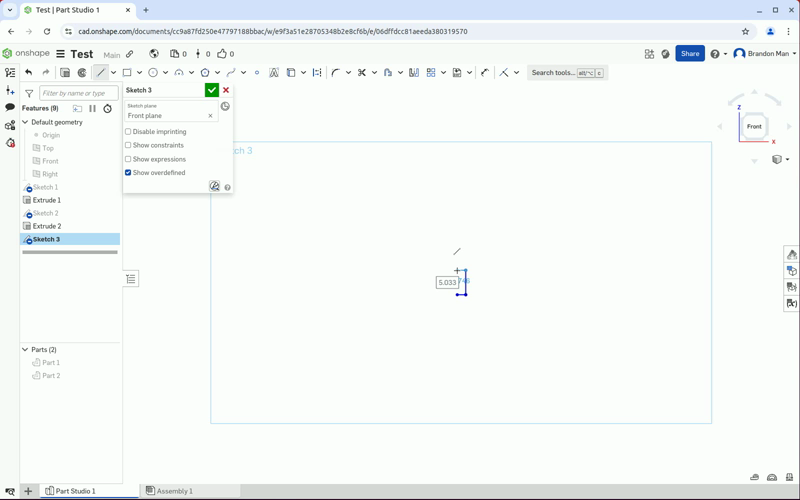
mouse_move(487, 270)
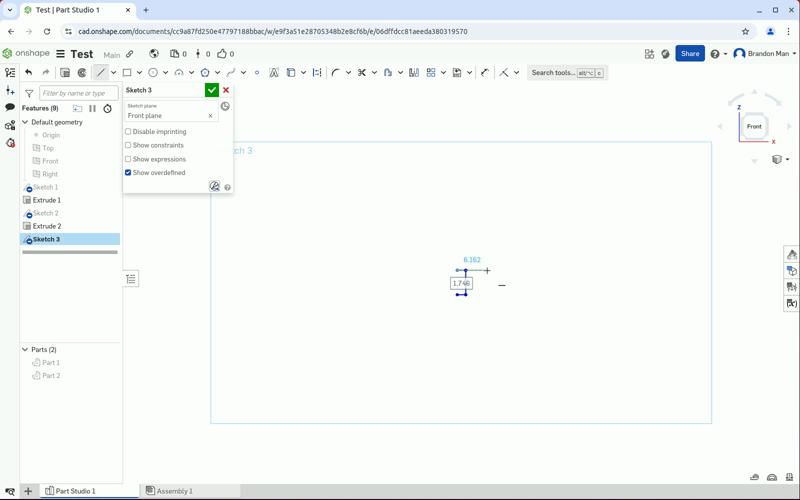
key_down(shift)
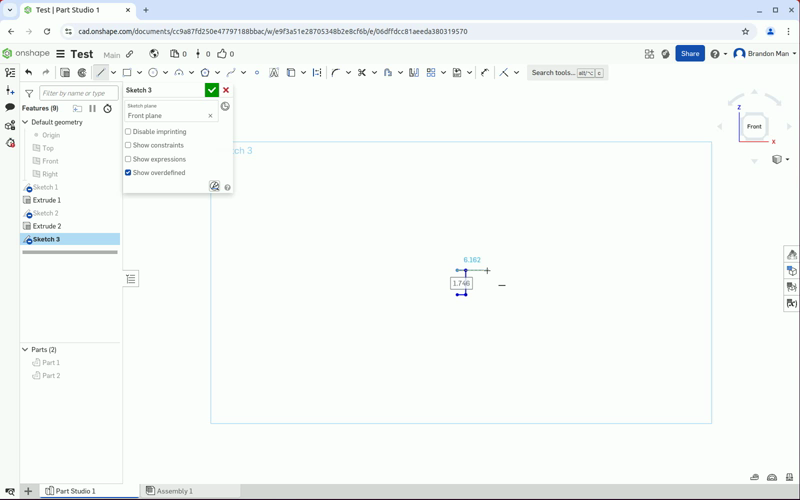
mouse_move(457, 294)
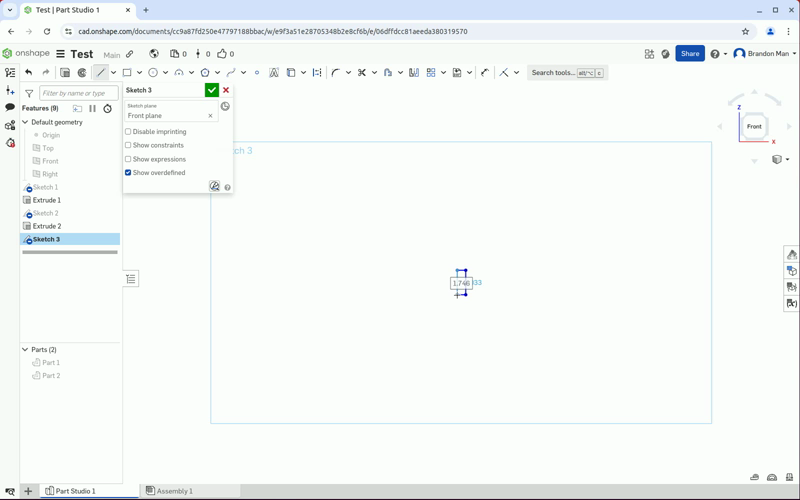
key_up(shift)
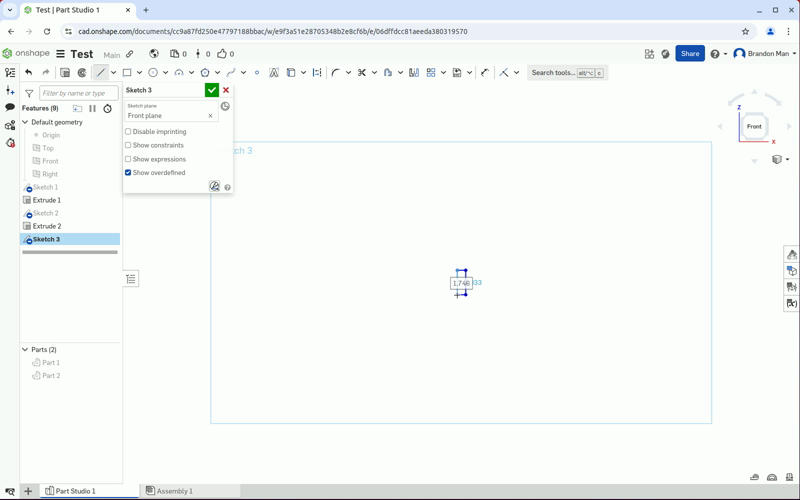
click(457, 294)
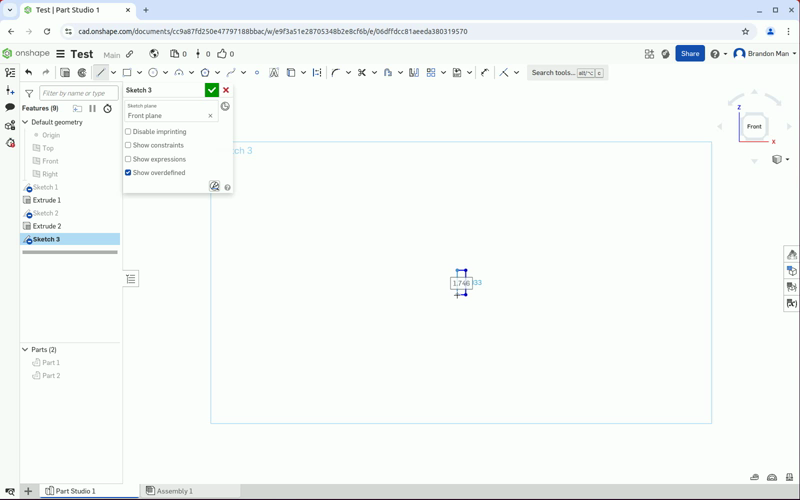
key(esc)
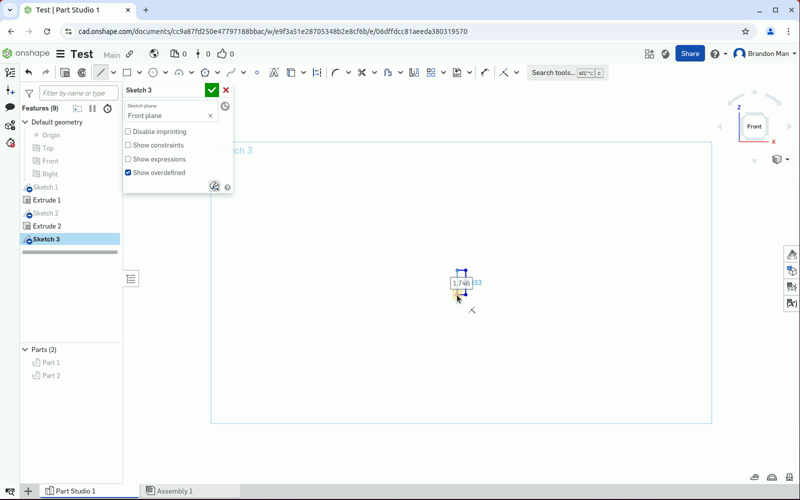
mouse_move(460, 288)
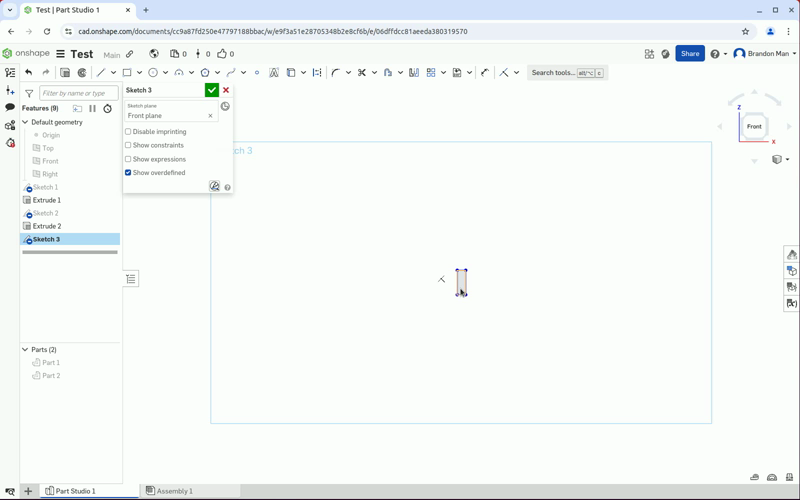
scroll(6)
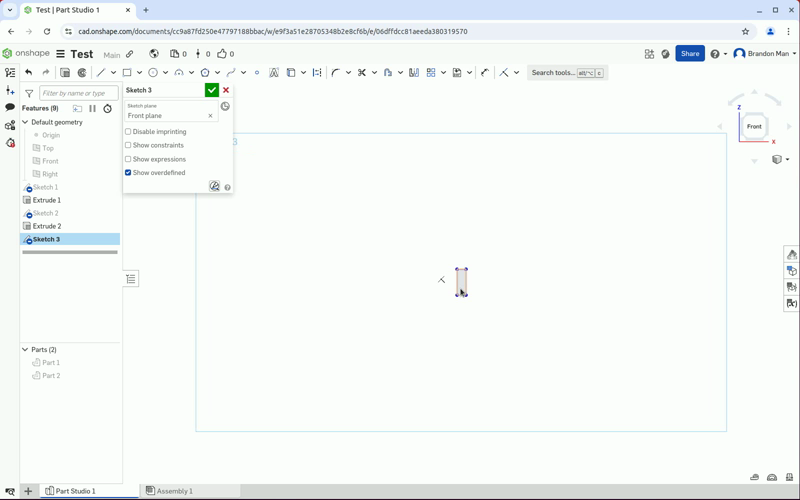
scroll(6)
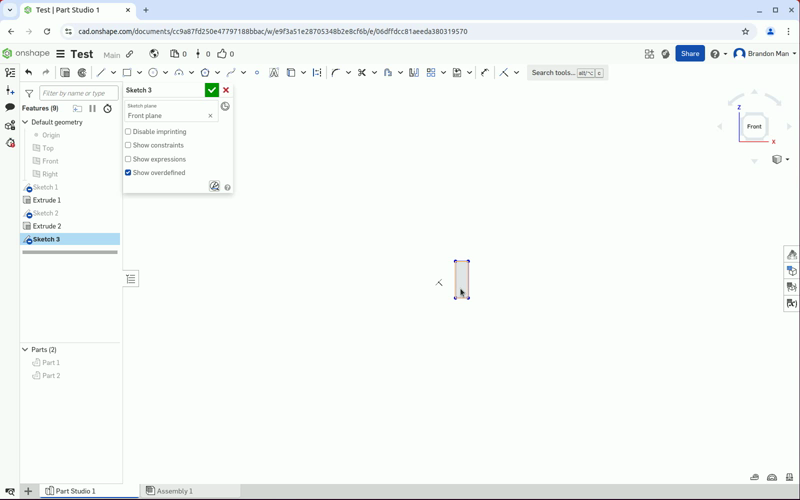
scroll(6)
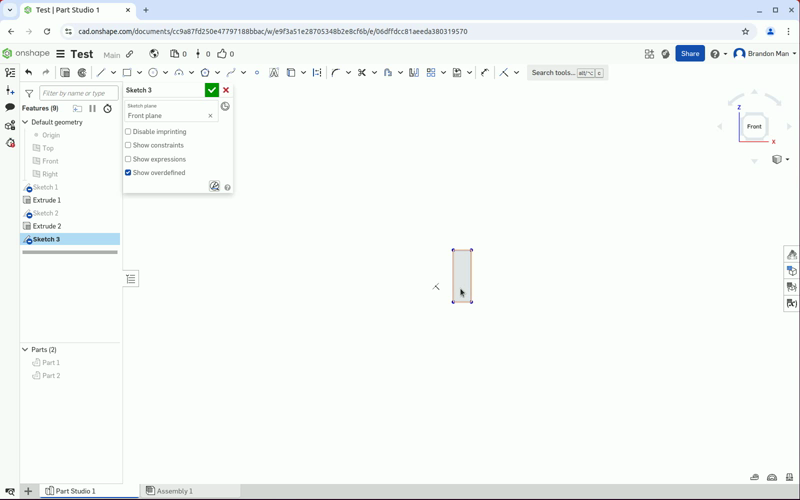
scroll(6)
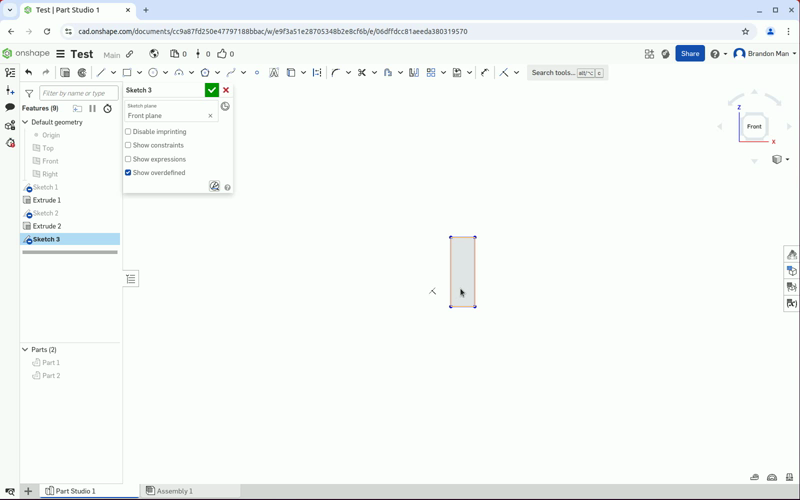
scroll(6)
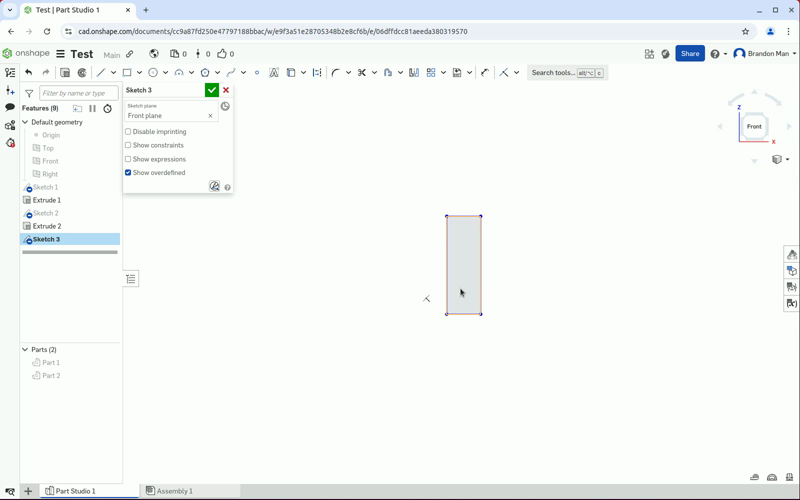
scroll(6)
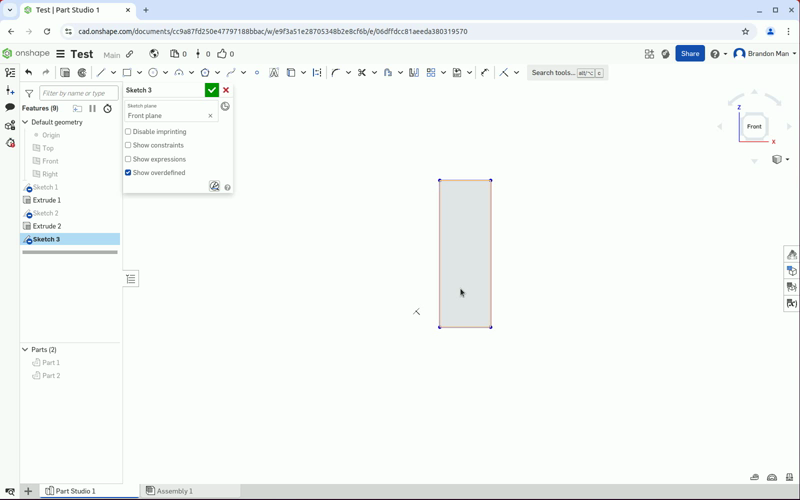
scroll(6)
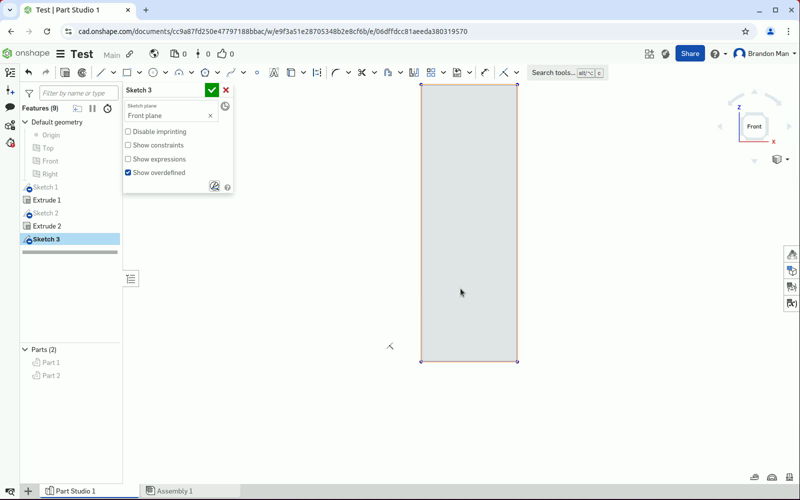
click(460, 288)
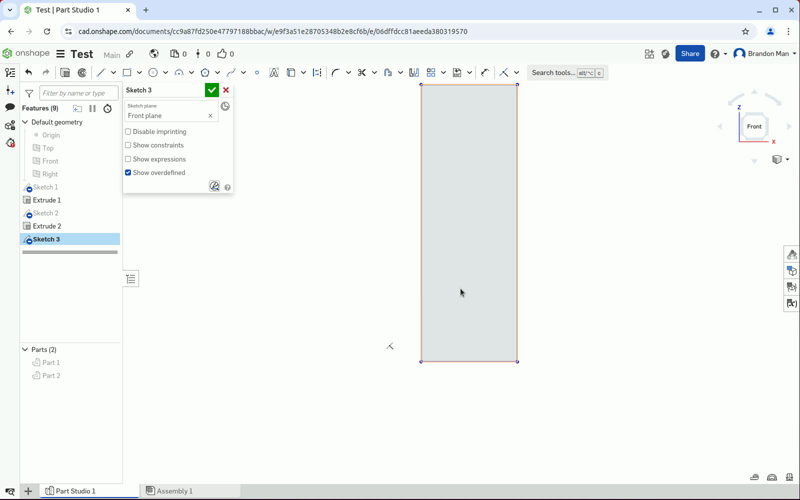
scroll(-6)
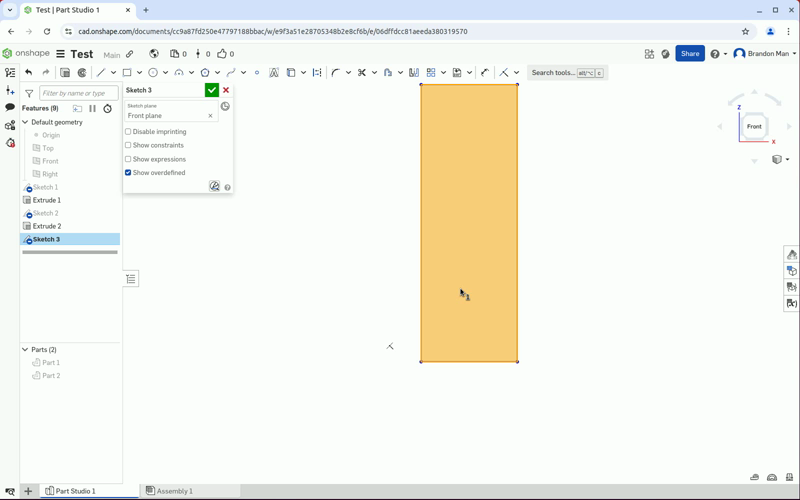
scroll(-6)
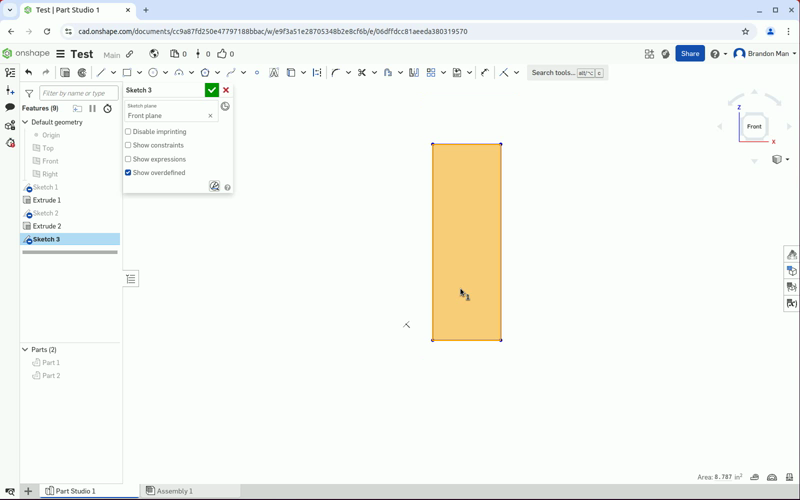
scroll(-6)
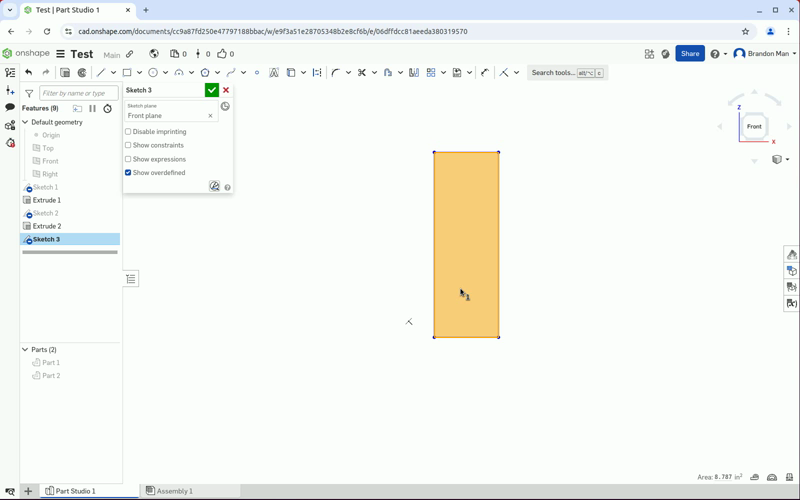
scroll(-6)
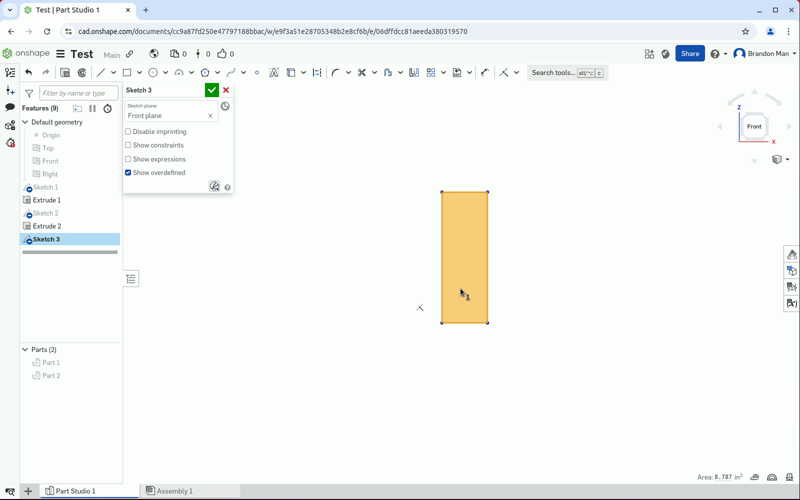
scroll(-6)
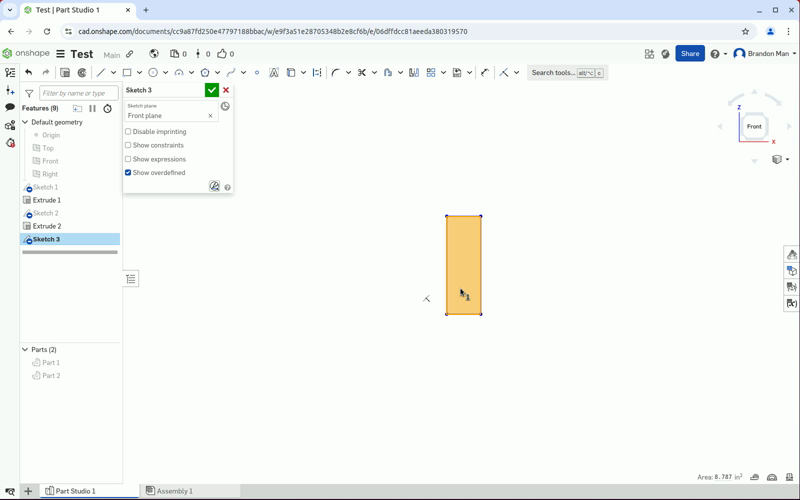
scroll(-6)
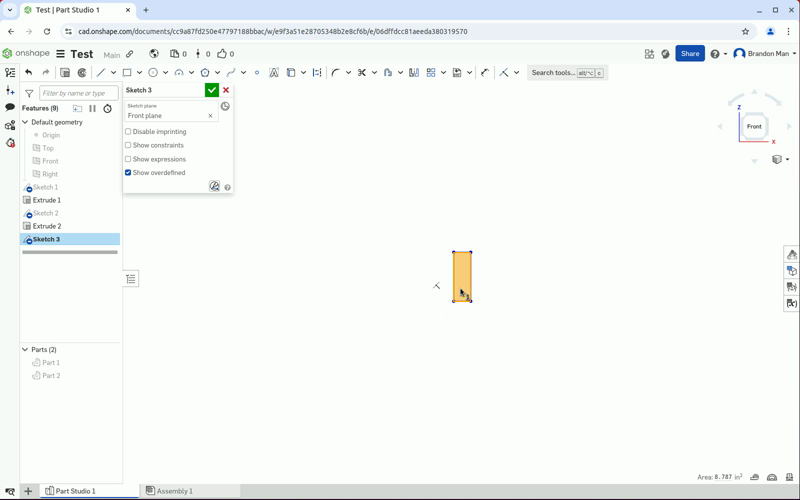
scroll(-6)
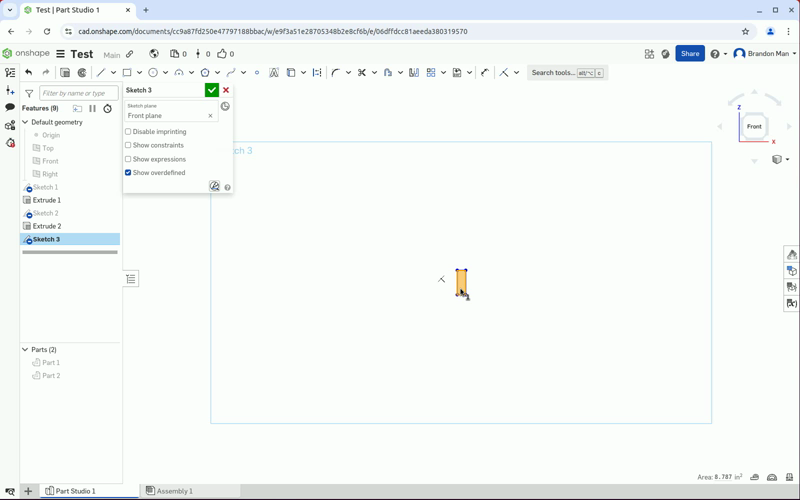
mouse_move(73, 352)
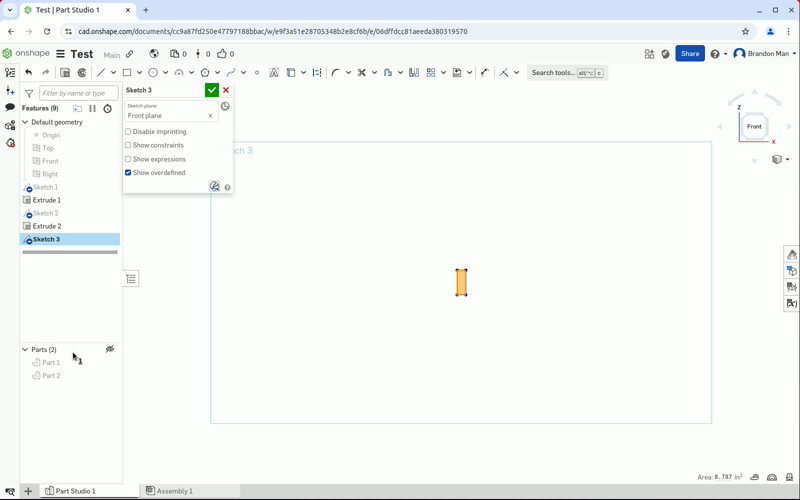
key(shift+y)
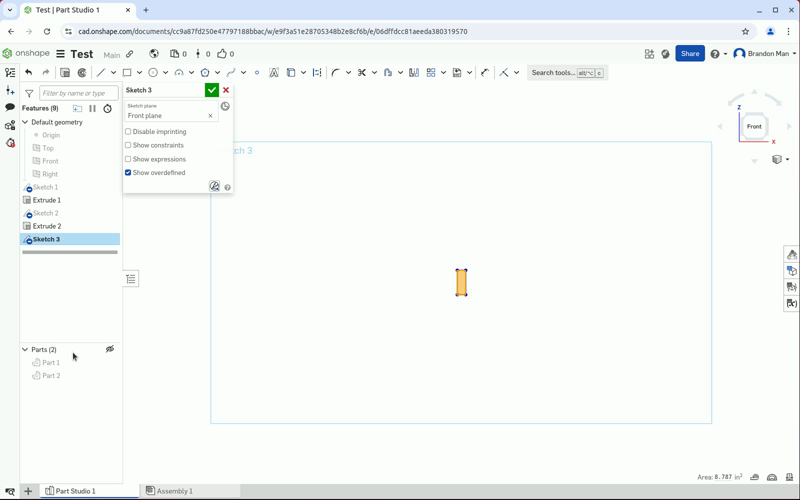
key(shift+e)
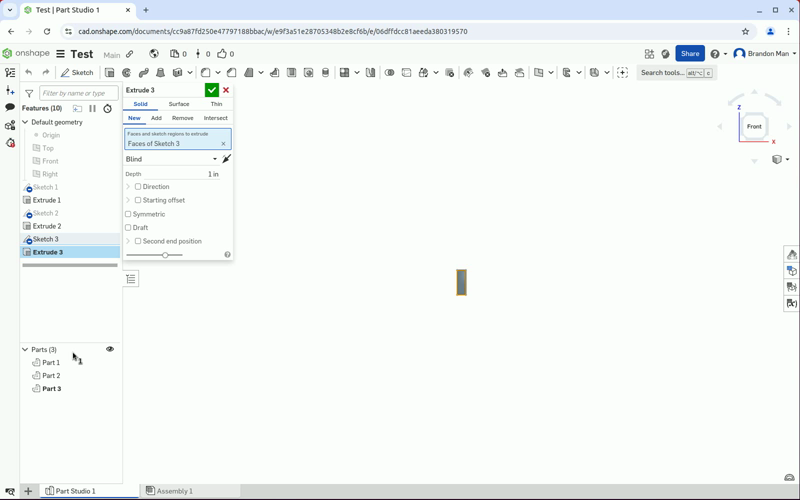
mouse_move(143, 106)
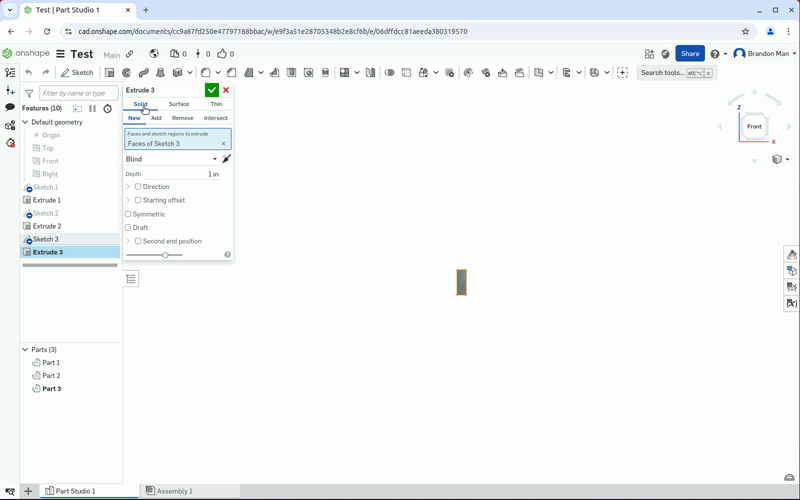
click(143, 106)
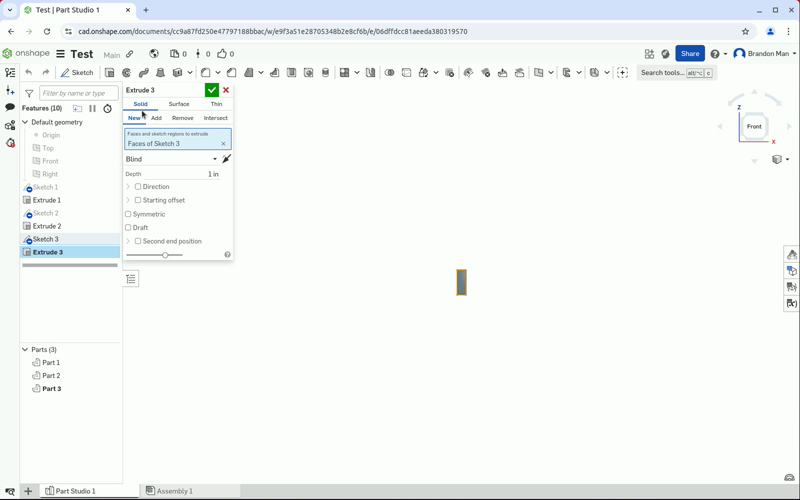
mouse_move(137, 120)
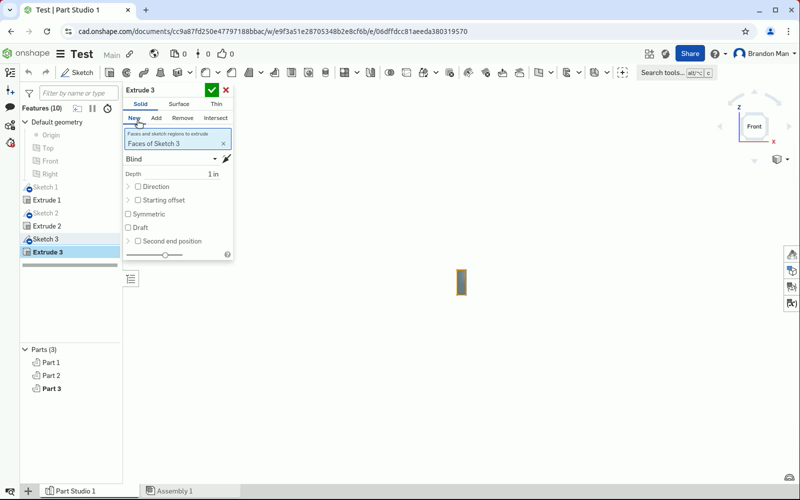
click(137, 120)
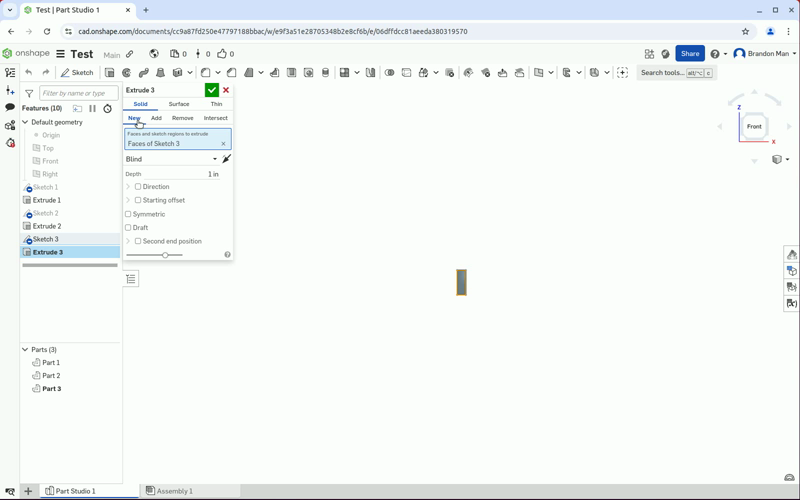
key(tab, 4)
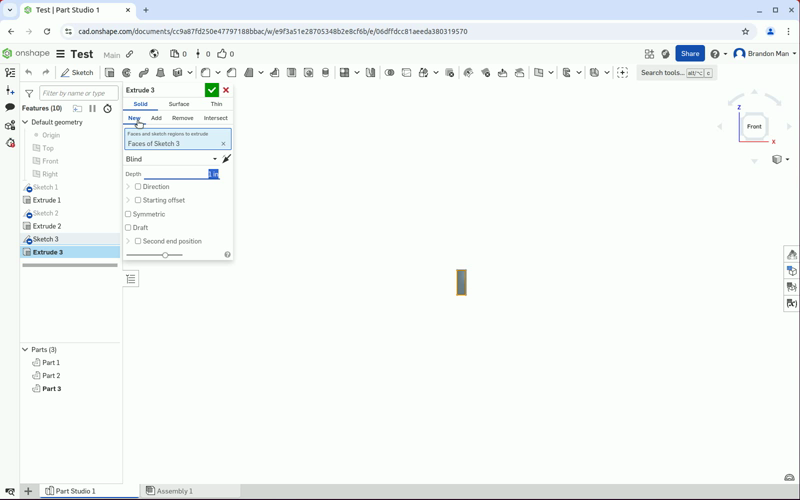
text(23.108)
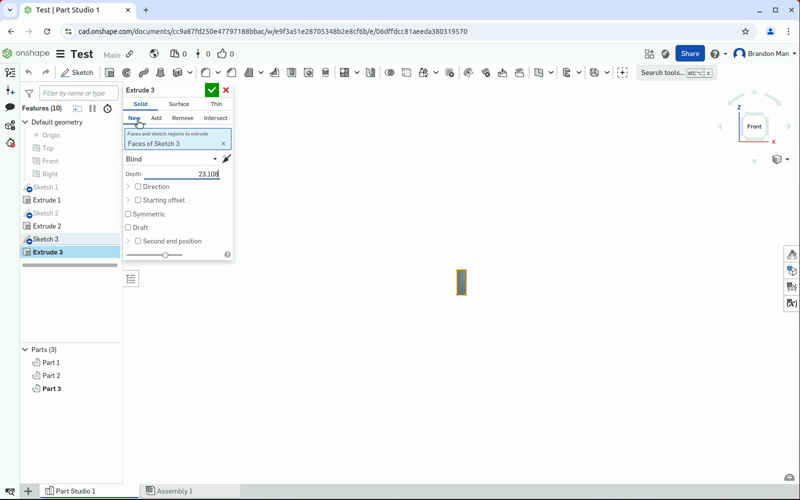
key(enter)
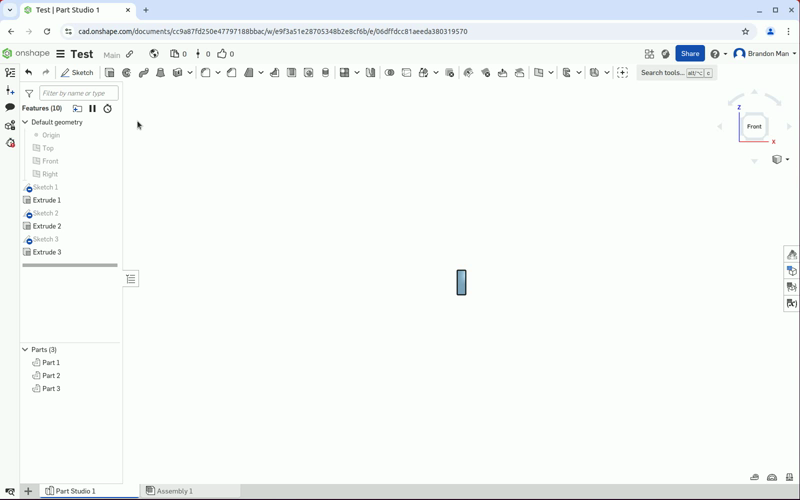
key(shift+h)
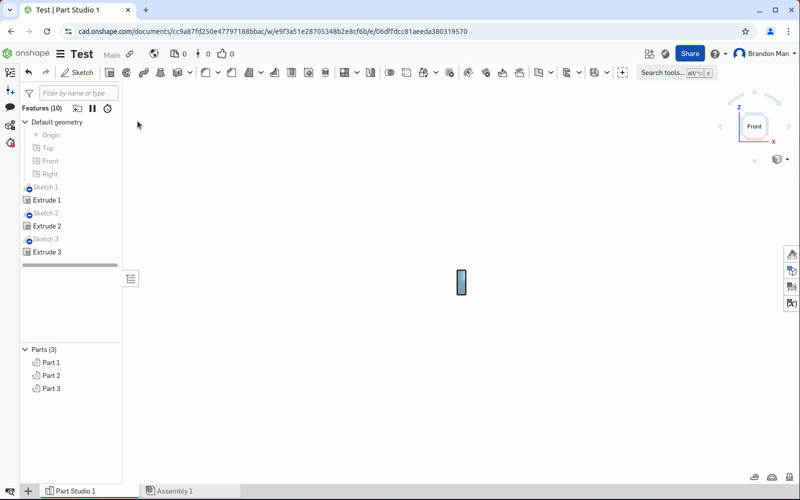
key(shift+h)
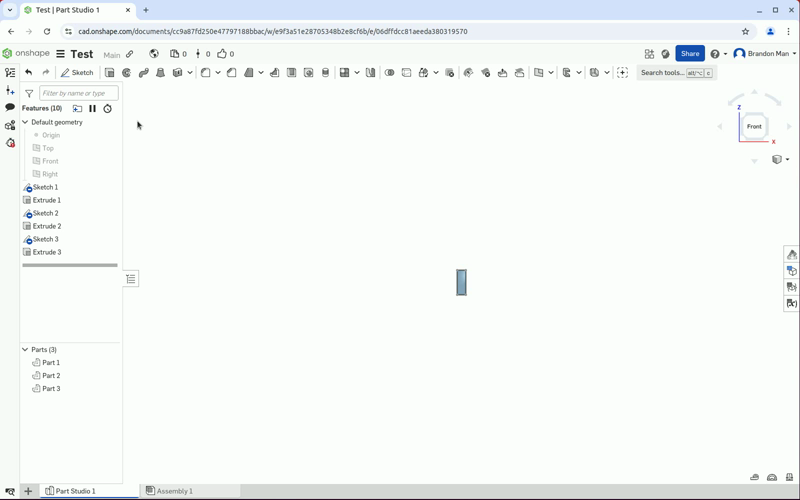
key(shift+7)
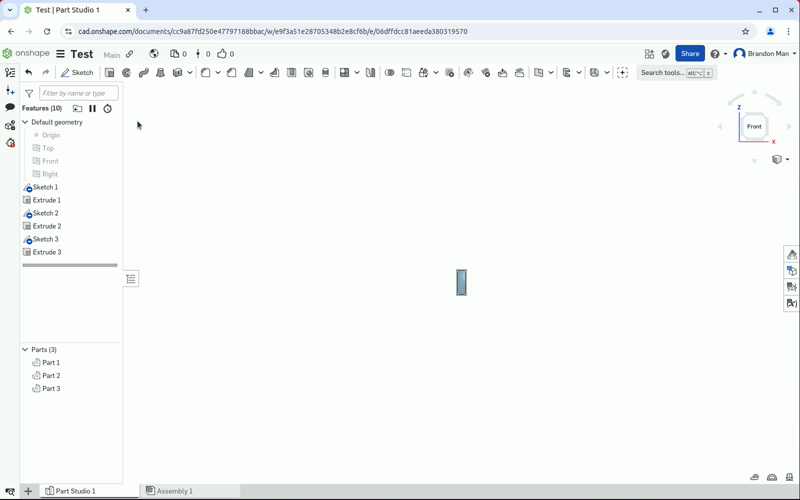
key(left, 2)
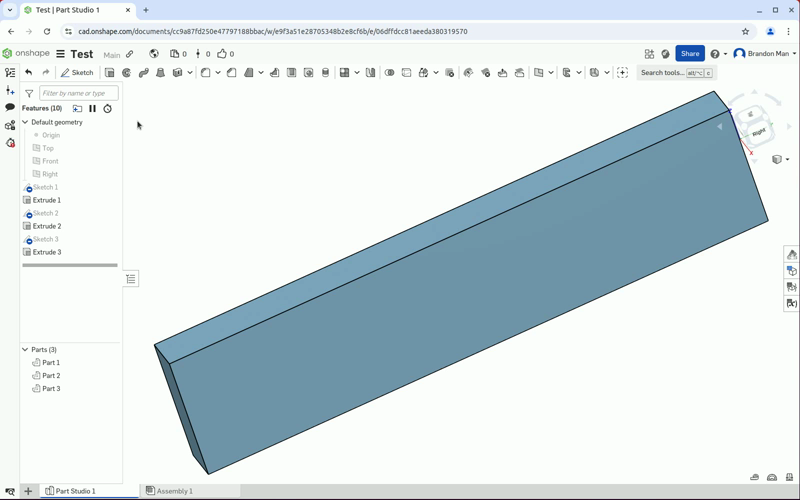
key(down, 2)
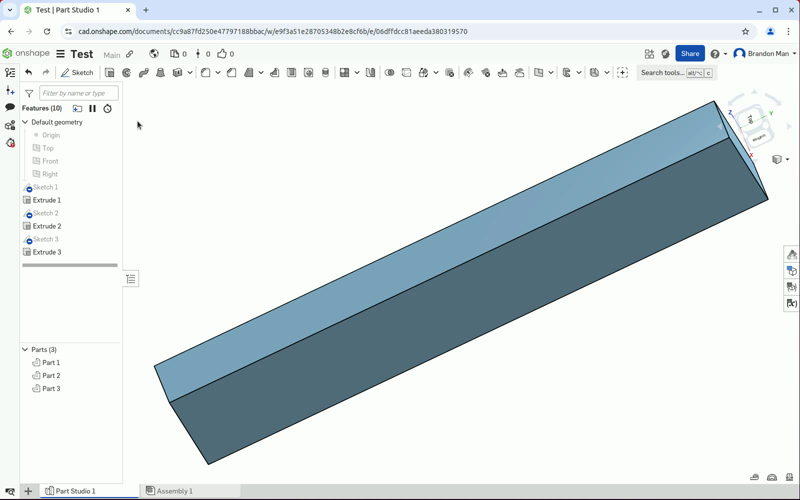
key(up, 2)
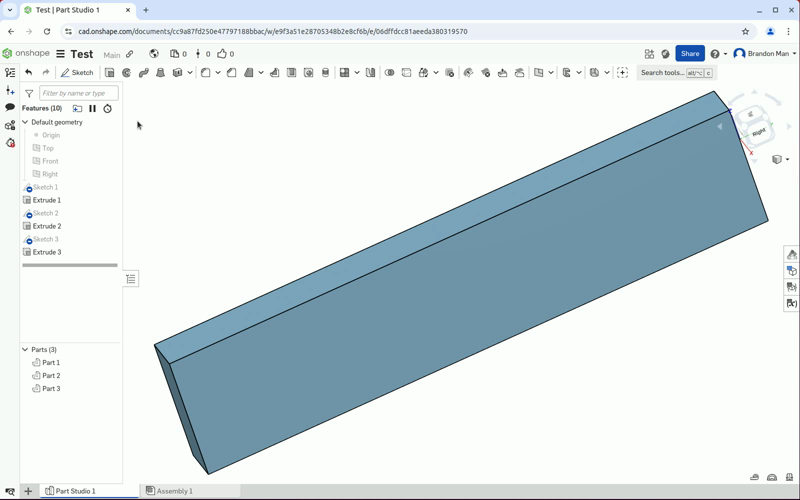
key(right, 2)
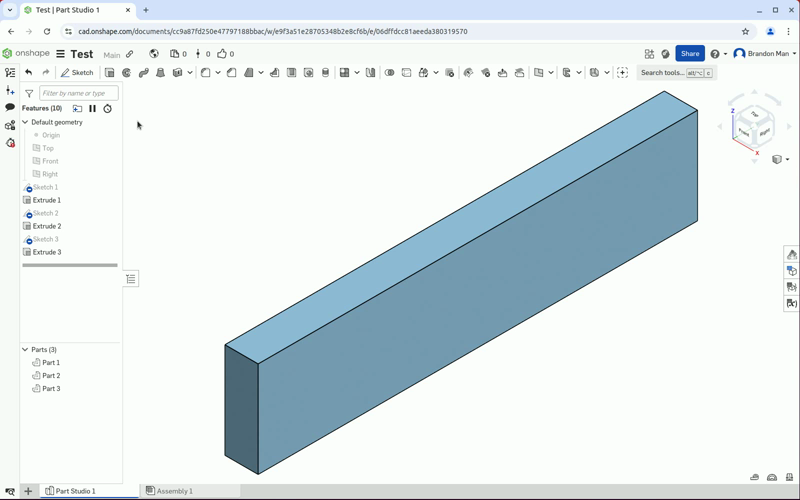
mouse_move(73, 189)
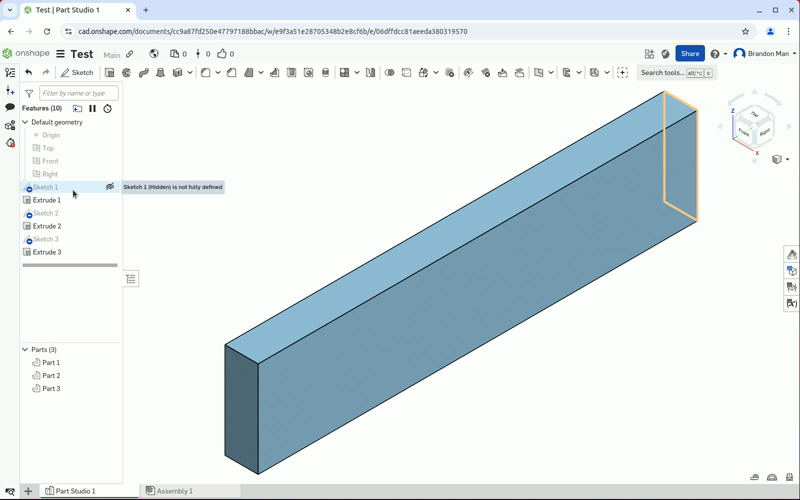
click(73, 189)